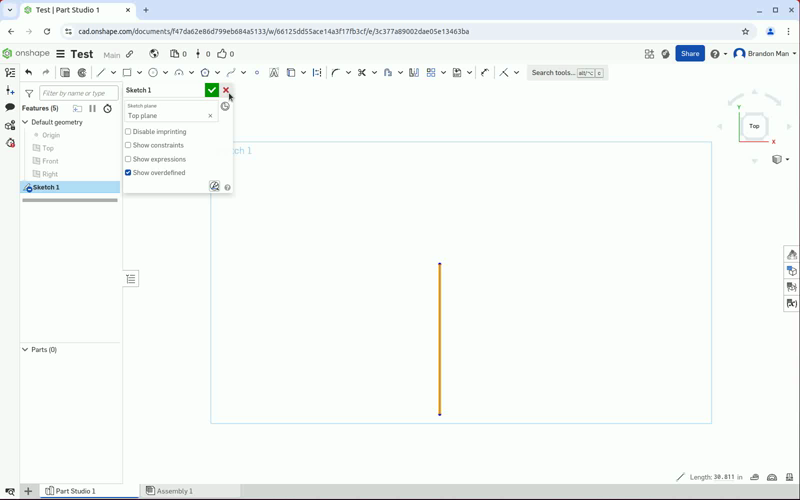
key(shift+h)
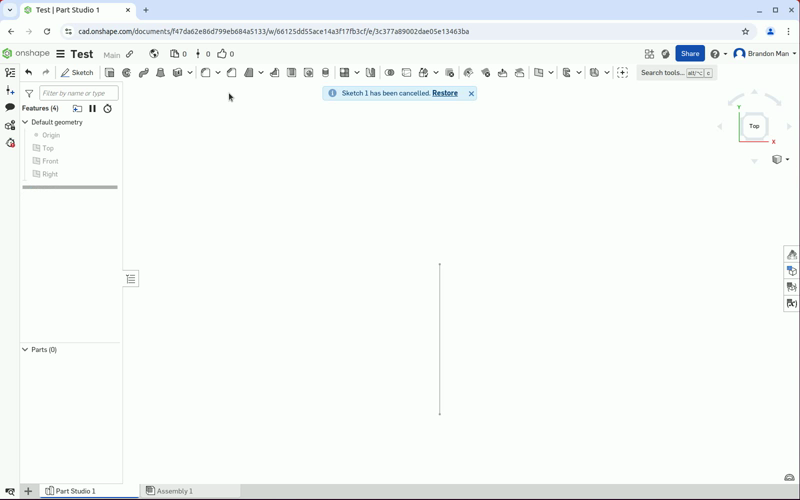
mouse_move(73, 352)
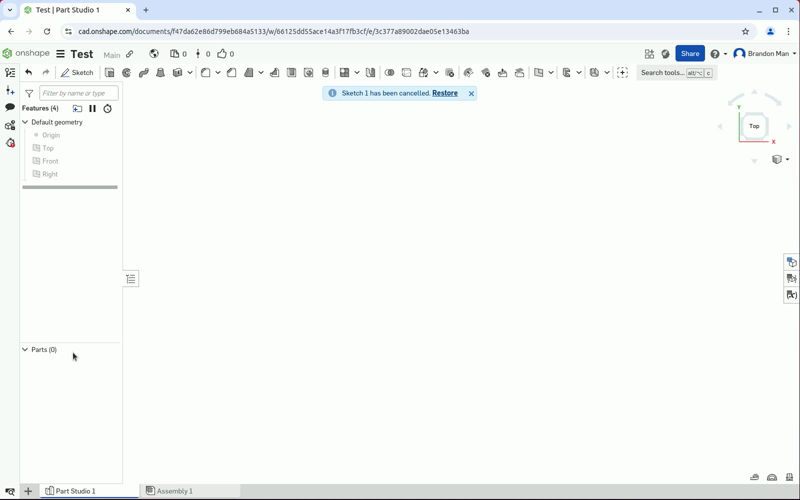
key(y)
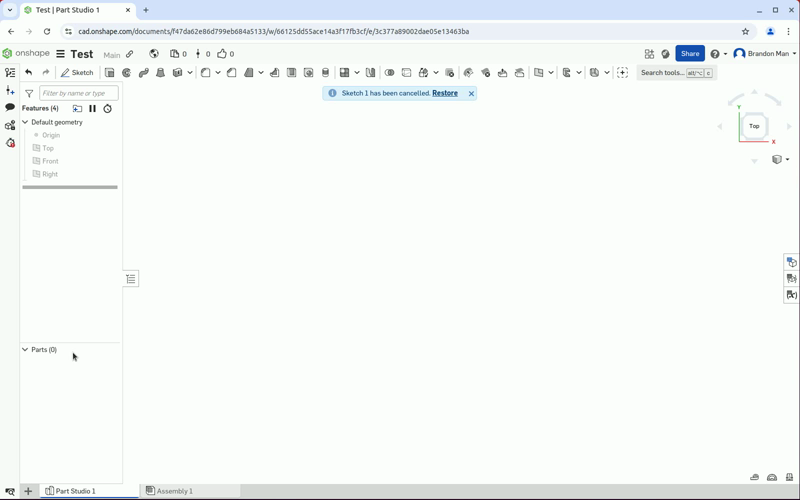
key(shift+p)
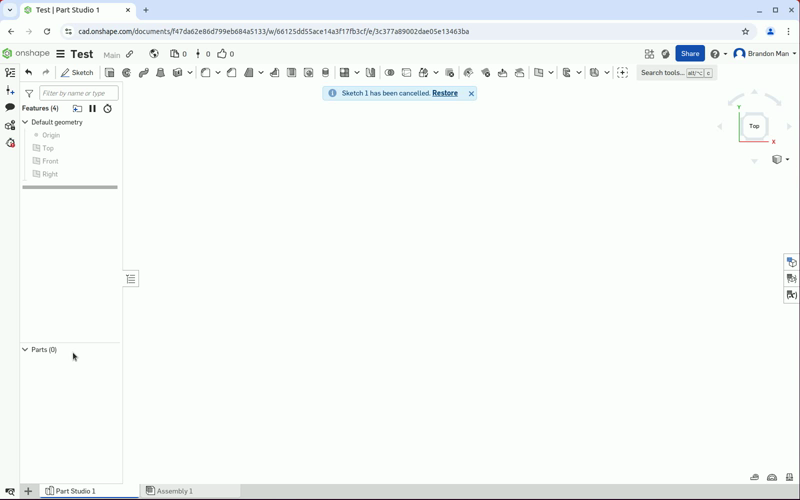
key(space)
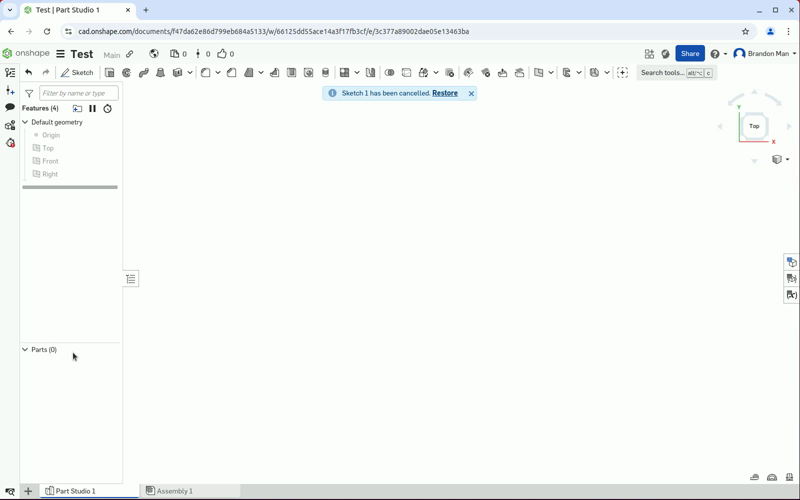
key_down(shift)
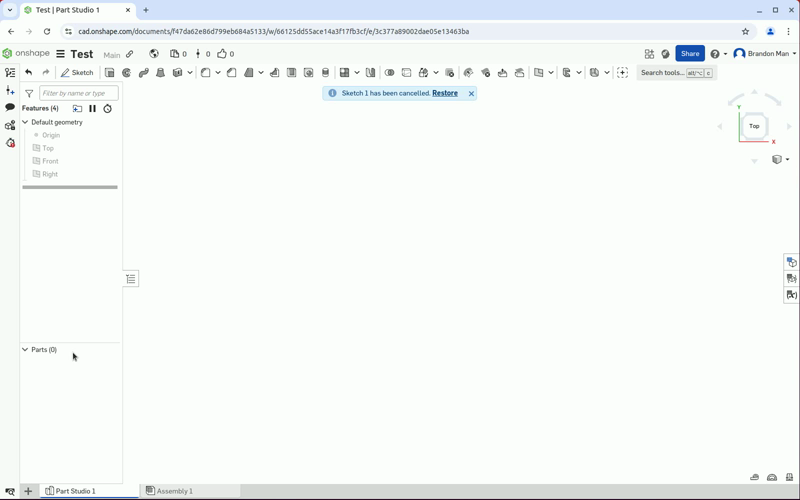
key(up)
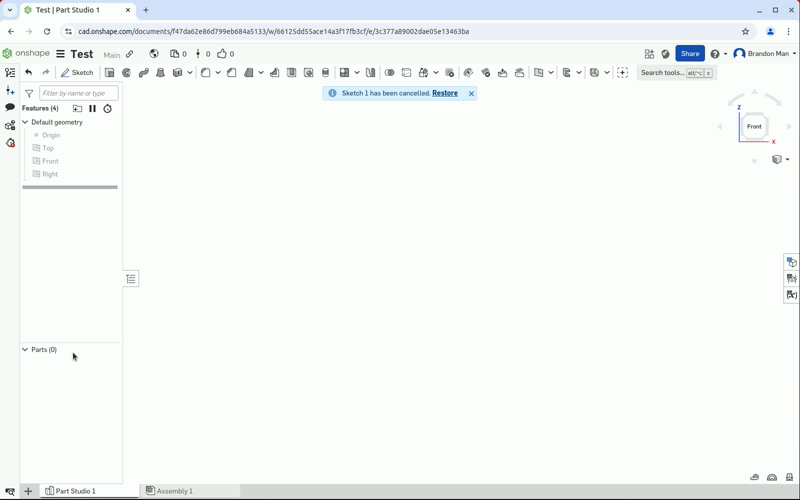
key_up(shift)
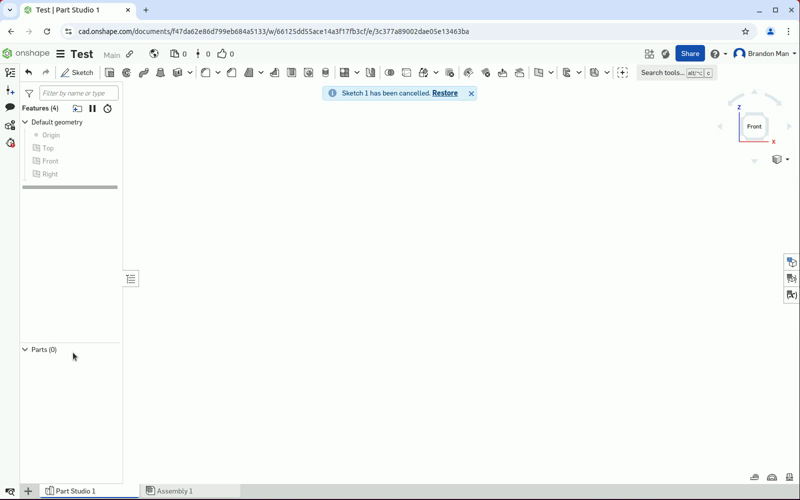
mouse_move(73, 352)
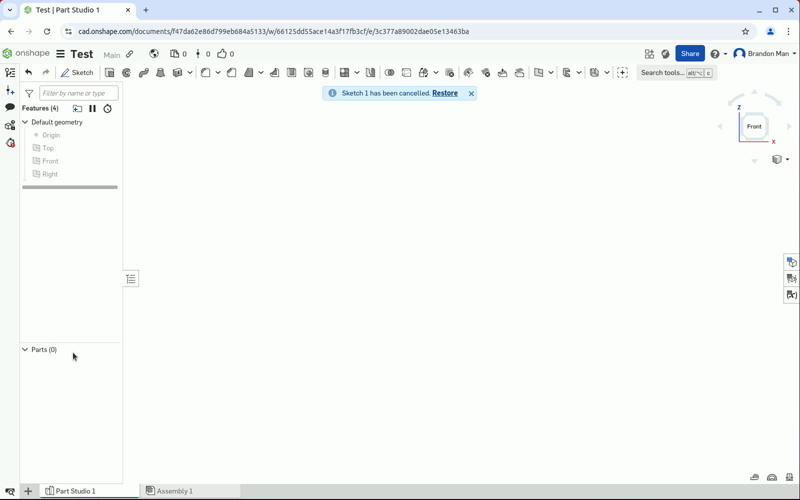
key(shift+y)
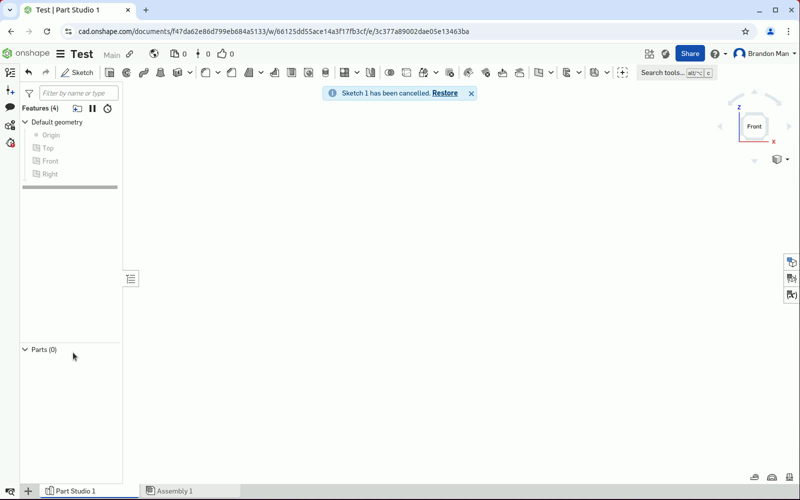
key(shift+s)
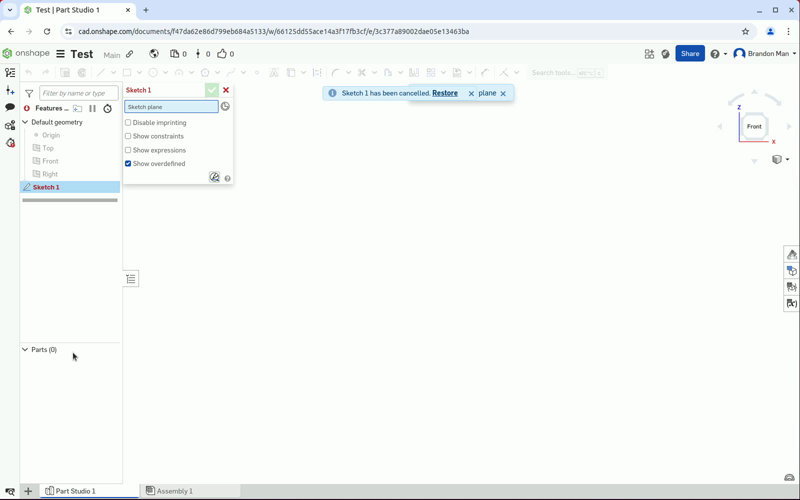
mouse_move(73, 163)
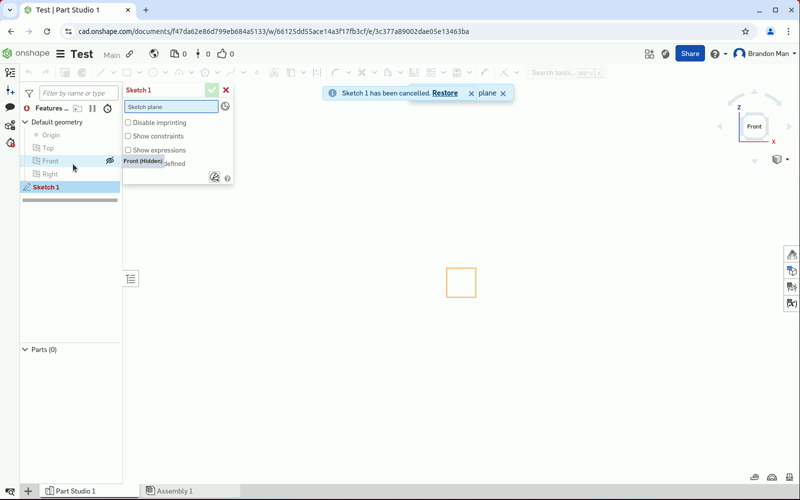
click(73, 163)
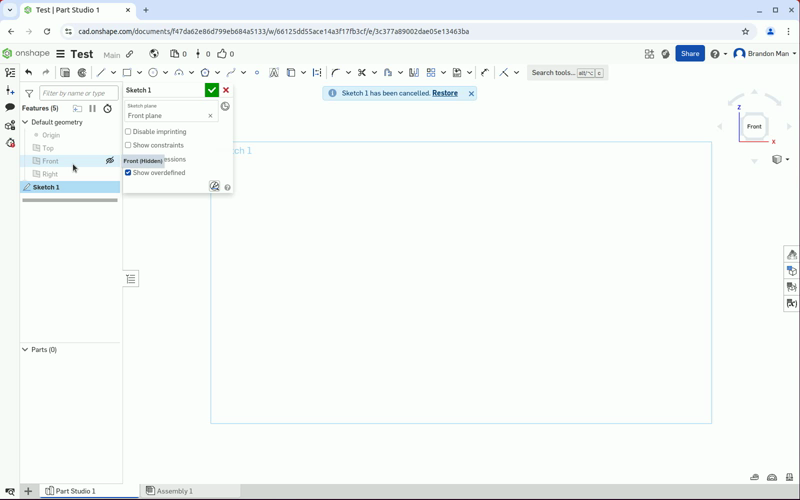
mouse_move(73, 352)
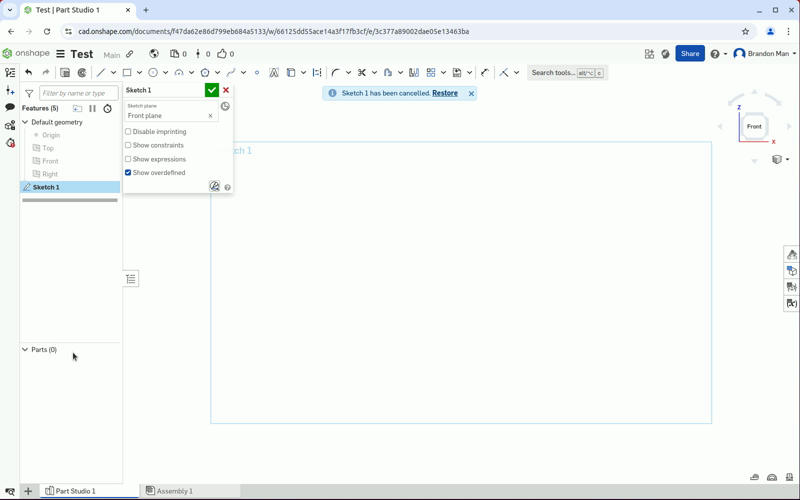
key(y)
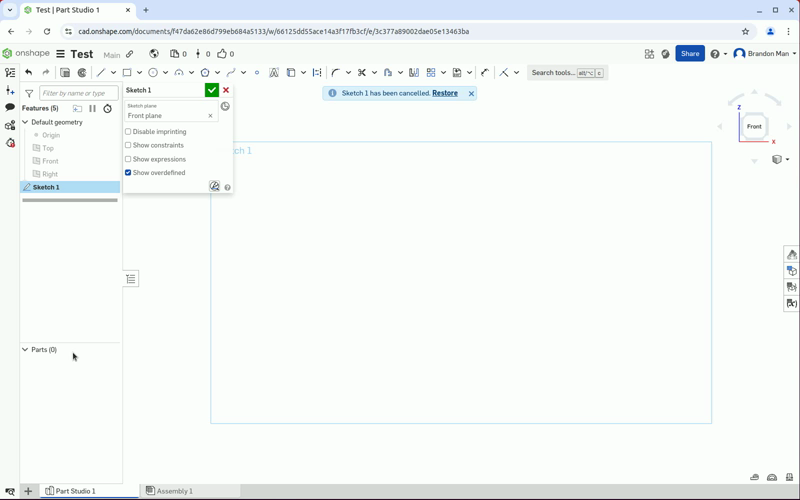
key(l)
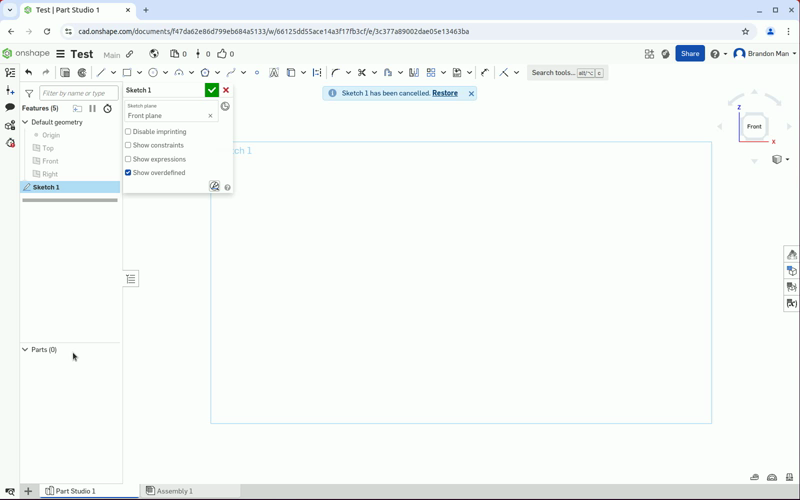
key_down(shift)
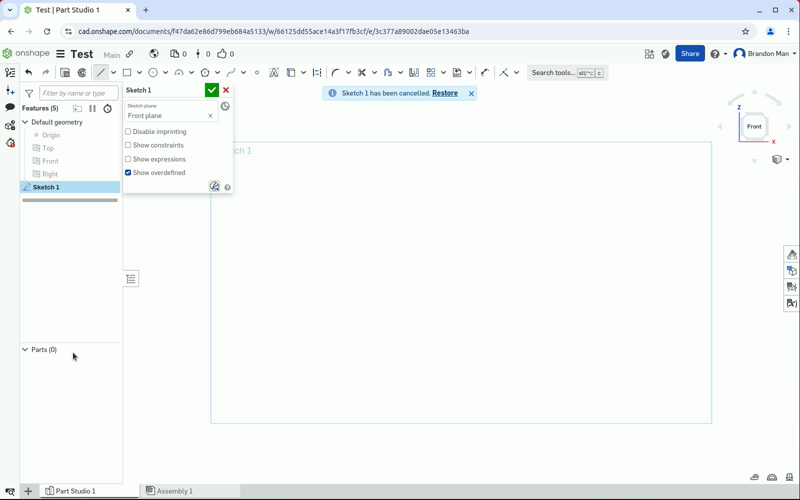
mouse_move(460, 282)
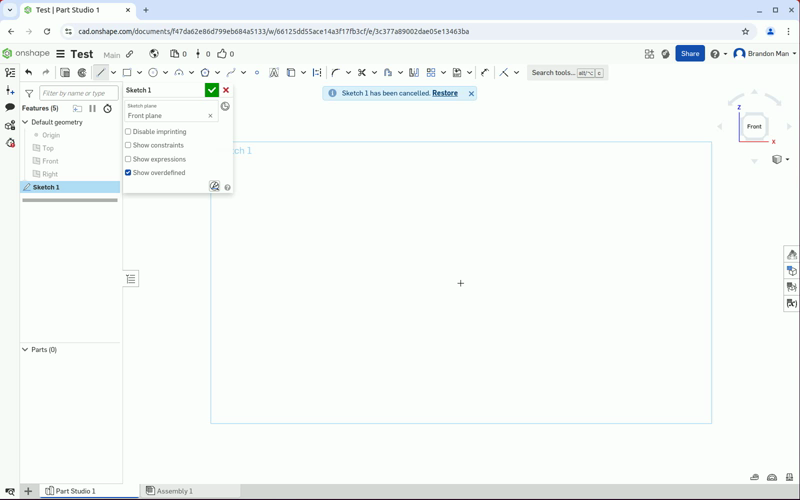
click(460, 282)
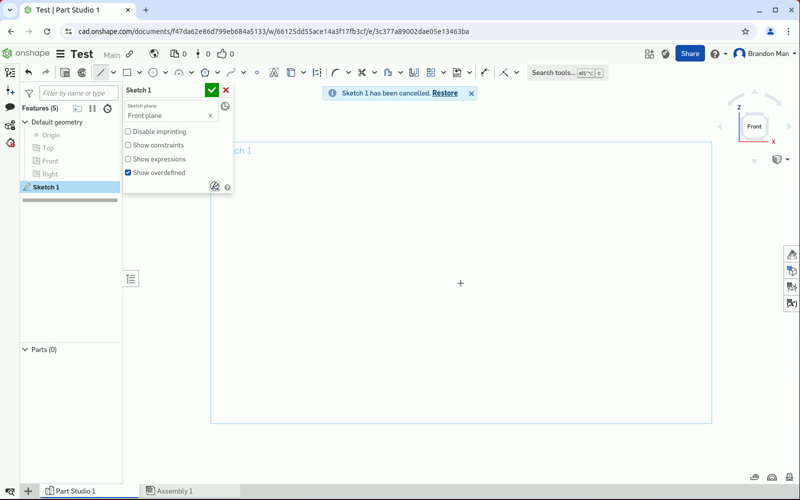
key_up(shift)
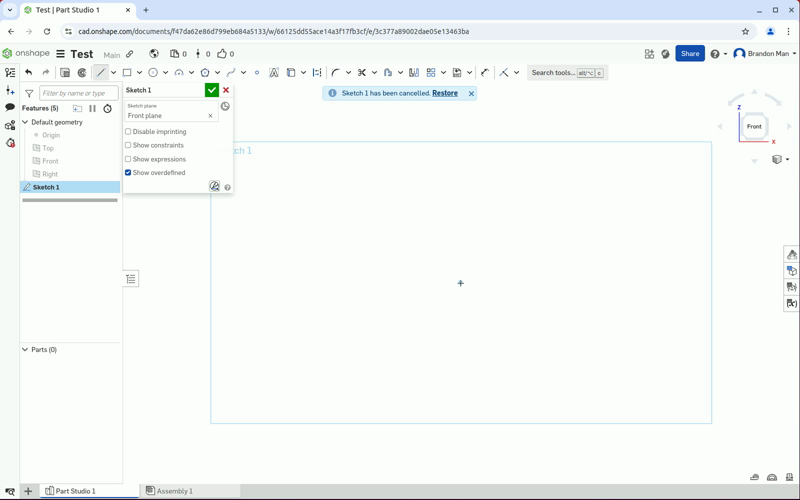
key_down(shift)
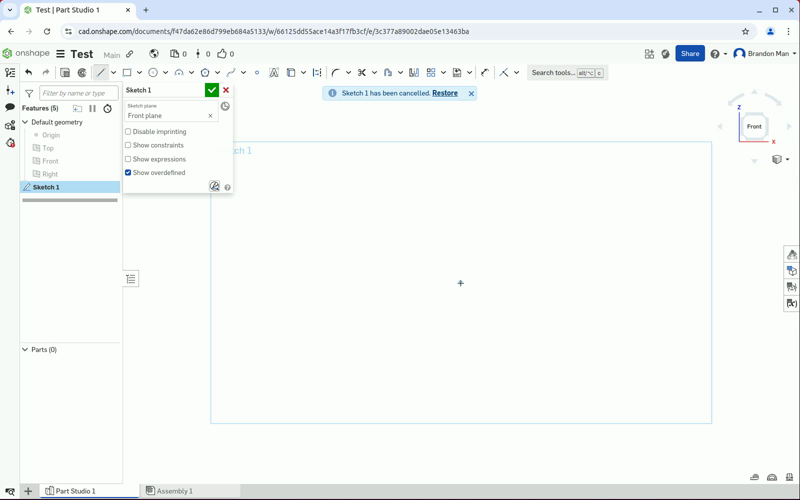
mouse_move(551, 282)
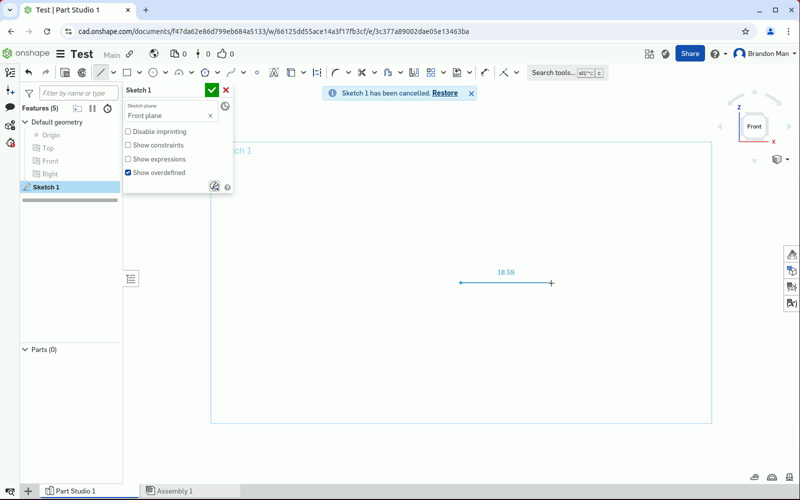
click(551, 282)
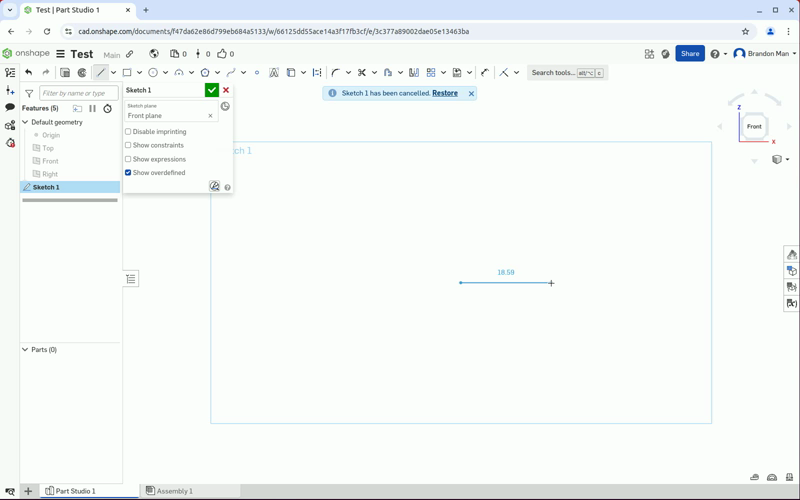
key_up(shift)
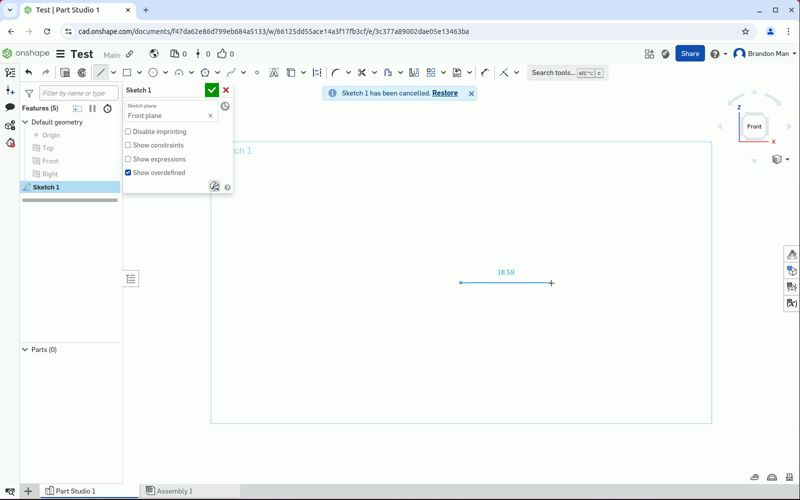
key_down(shift)
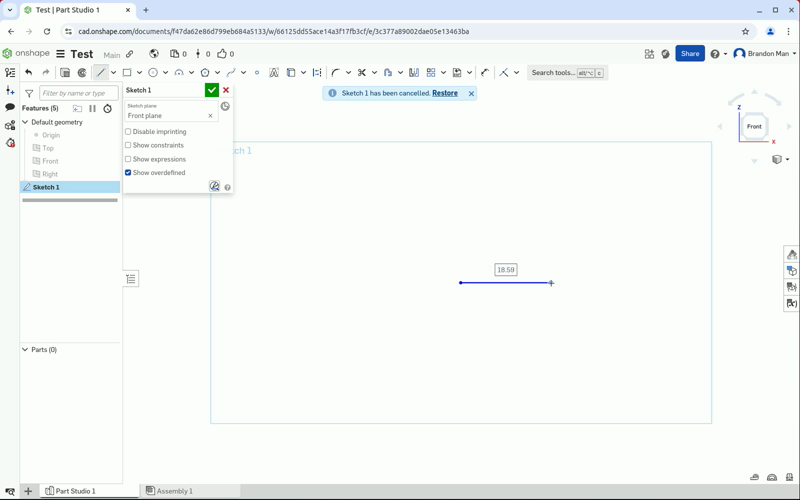
mouse_move(551, 192)
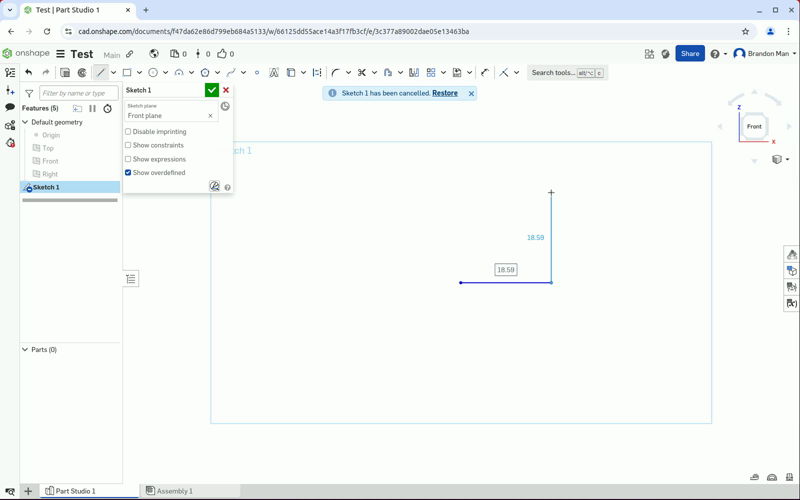
click(551, 192)
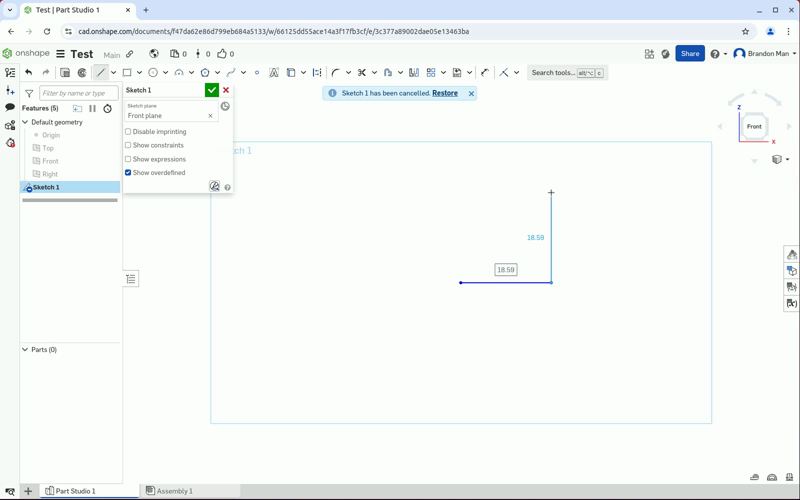
key_up(shift)
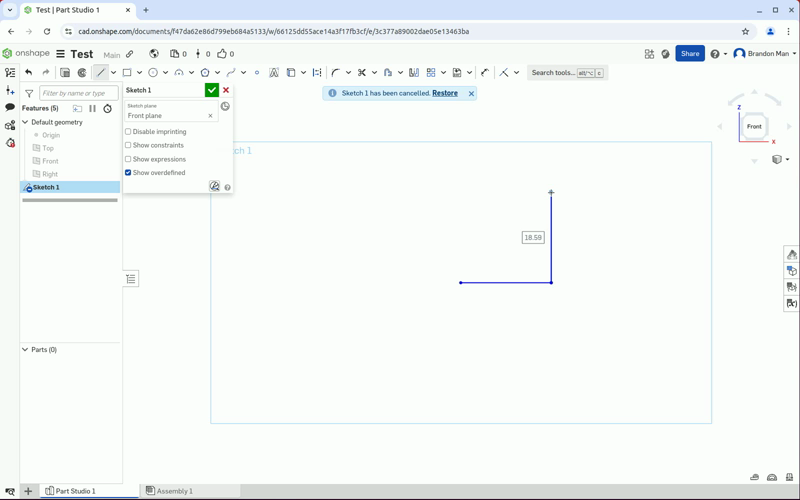
key_down(shift)
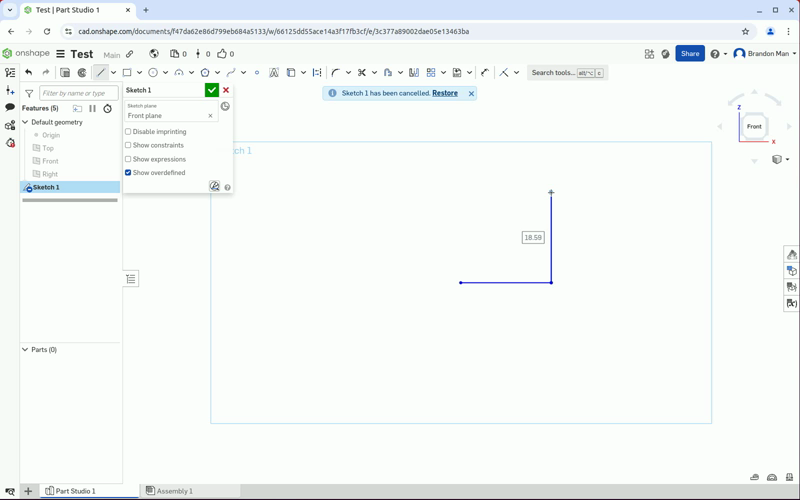
mouse_move(460, 192)
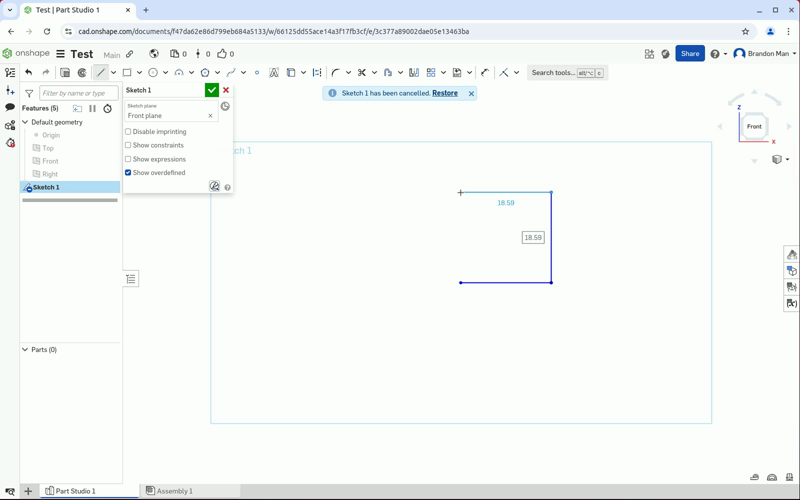
click(460, 192)
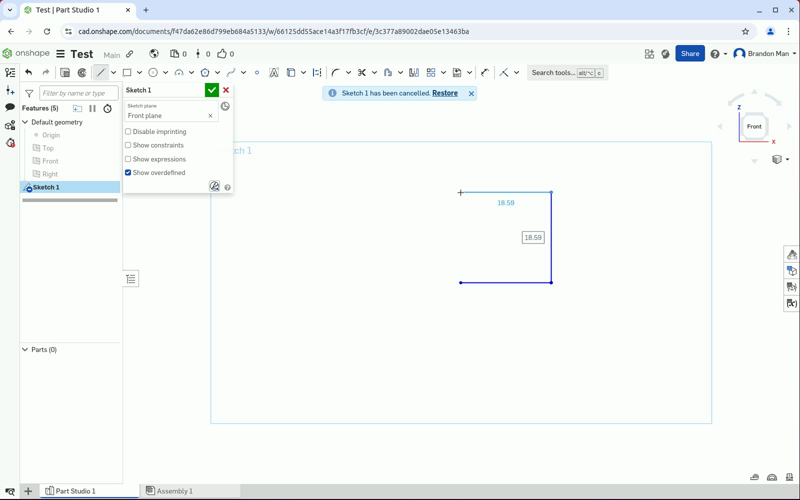
key_up(shift)
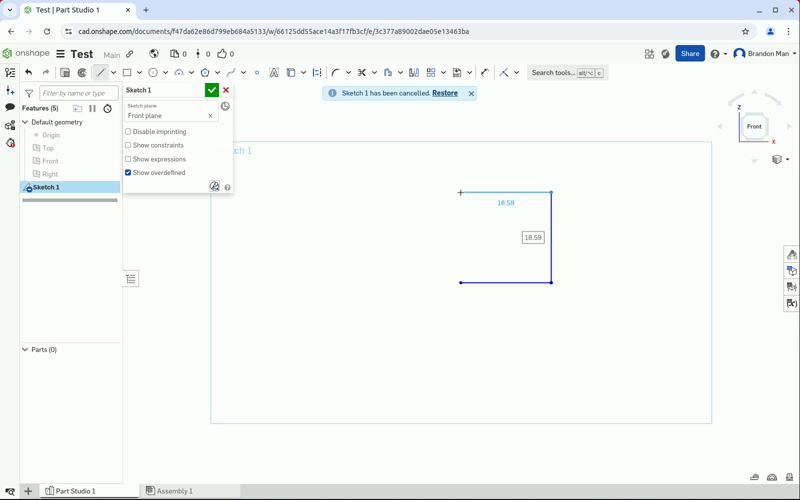
key_down(shift)
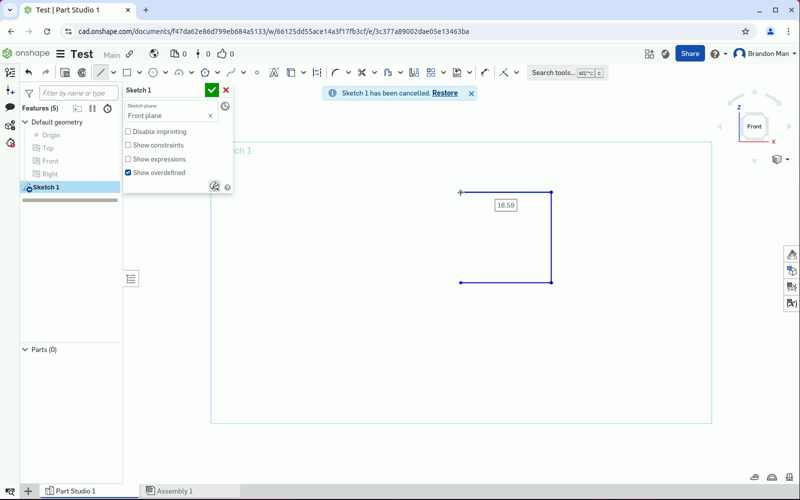
mouse_move(460, 282)
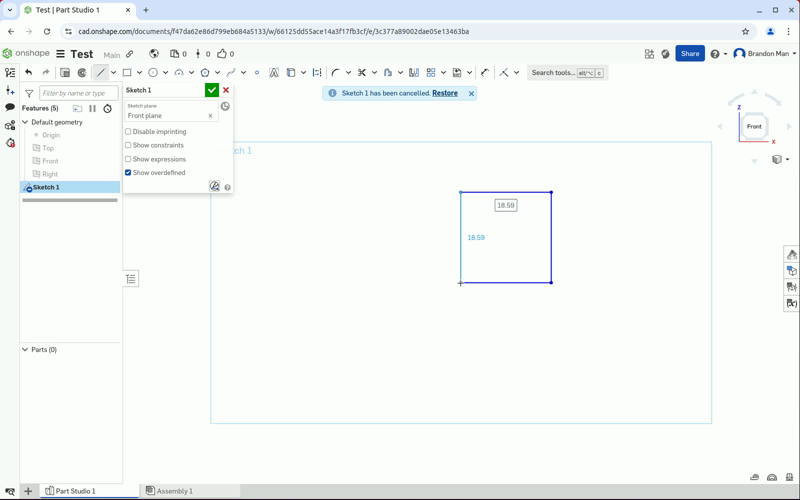
key_up(shift)
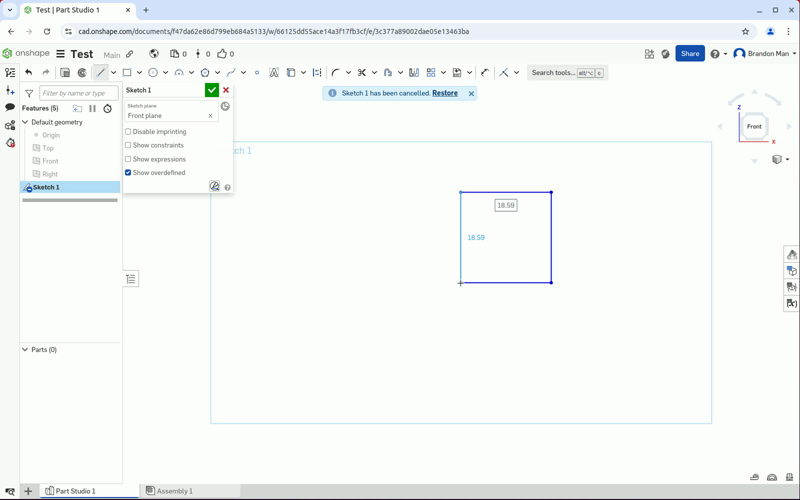
click(460, 282)
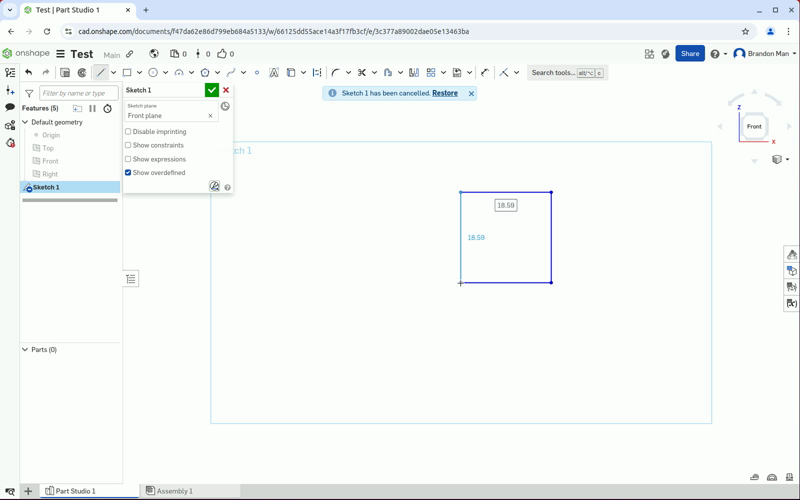
key(esc)
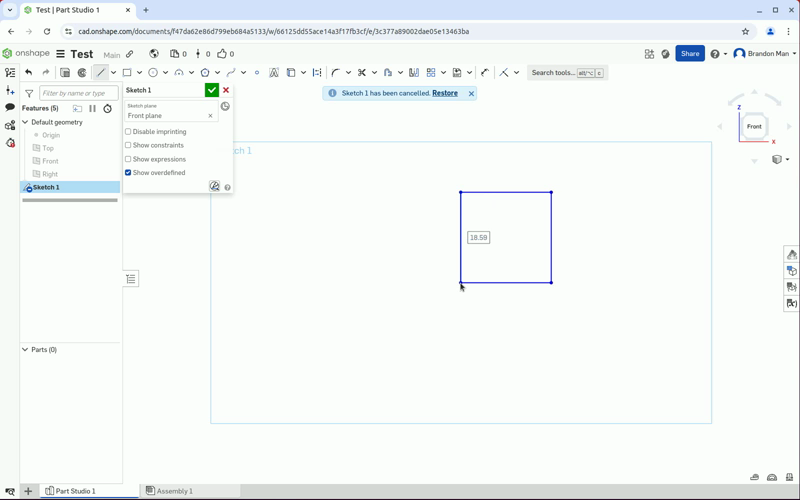
mouse_move(498, 223)
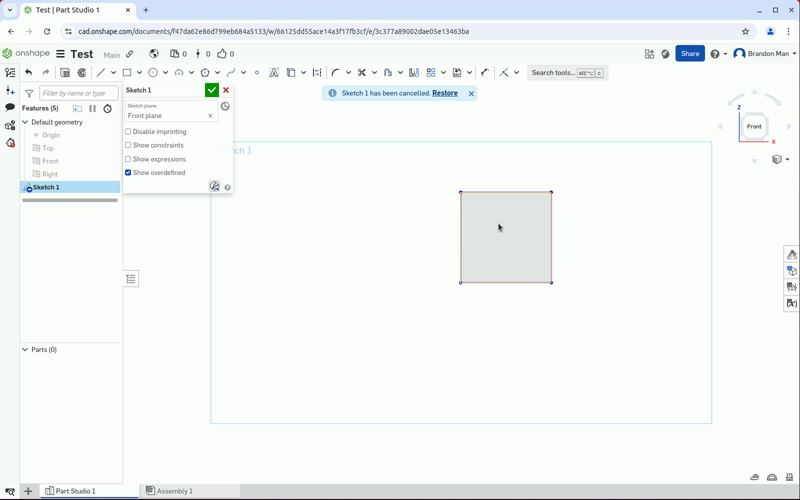
click(498, 223)
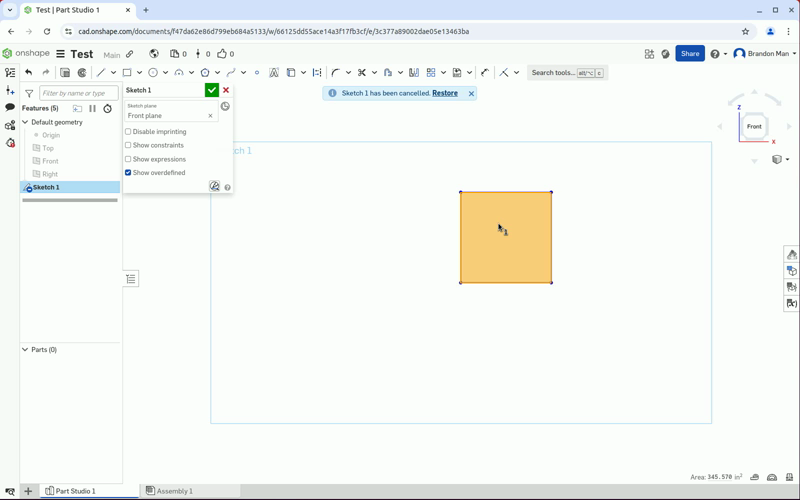
mouse_move(73, 352)
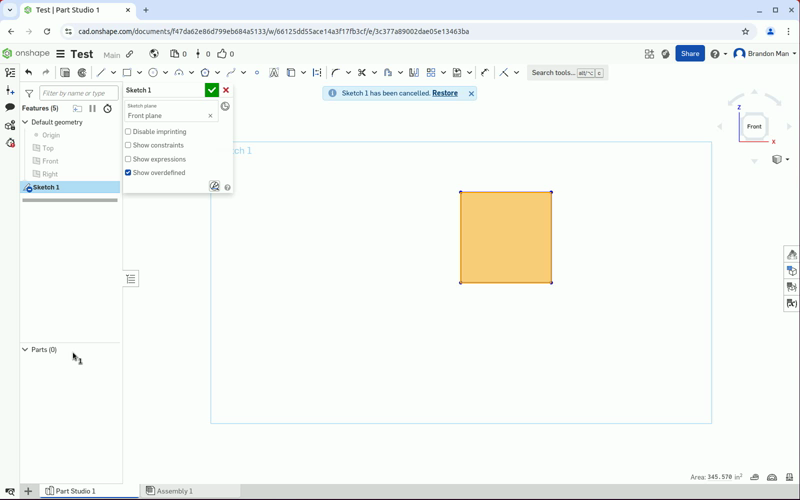
key(shift+y)
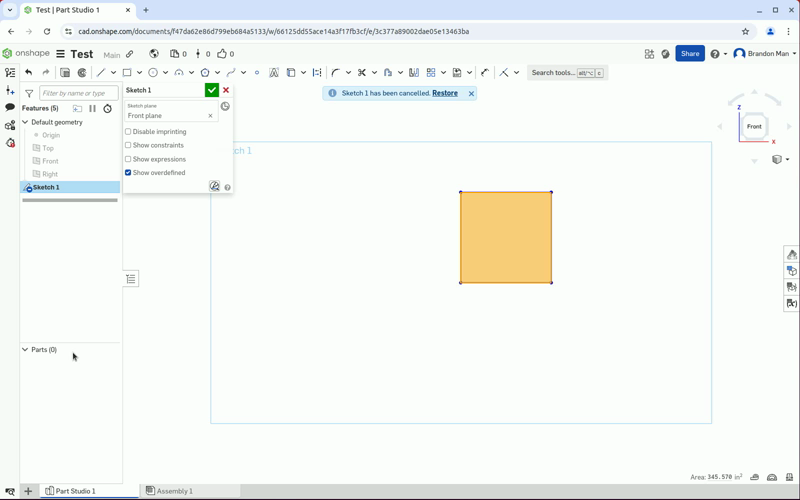
key(shift+e)
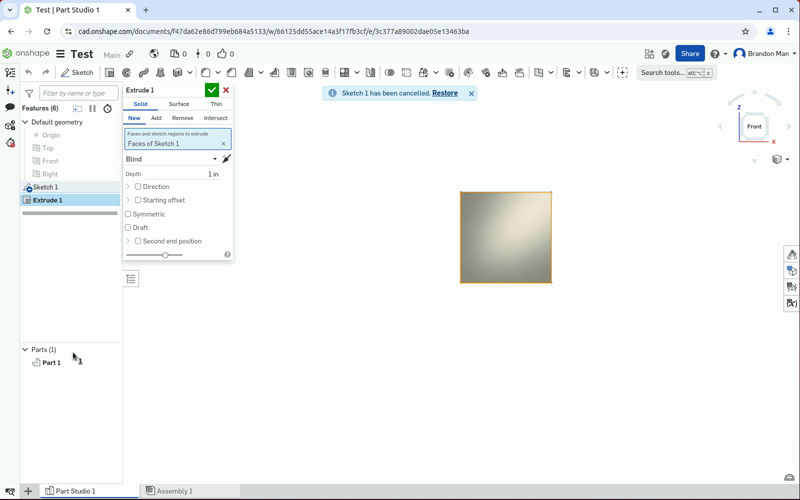
mouse_move(143, 106)
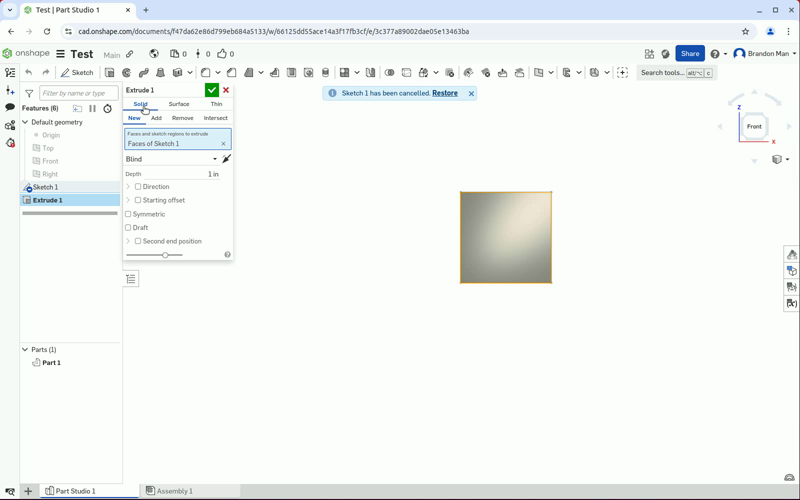
click(143, 106)
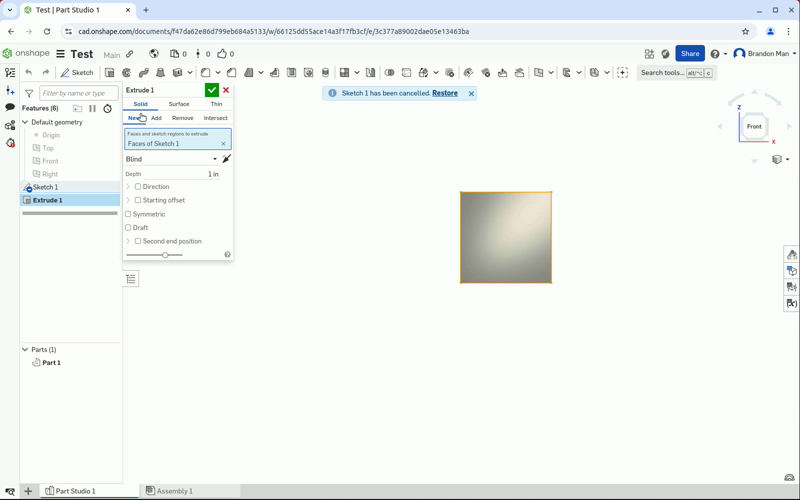
mouse_move(137, 120)
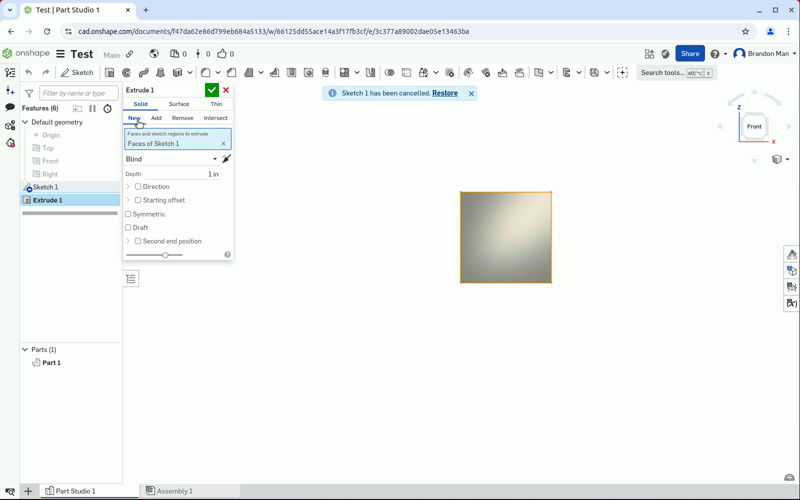
click(137, 120)
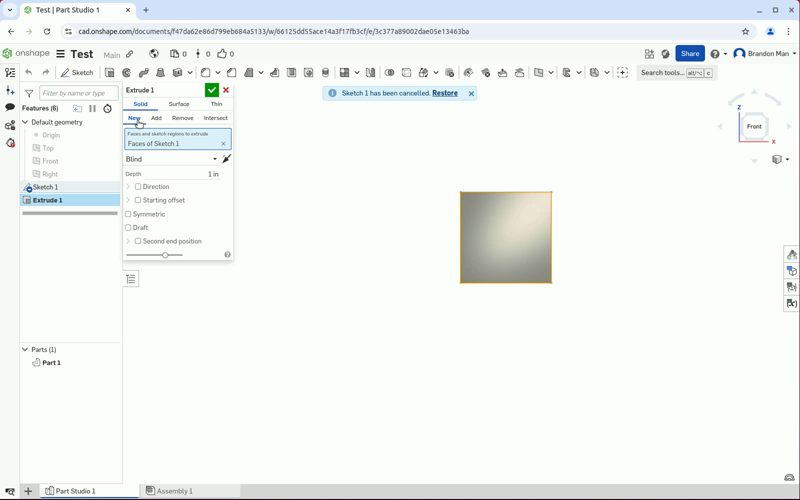
key(tab, 4)
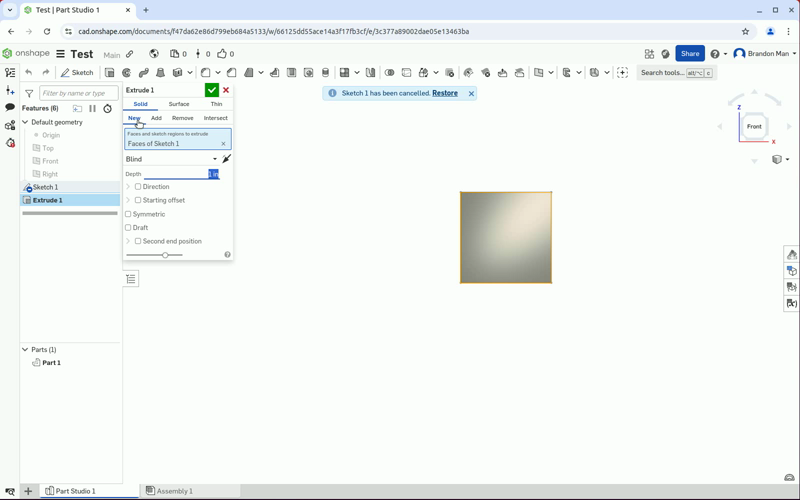
text(18.535)
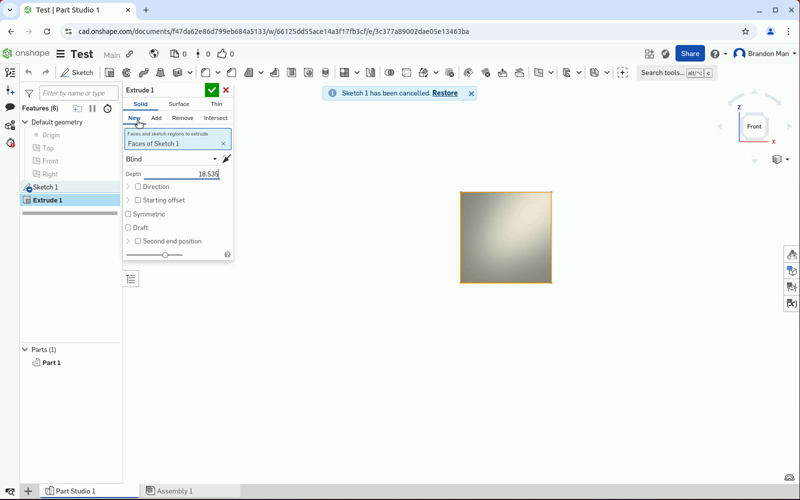
key(enter)
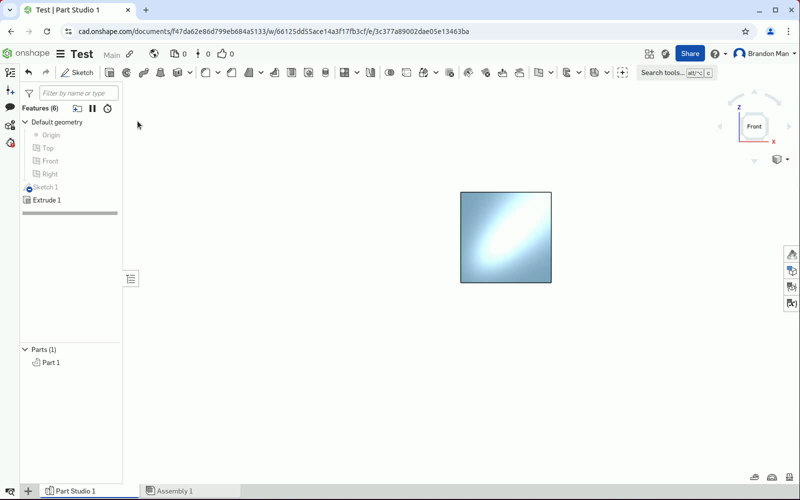
key(shift+h)
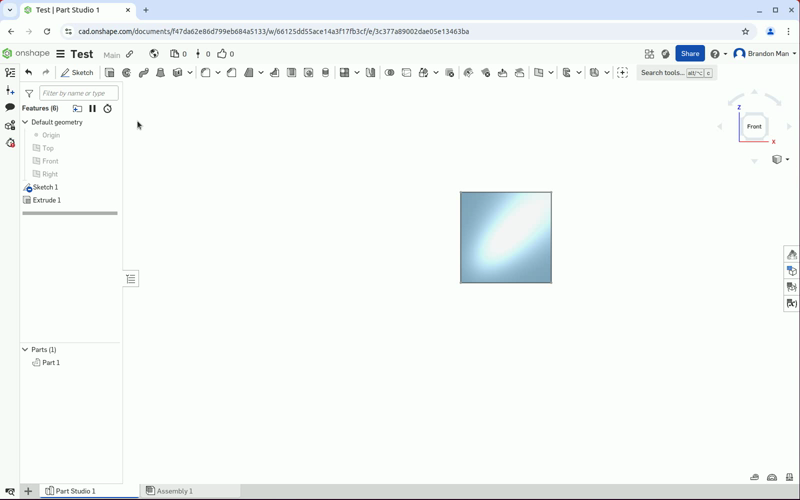
key(shift+h)
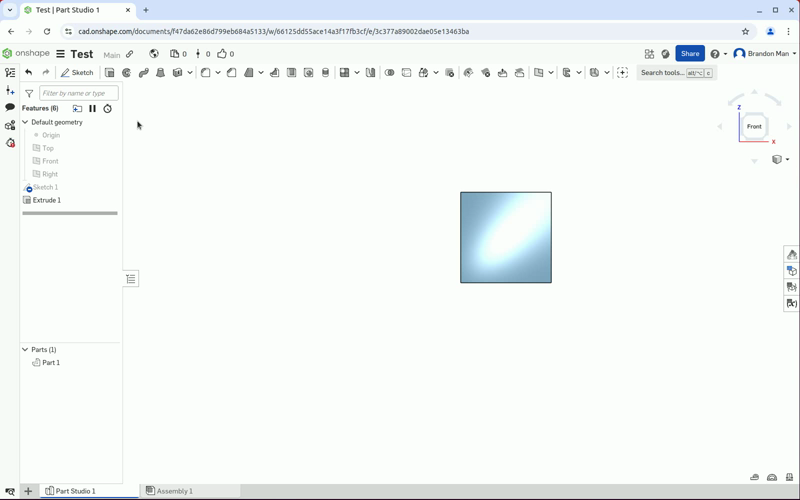
mouse_move(73, 189)
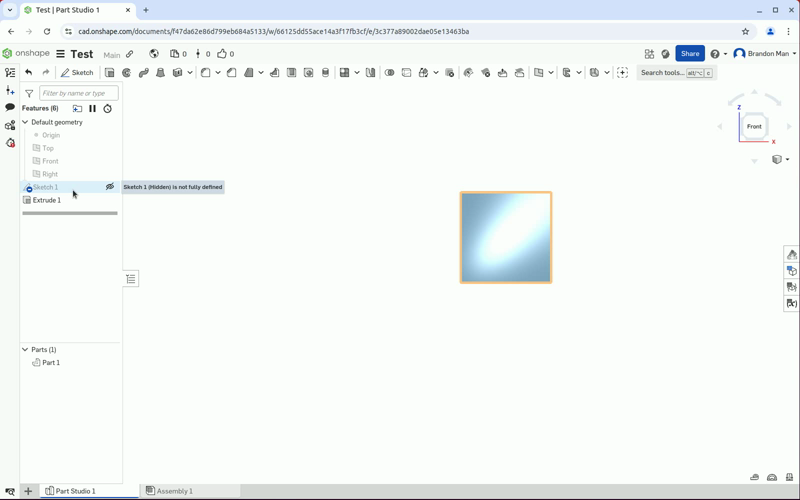
click(73, 189)
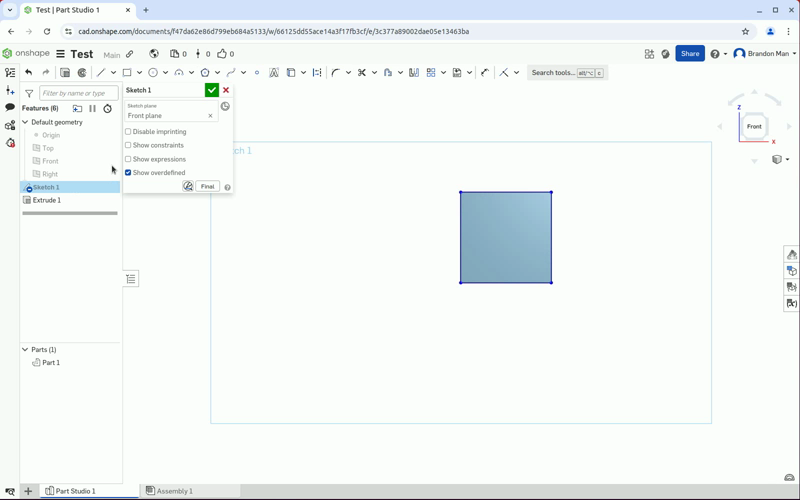
mouse_move(229, 92)
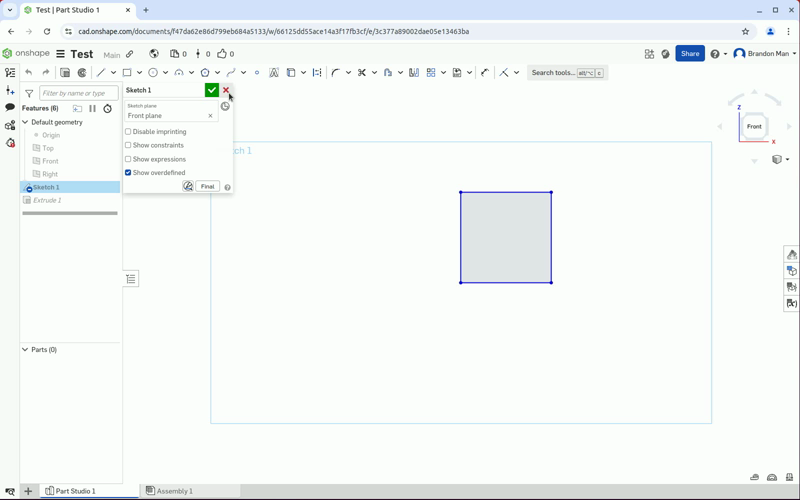
click(229, 92)
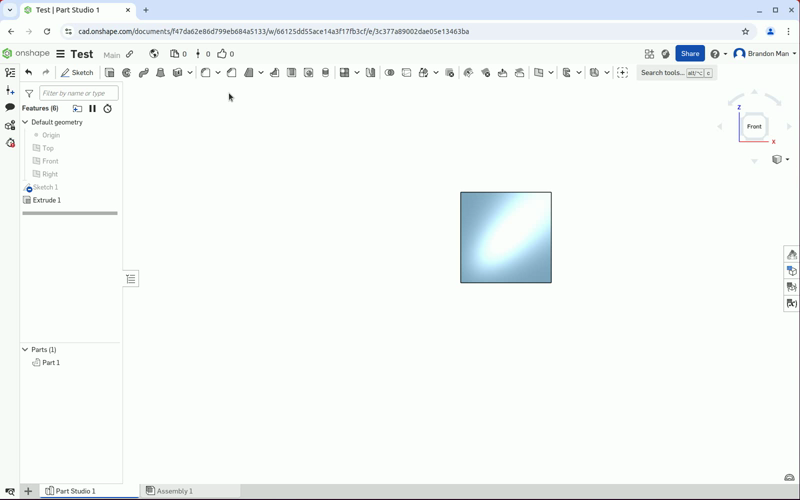
mouse_move(541, 75)
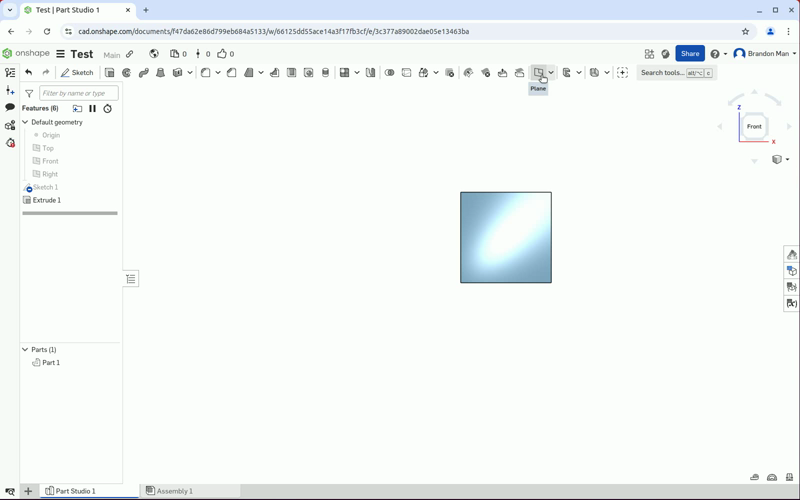
click(541, 75)
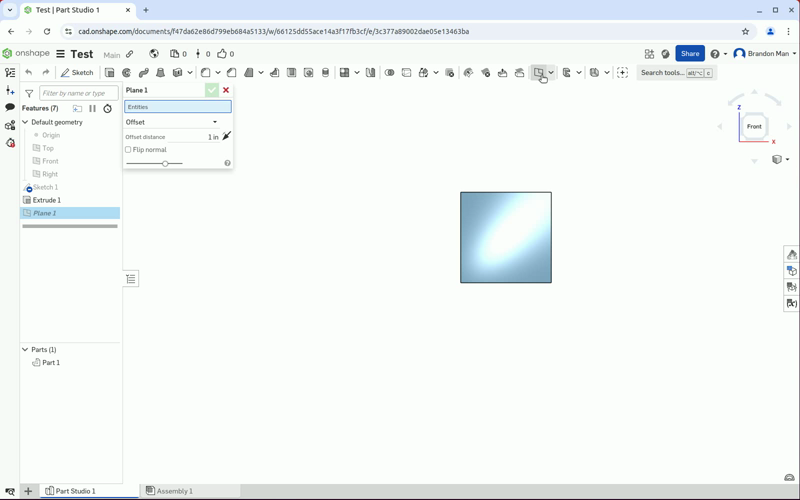
mouse_move(73, 163)
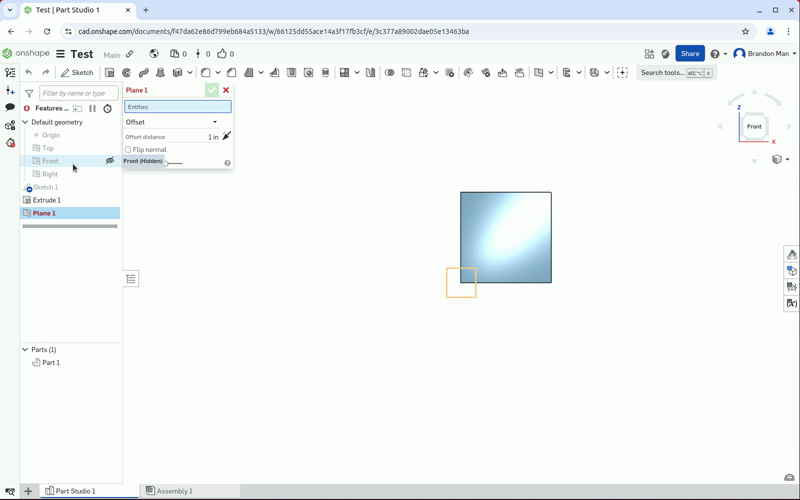
click(73, 163)
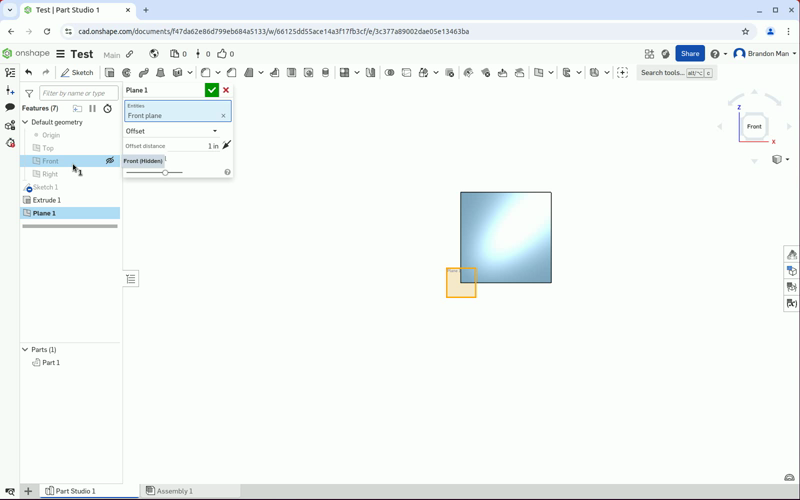
key(tab, 2)
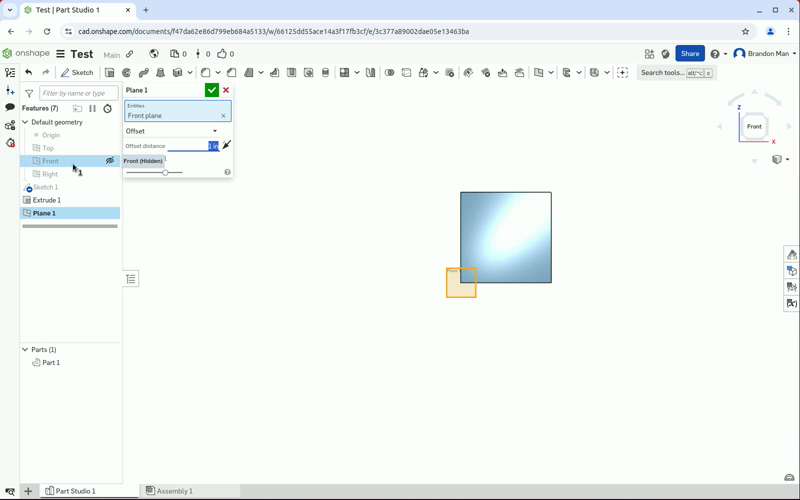
text(18.548)
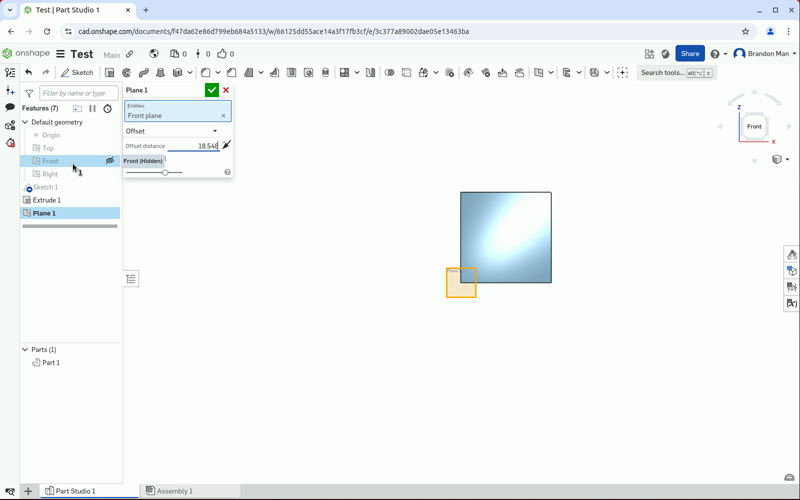
key(enter, 2)
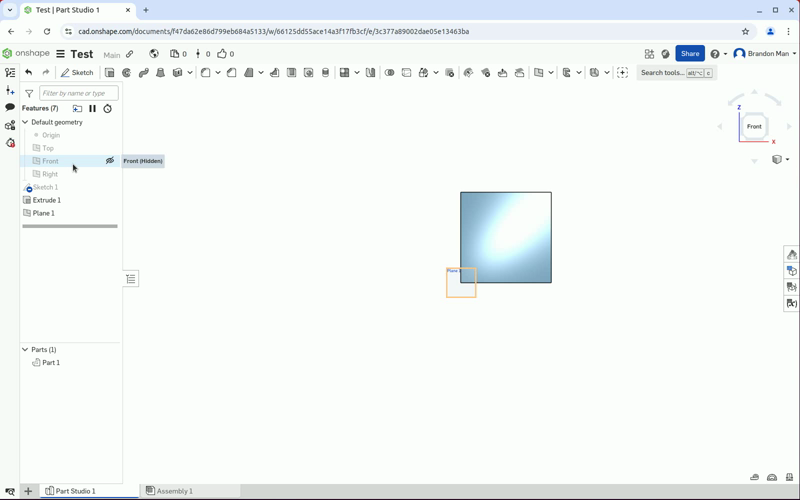
key(shift+s)
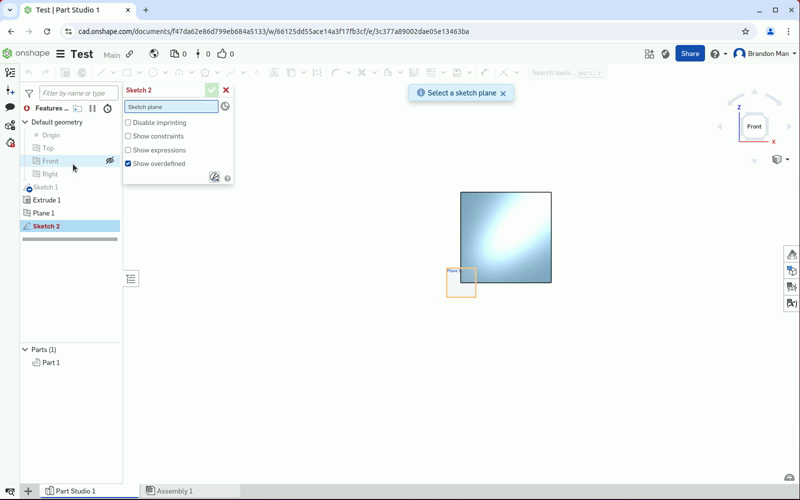
mouse_move(73, 215)
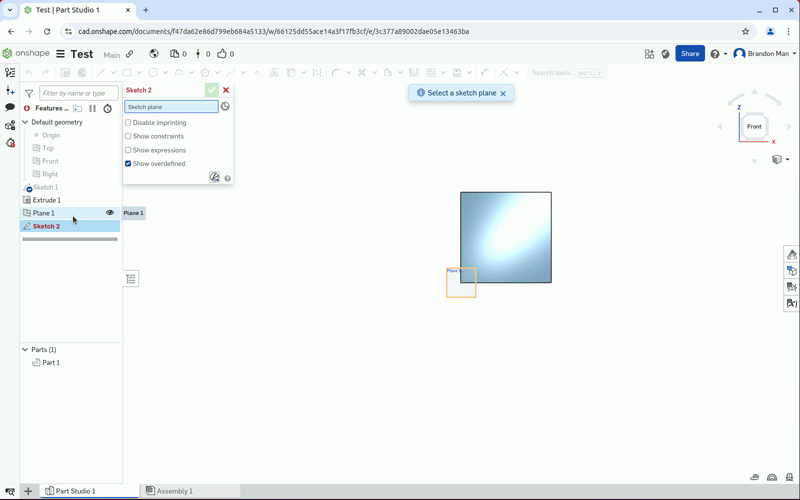
click(73, 215)
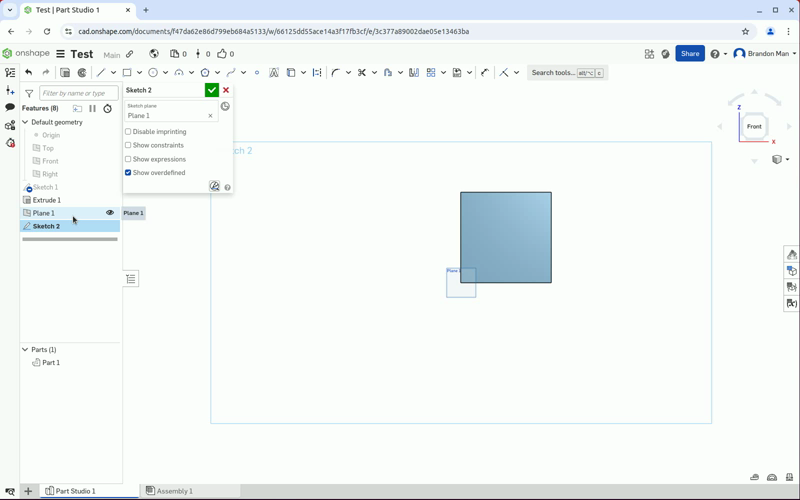
mouse_move(73, 352)
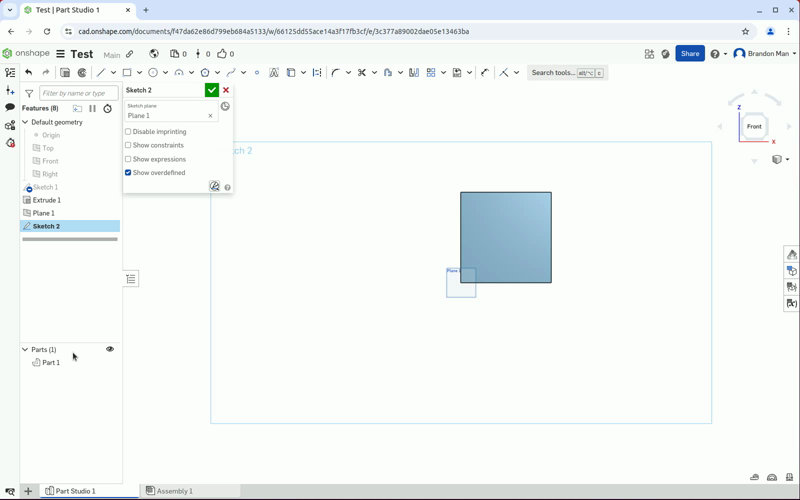
key(y)
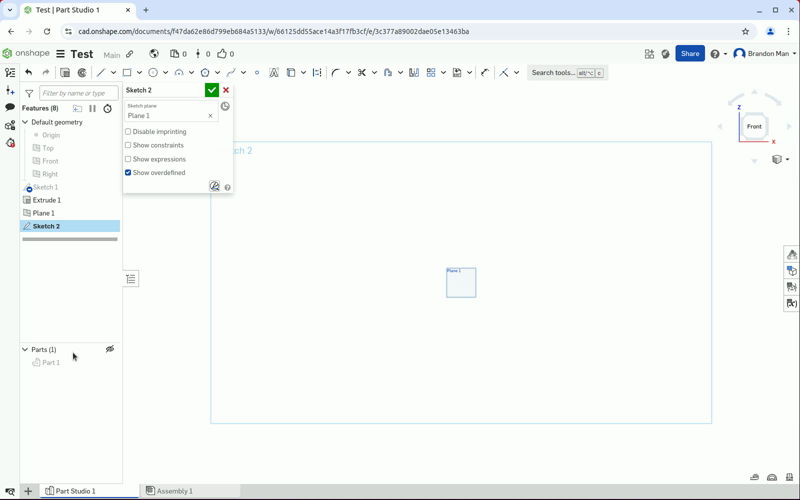
key(l)
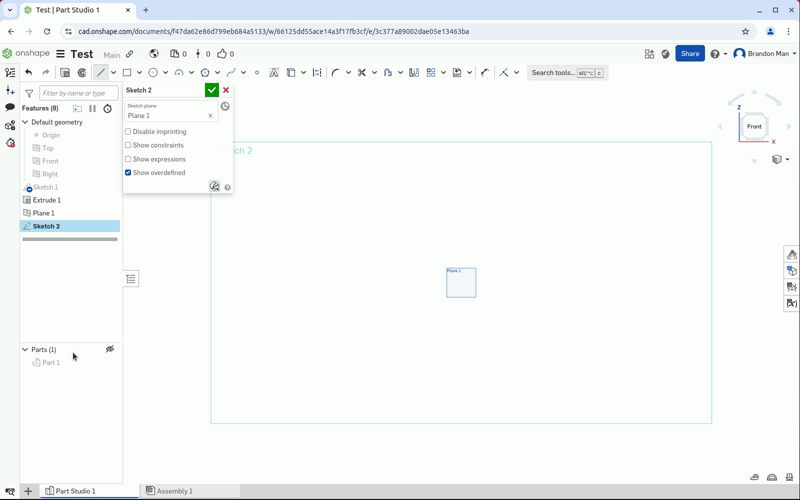
key_down(shift)
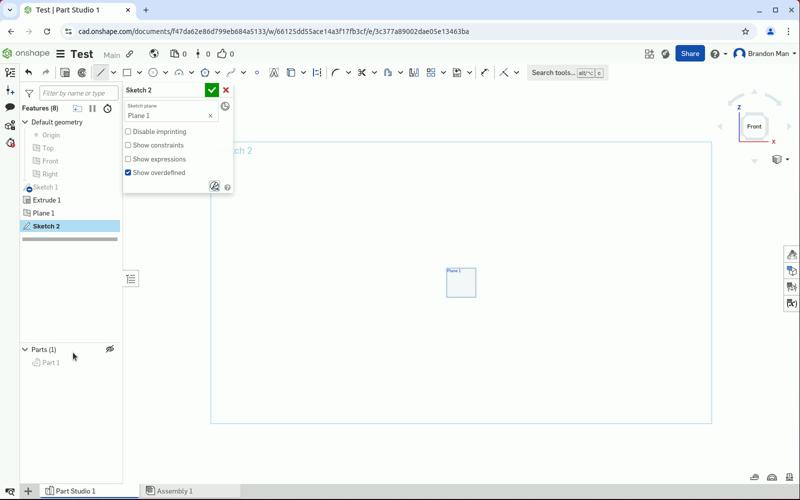
mouse_move(483, 260)
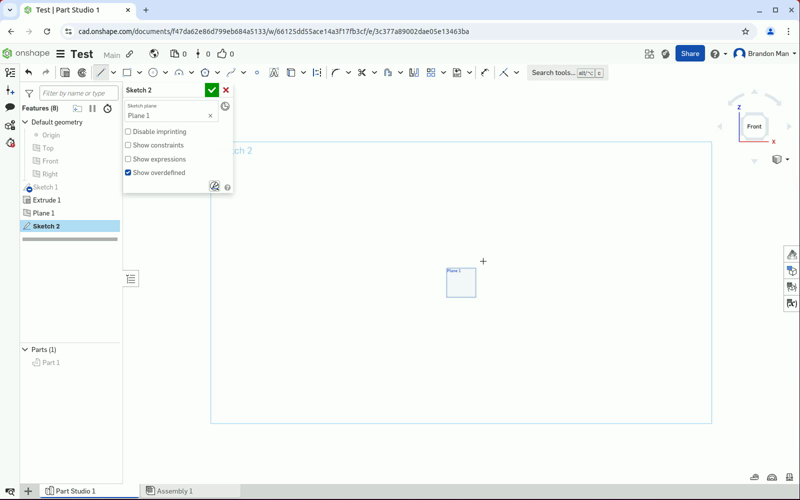
click(483, 260)
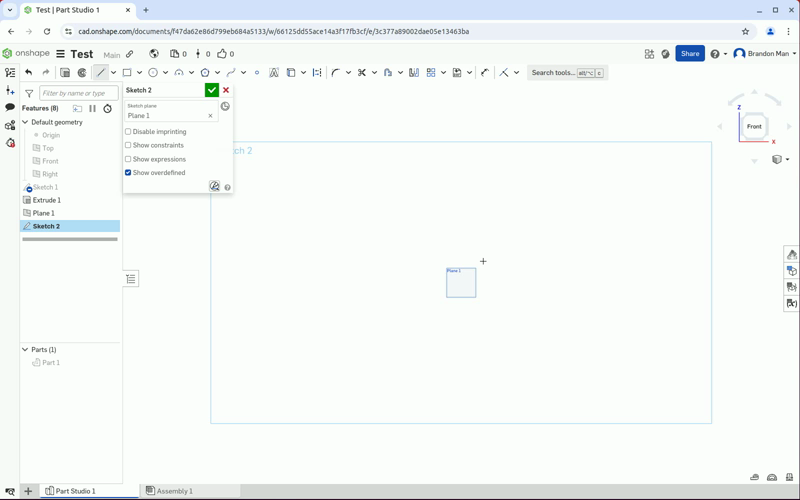
key_up(shift)
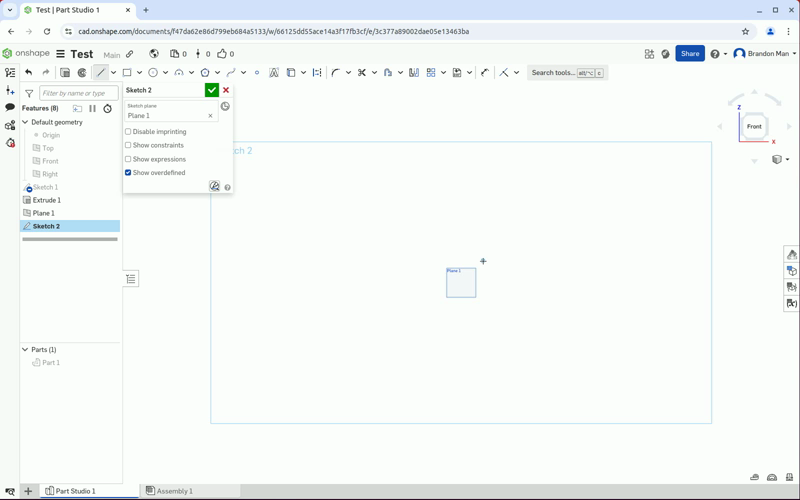
key_down(shift)
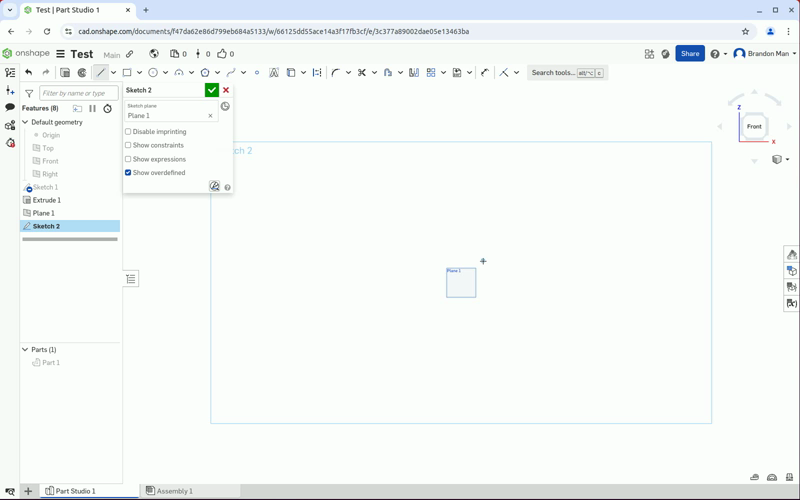
mouse_move(513, 260)
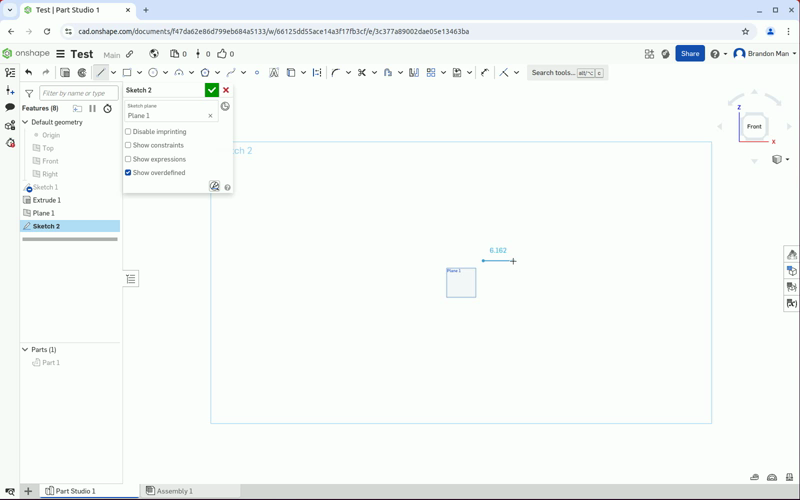
mouse_move(528, 260)
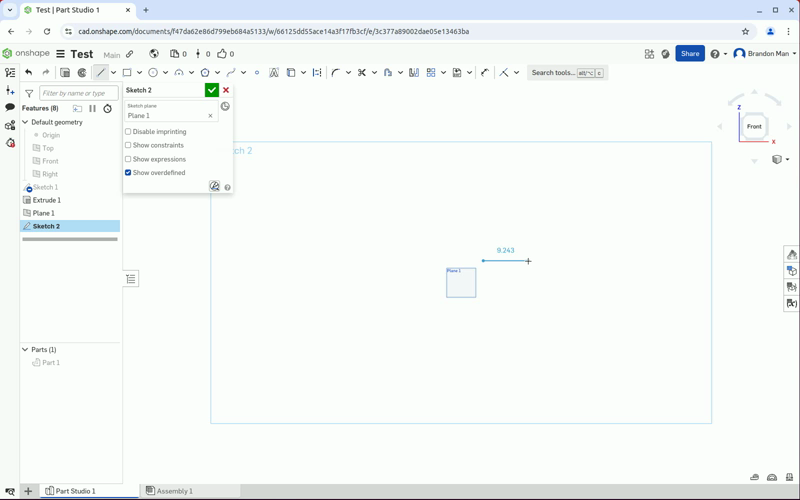
click(528, 260)
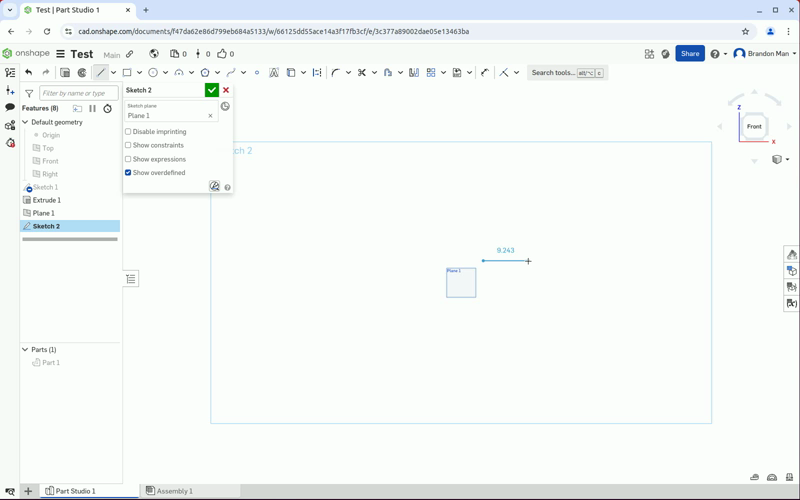
key_up(shift)
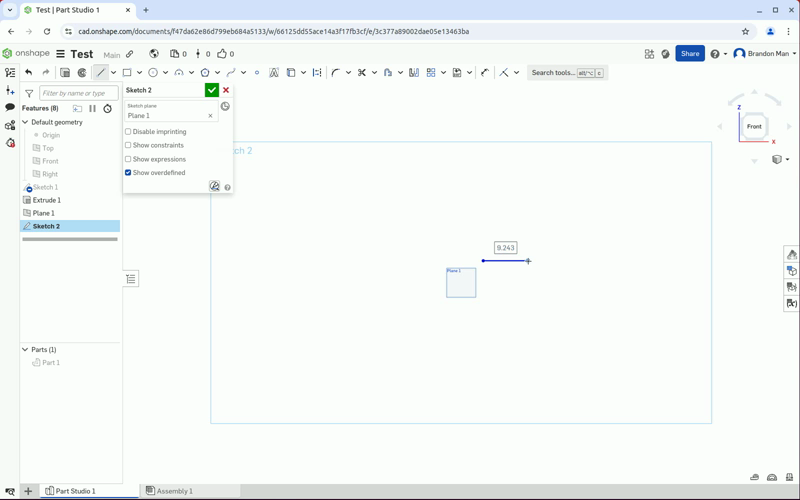
key_down(shift)
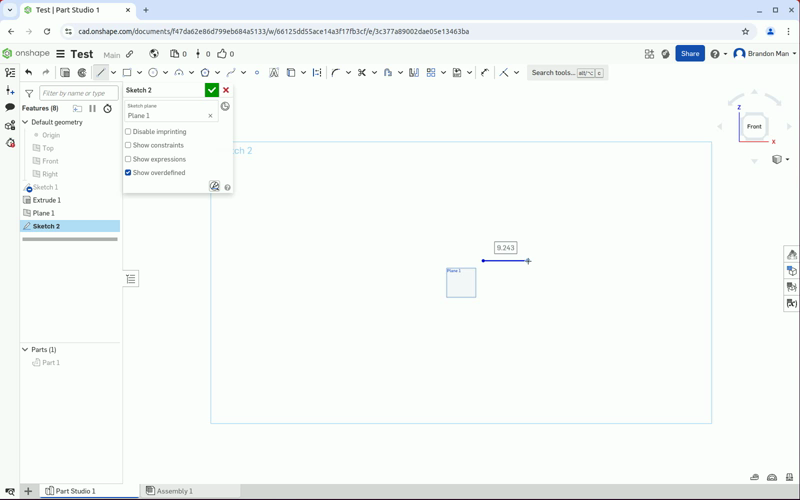
mouse_move(558, 260)
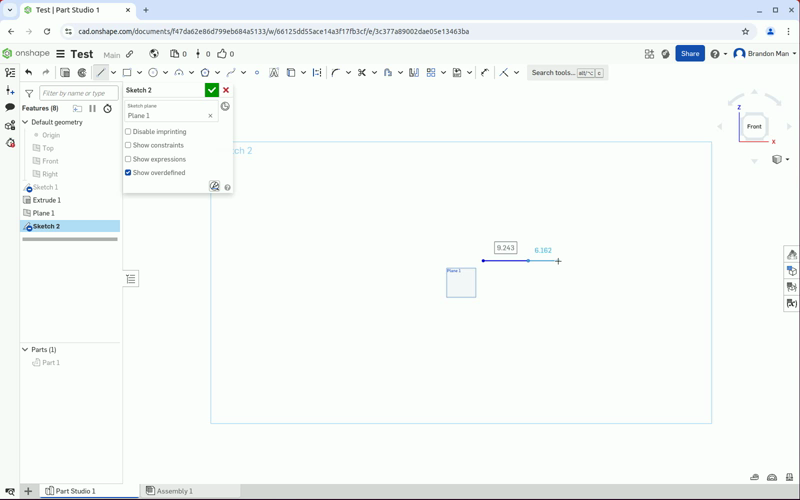
mouse_move(528, 215)
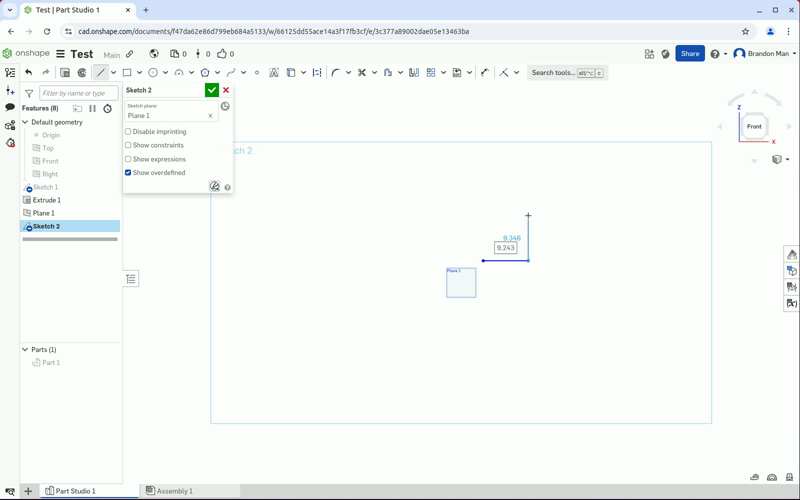
click(528, 215)
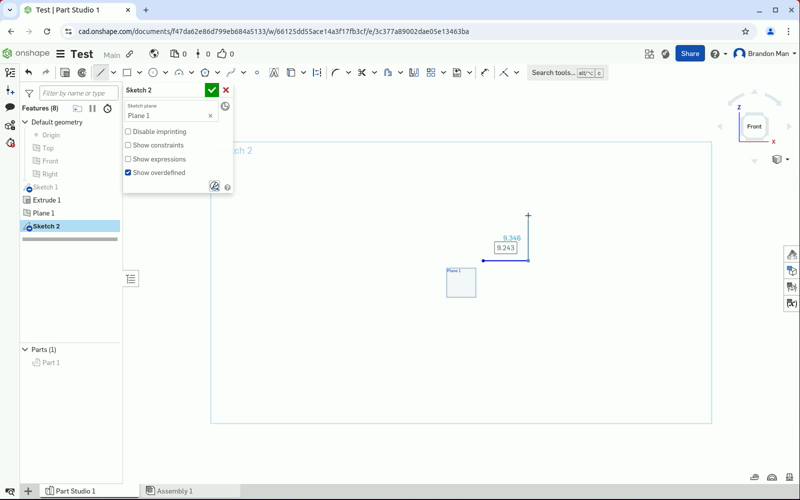
key_up(shift)
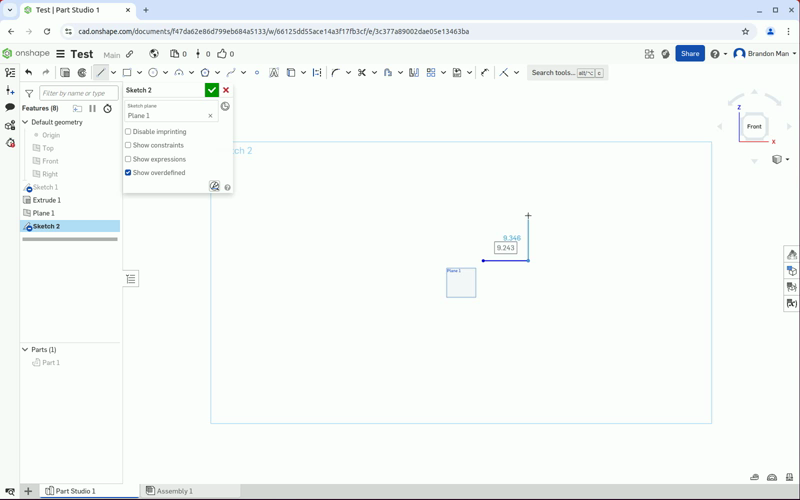
key_down(shift)
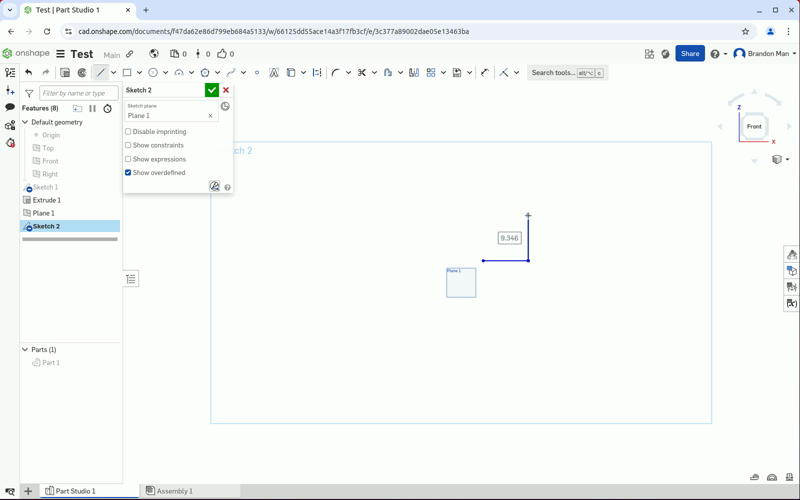
mouse_move(558, 215)
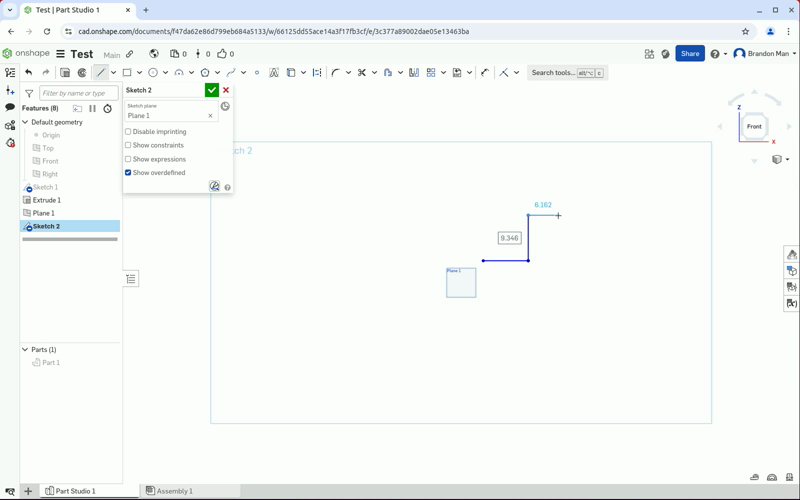
mouse_move(483, 215)
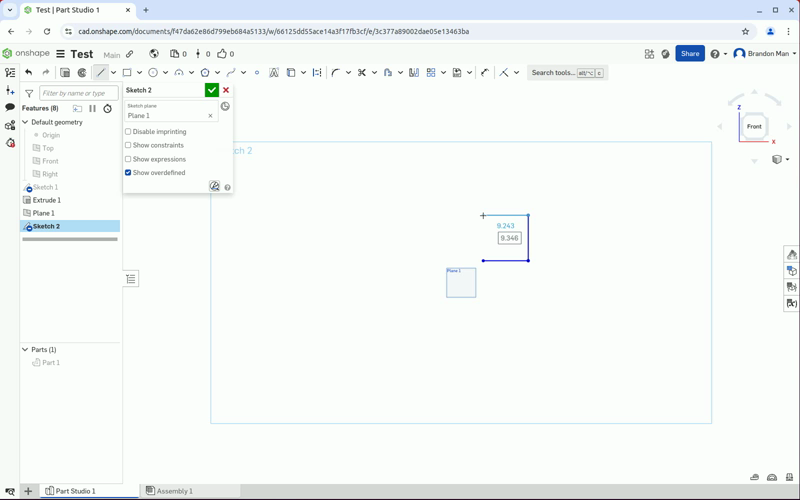
click(483, 215)
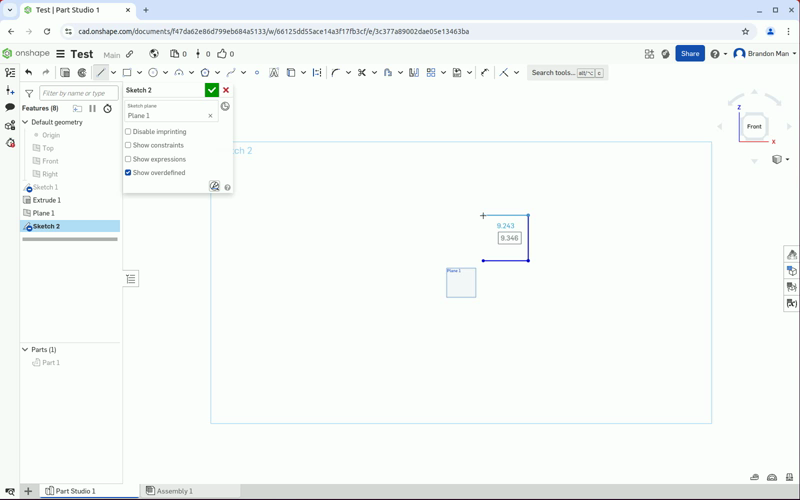
key_up(shift)
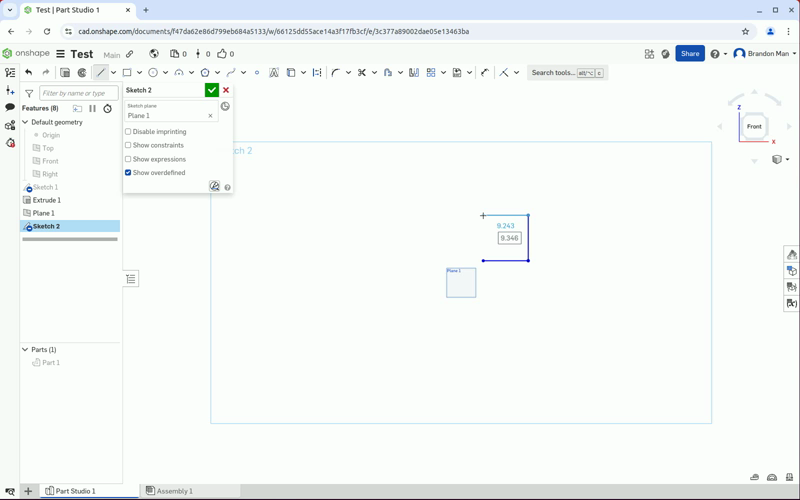
mouse_move(513, 215)
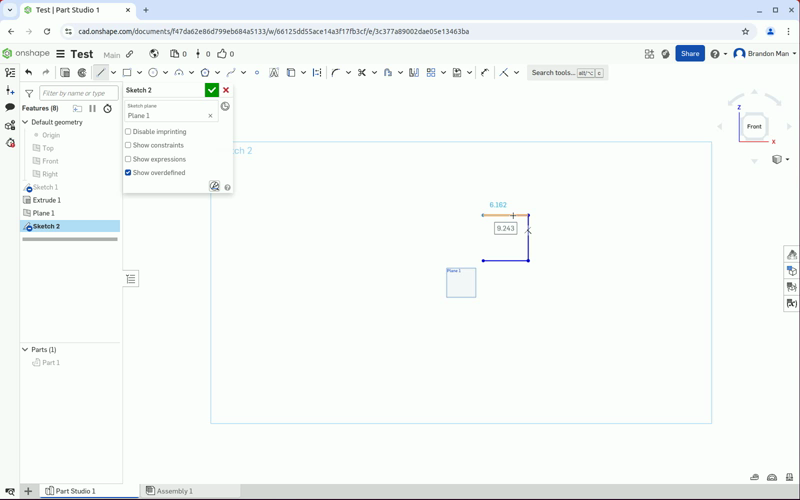
key_down(shift)
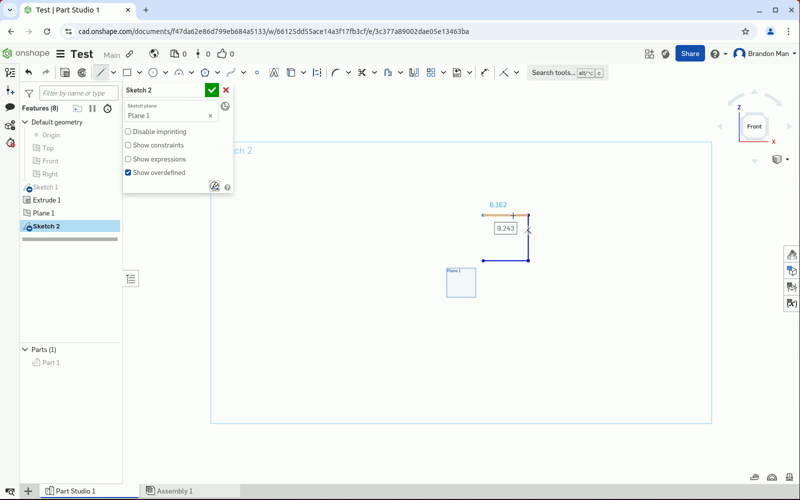
mouse_move(483, 260)
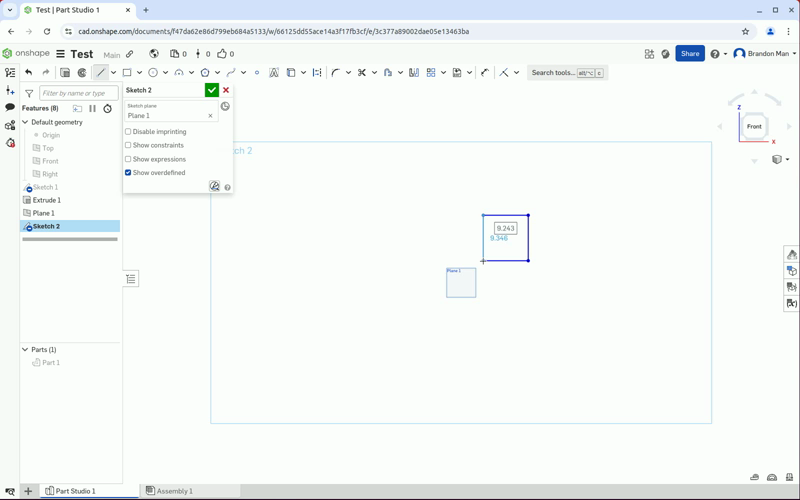
key_up(shift)
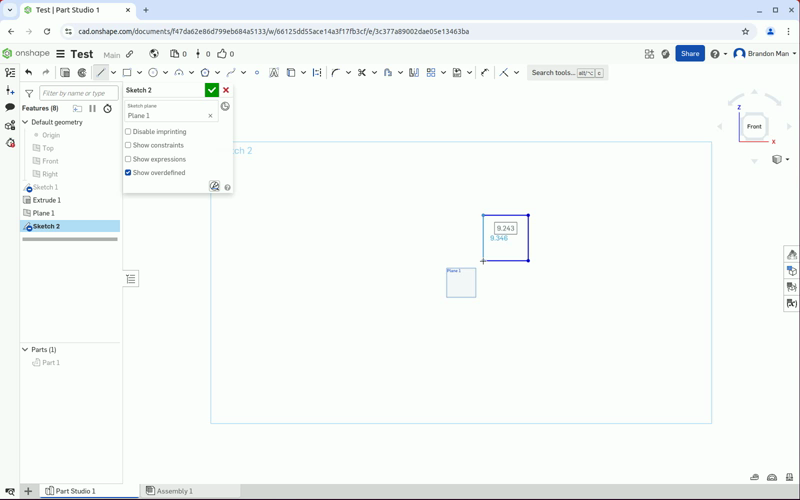
click(483, 260)
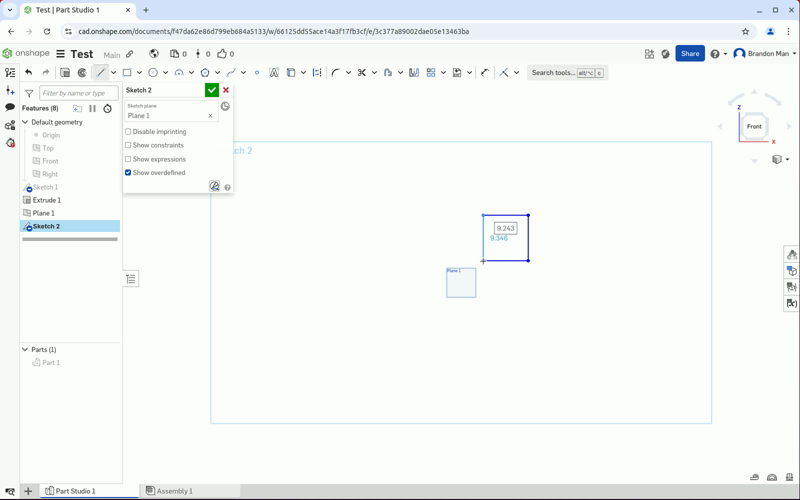
key(esc)
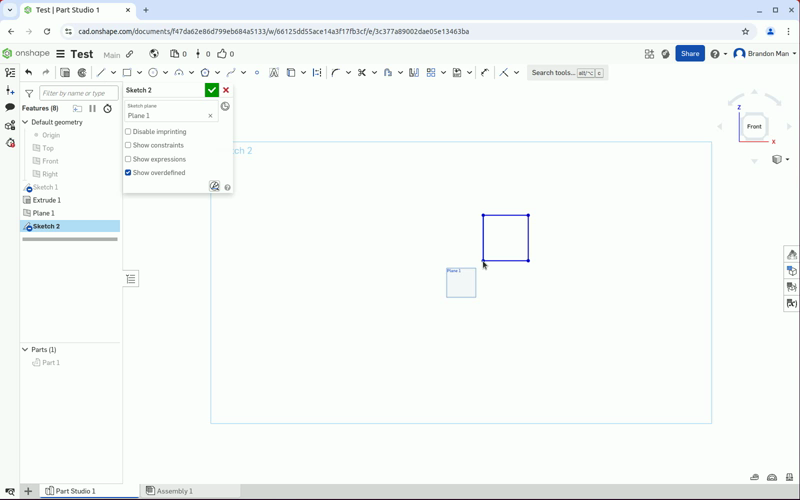
mouse_move(495, 242)
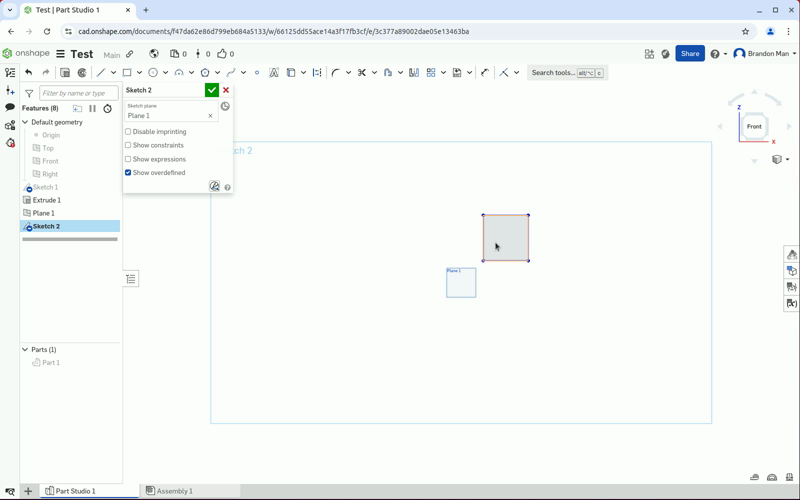
click(495, 242)
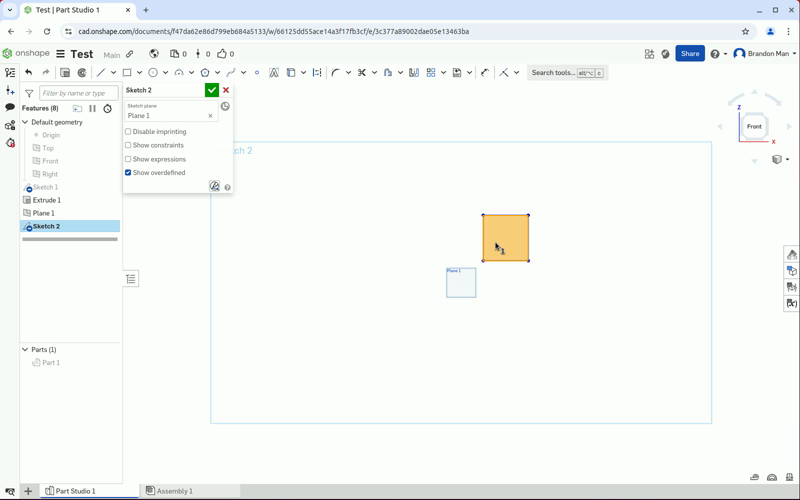
mouse_move(73, 352)
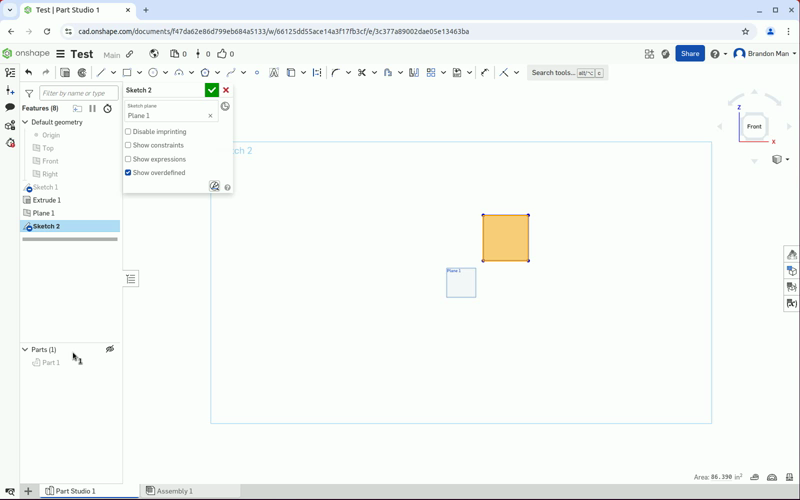
key(shift+y)
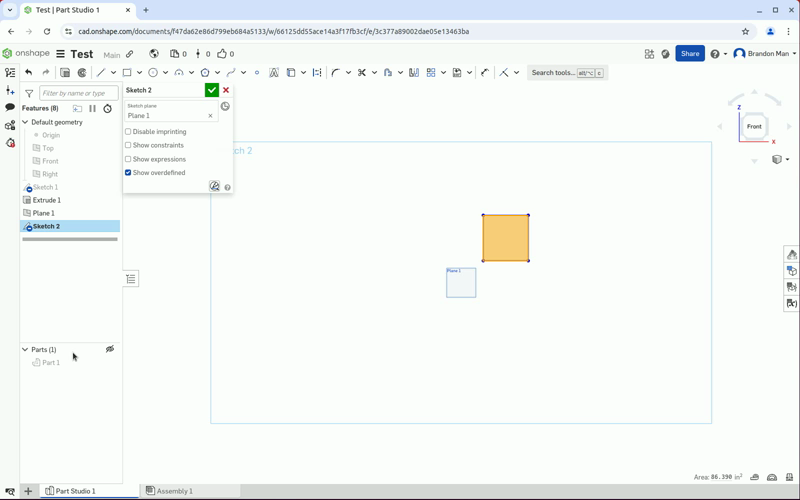
key(shift+e)
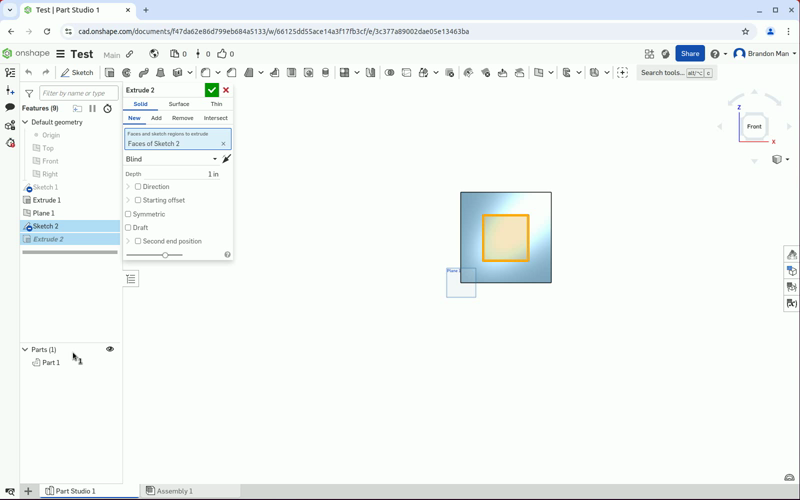
mouse_move(143, 106)
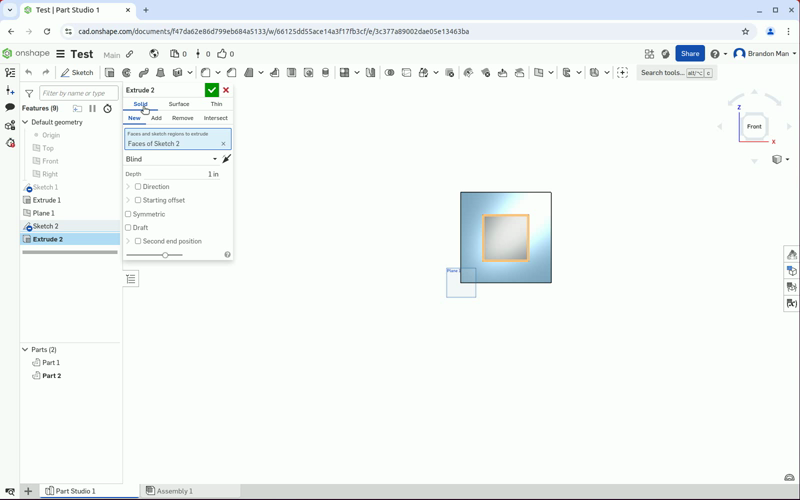
click(143, 106)
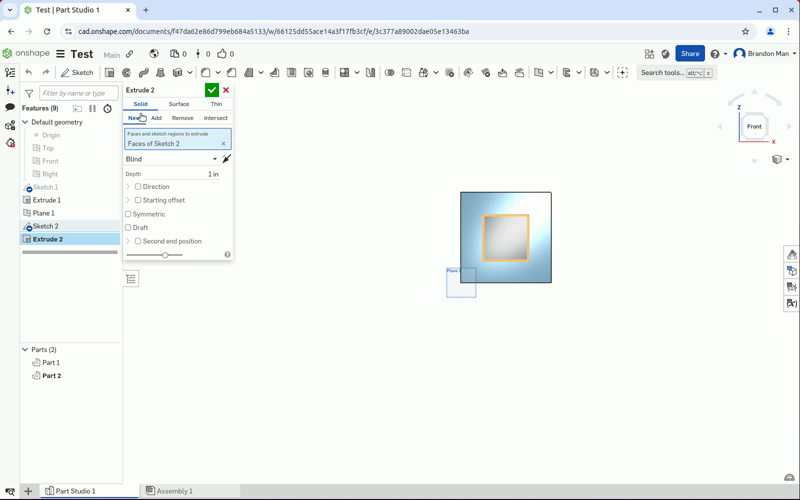
mouse_move(137, 120)
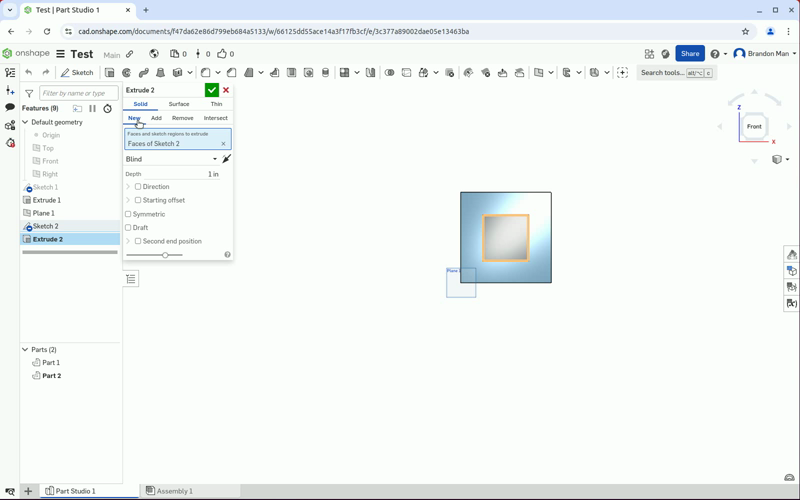
click(137, 120)
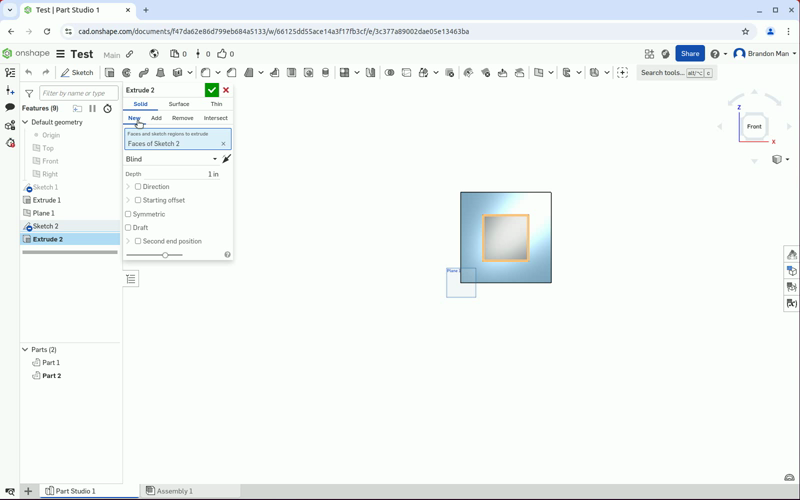
key(tab, 4)
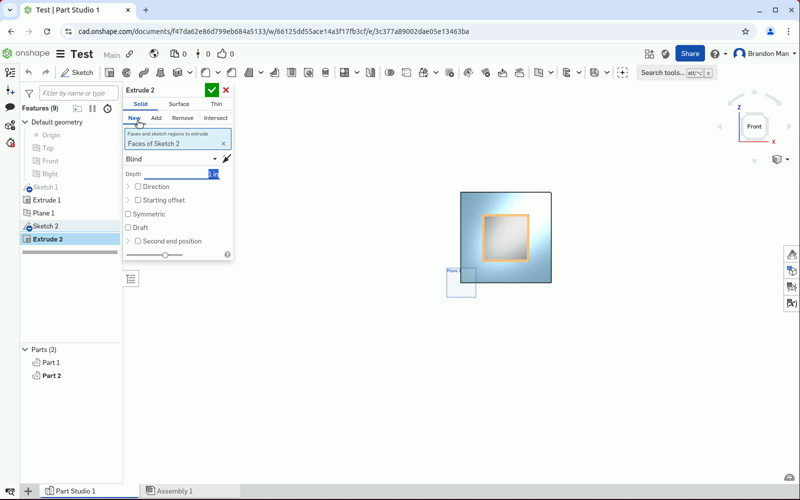
text(4.574)
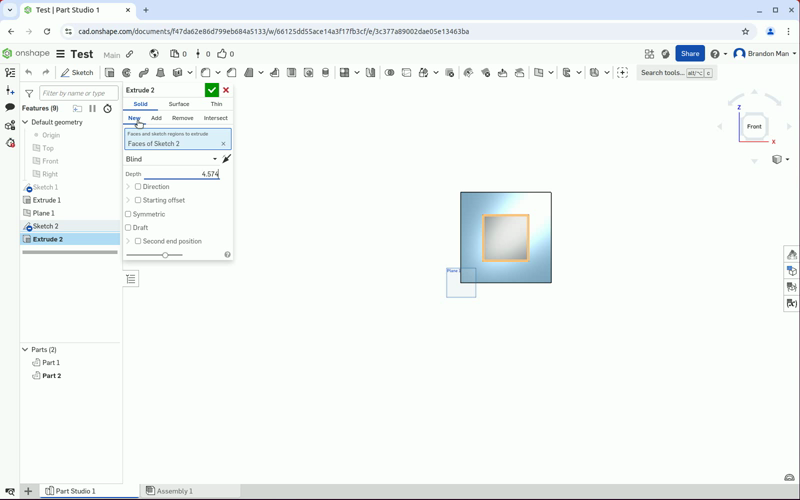
key(enter)
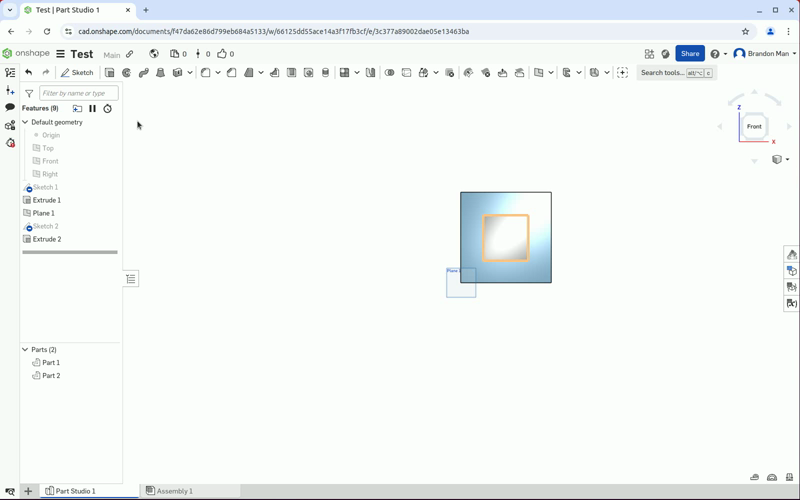
key(shift+h)
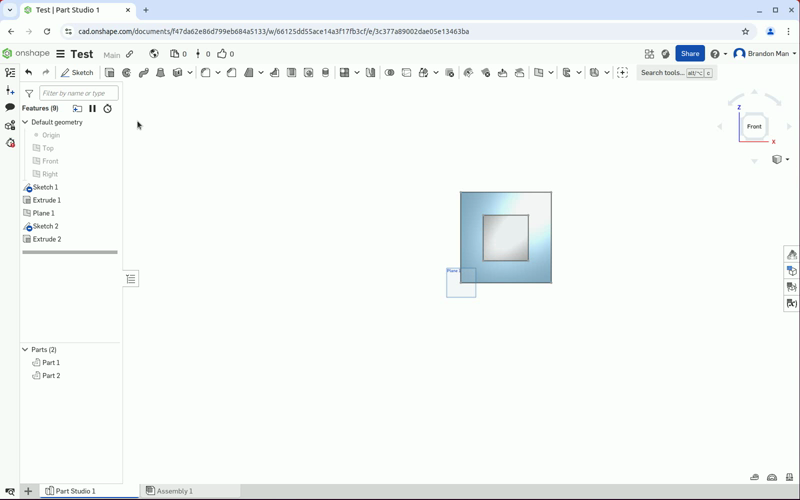
key(shift+h)
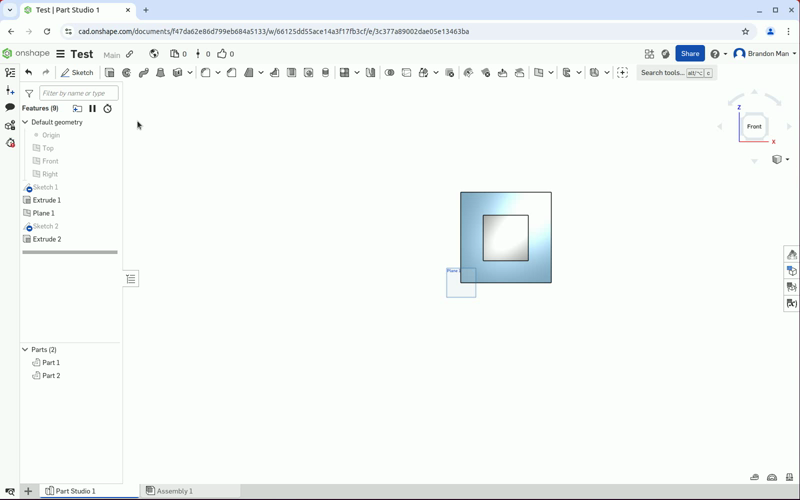
mouse_move(73, 189)
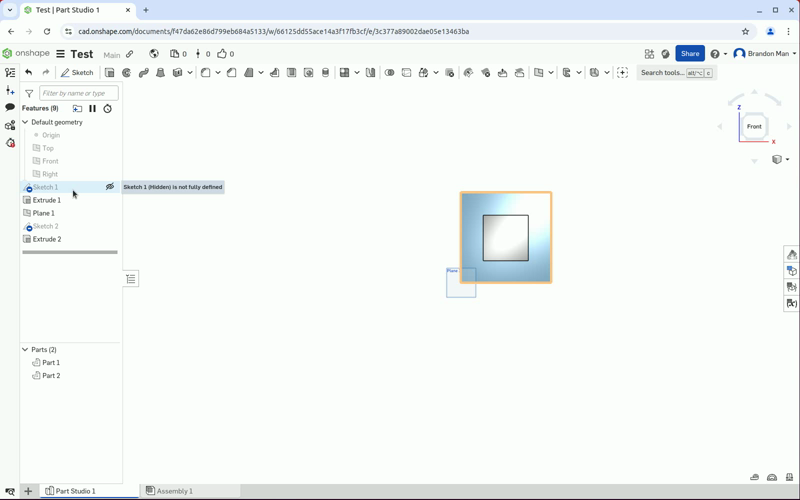
click(73, 189)
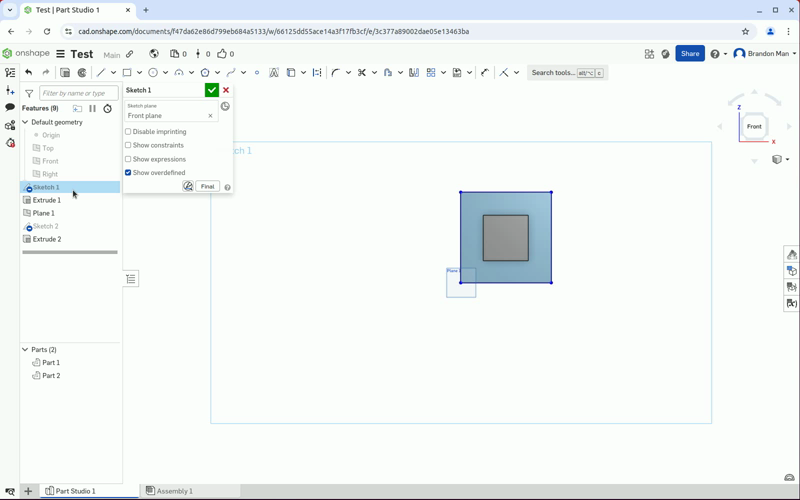
mouse_move(229, 92)
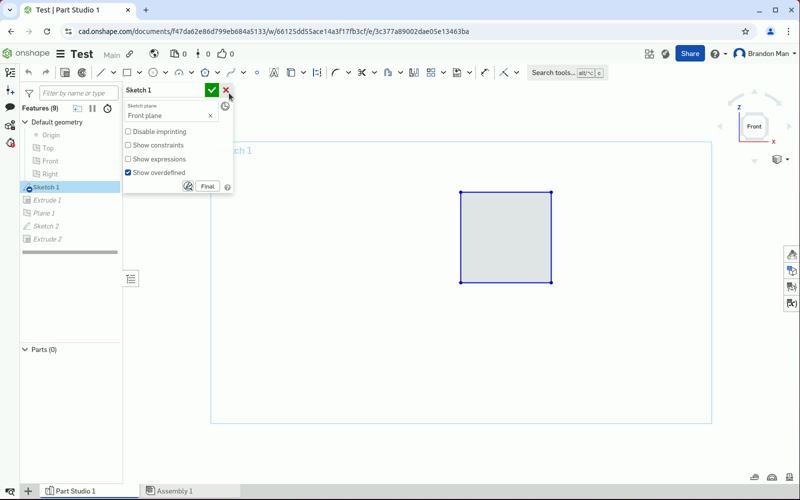
click(229, 92)
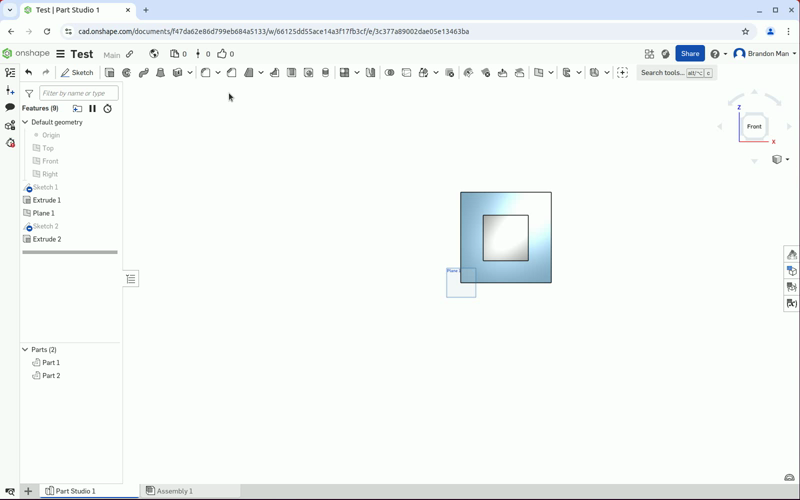
mouse_move(73, 352)
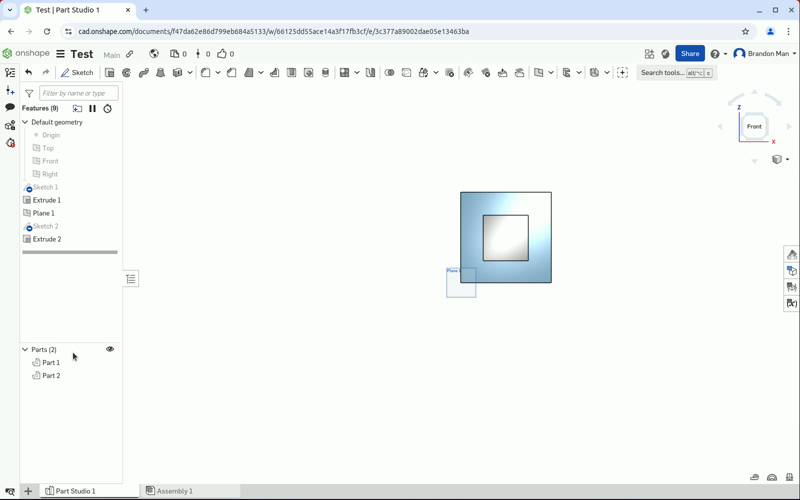
key(y)
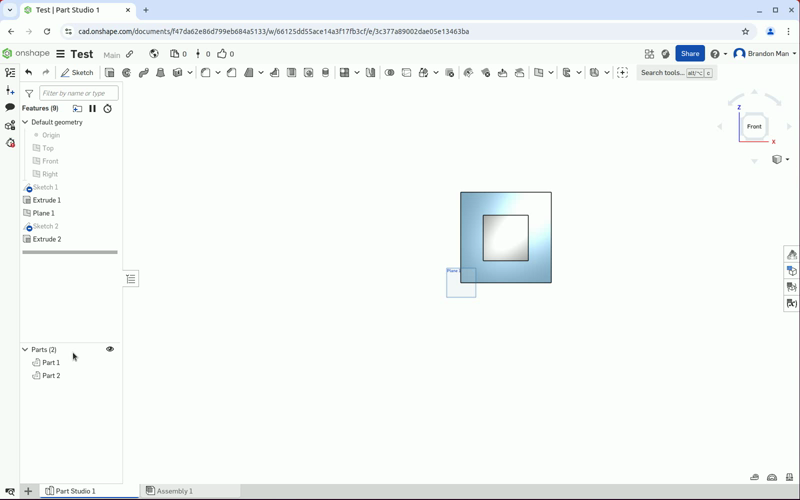
key(shift+p)
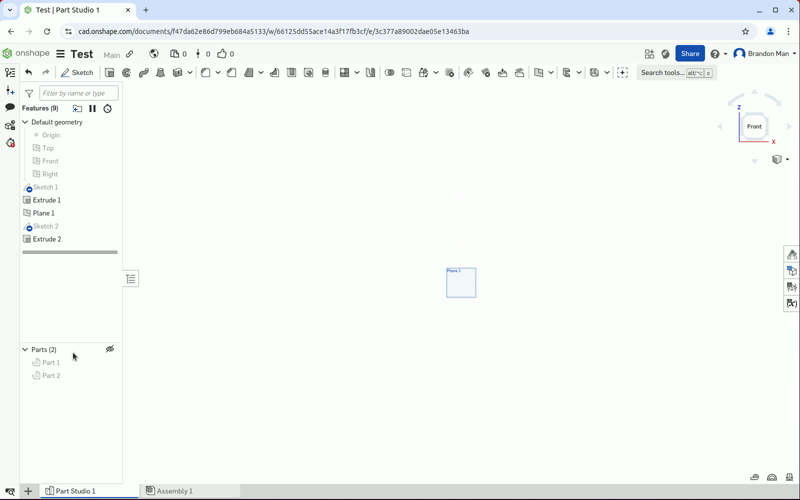
key(space)
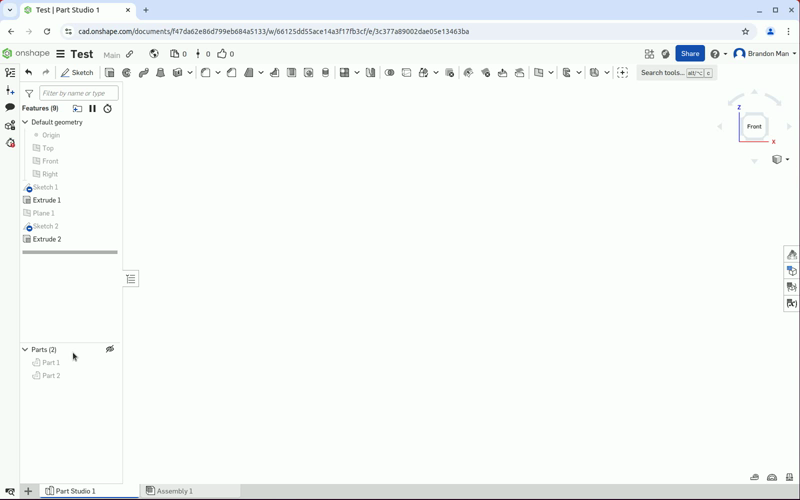
key_down(shift)
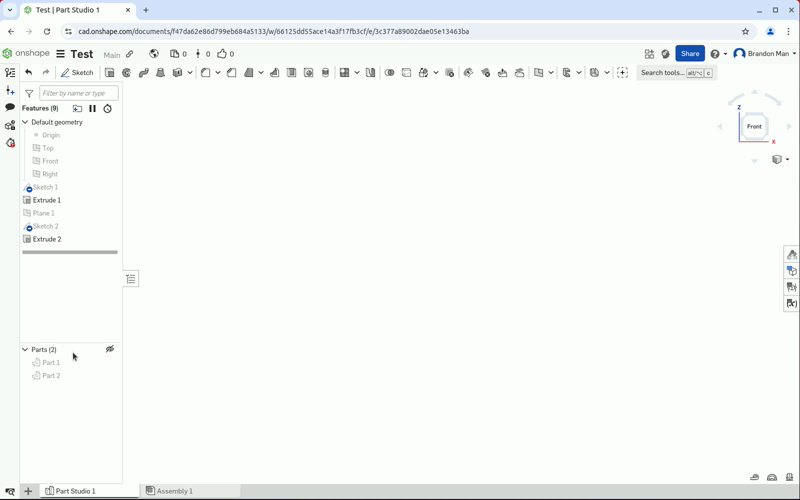
key(left)
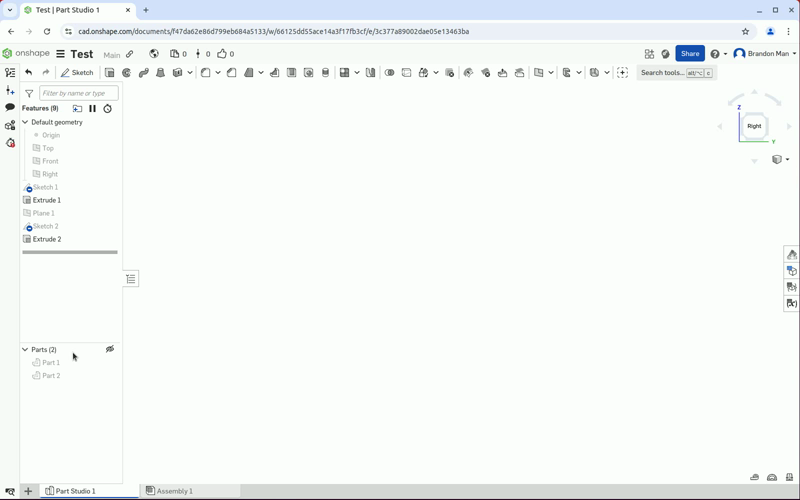
key_up(shift)
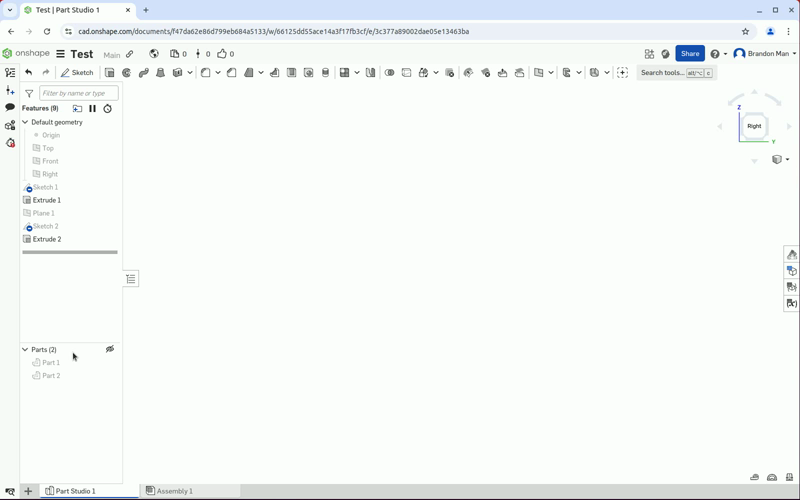
mouse_move(73, 352)
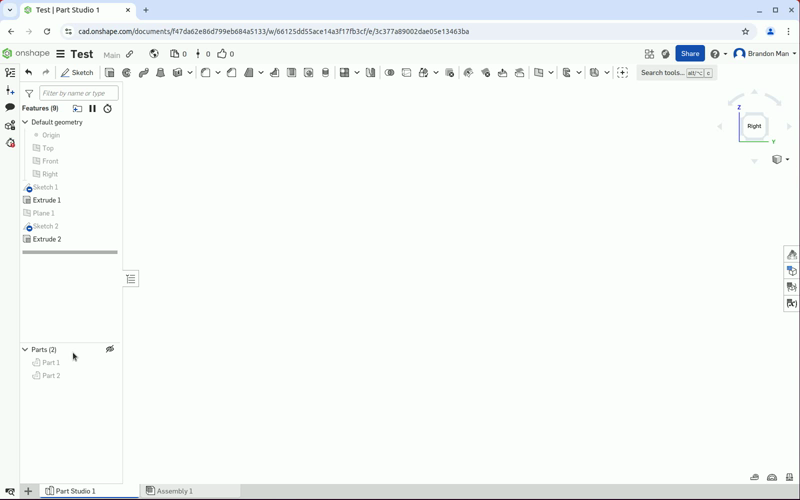
key(shift+y)
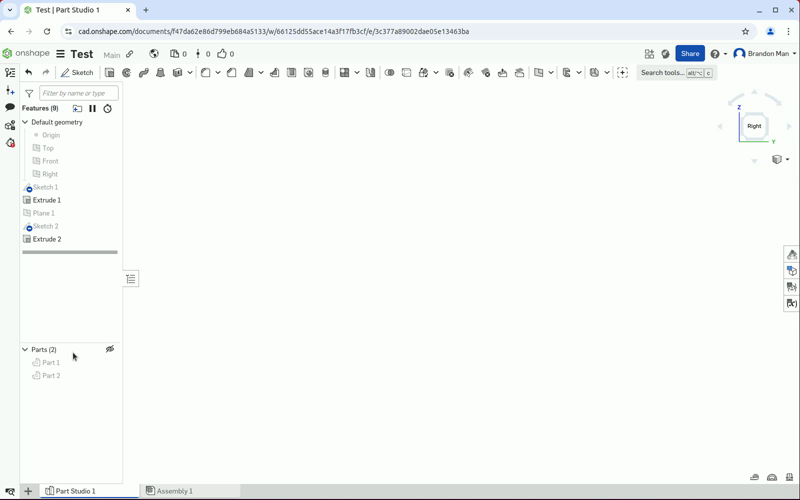
key(shift+s)
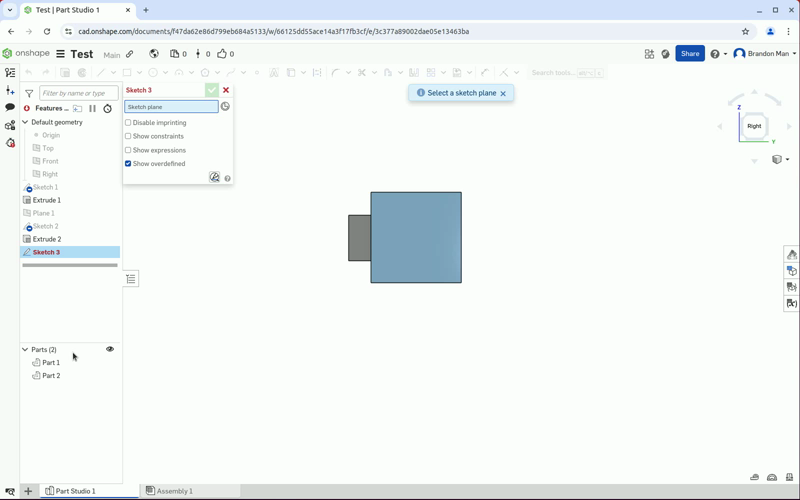
mouse_move(73, 176)
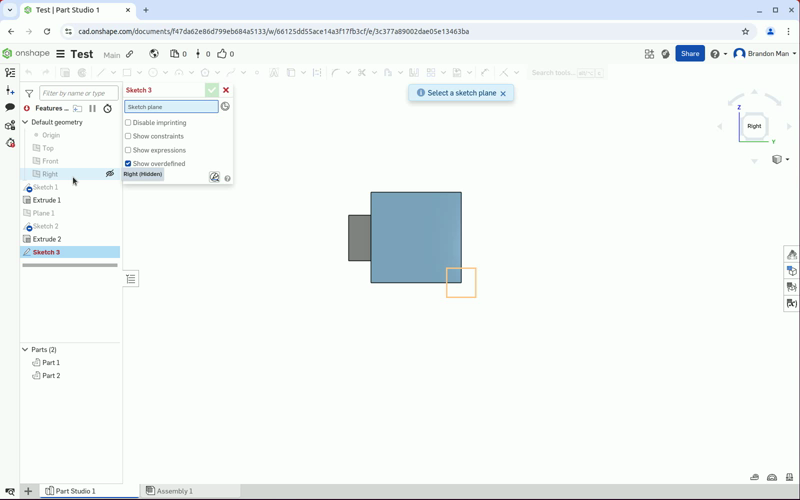
click(73, 176)
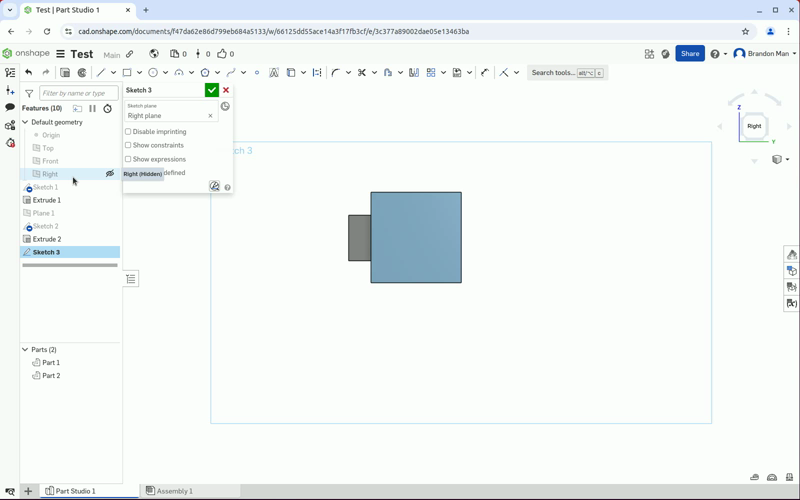
mouse_move(73, 352)
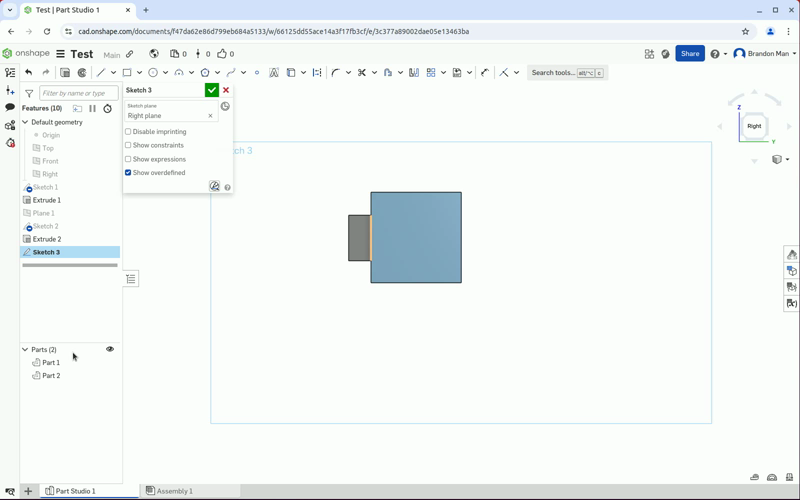
key(y)
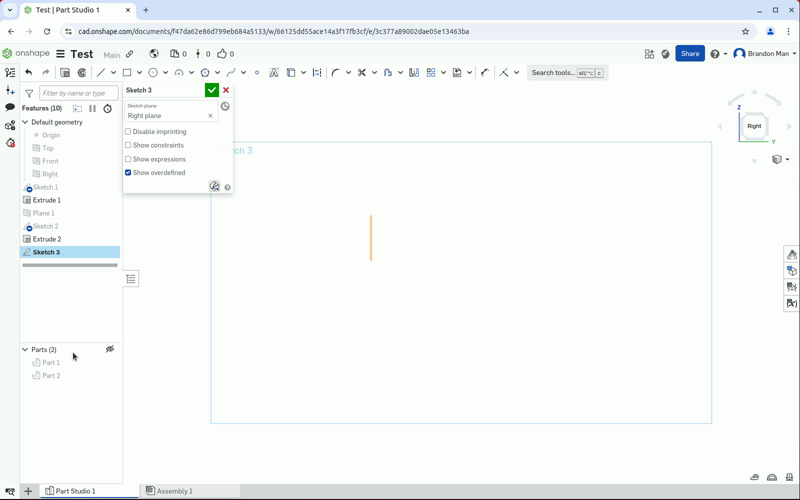
key(c)
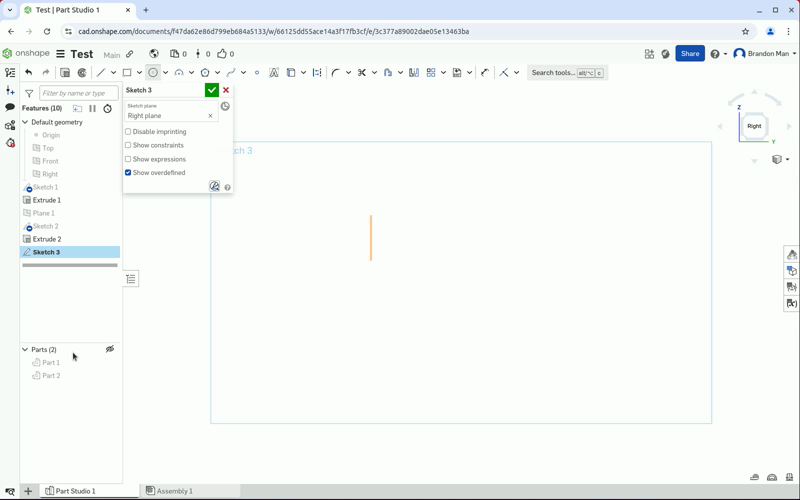
key_down(shift)
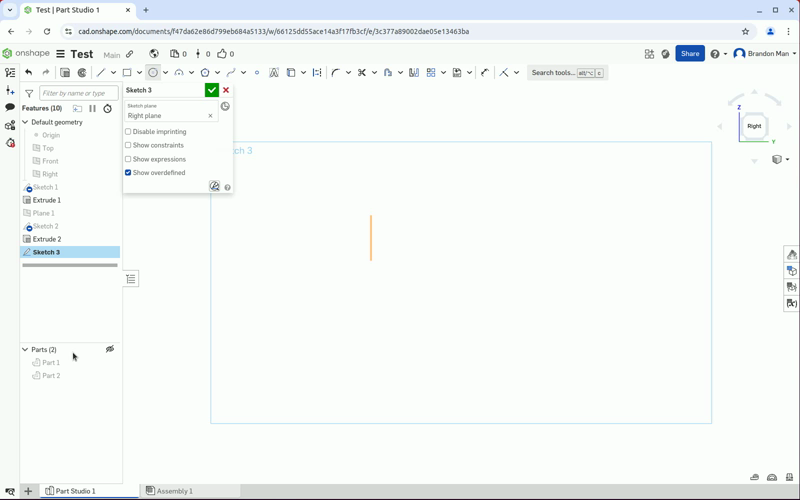
mouse_move(415, 238)
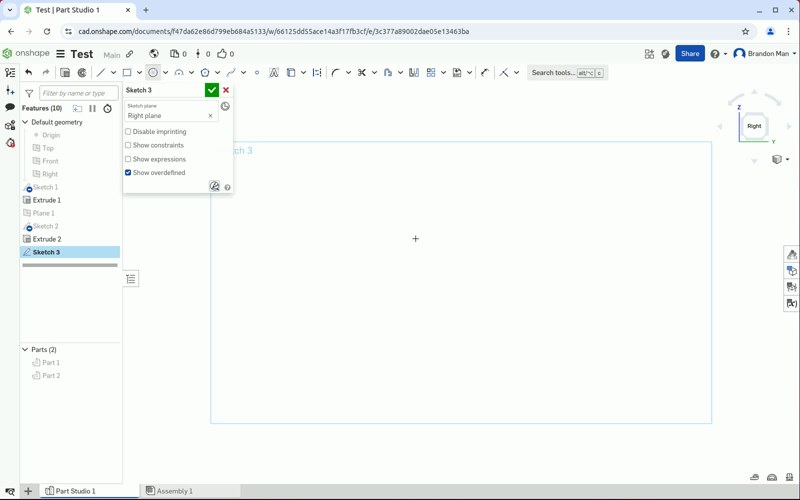
click(415, 238)
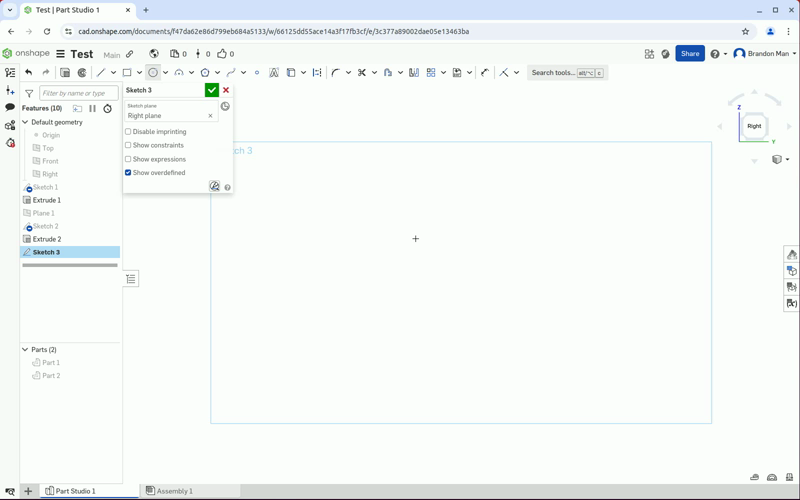
key_up(shift)
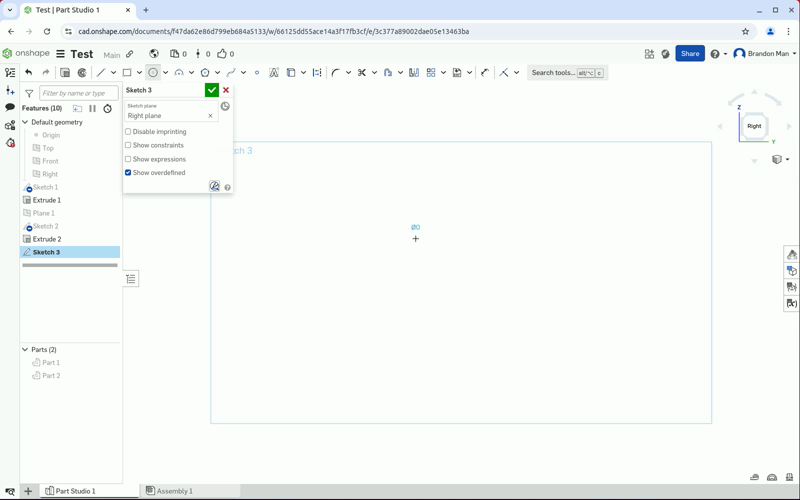
mouse_move(438, 238)
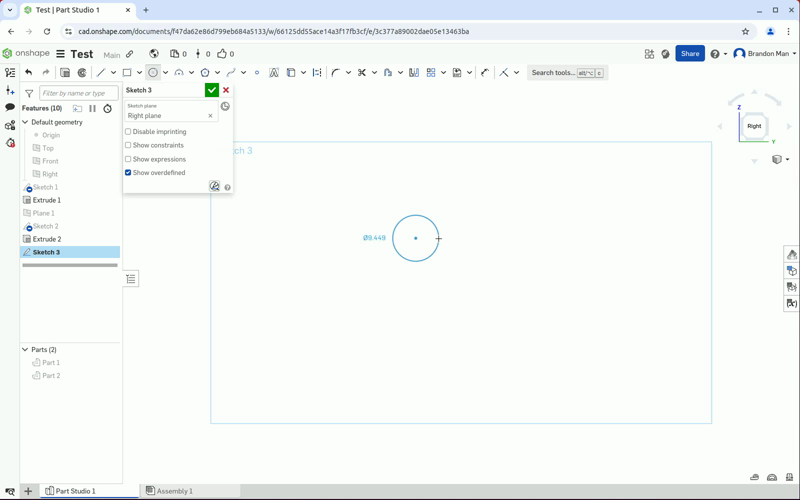
click(438, 238)
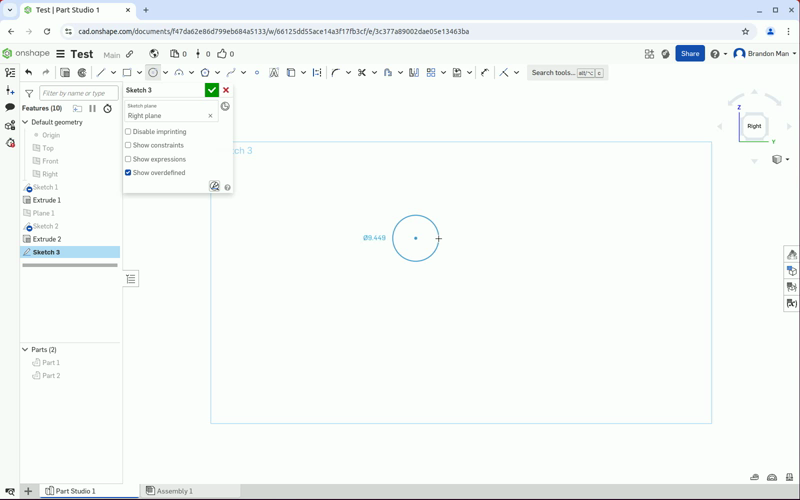
key(esc)
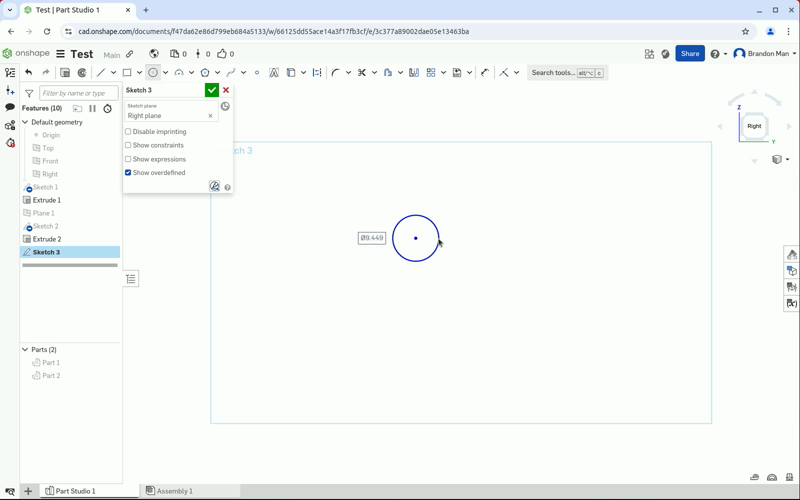
mouse_move(428, 242)
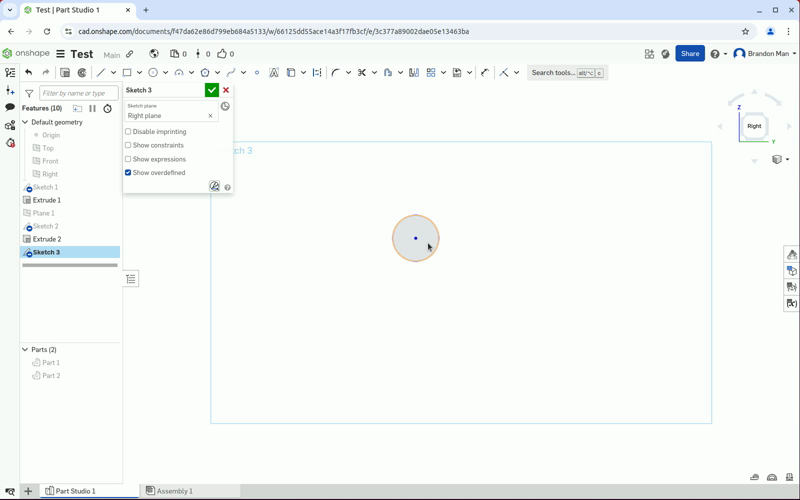
scroll(6)
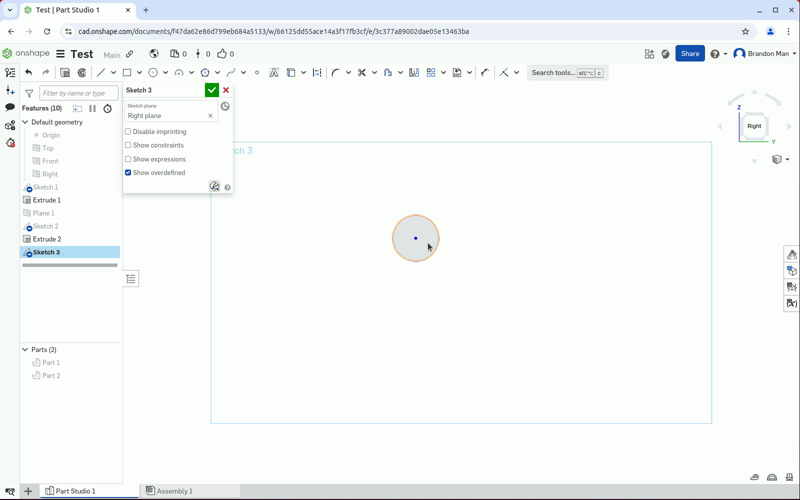
scroll(6)
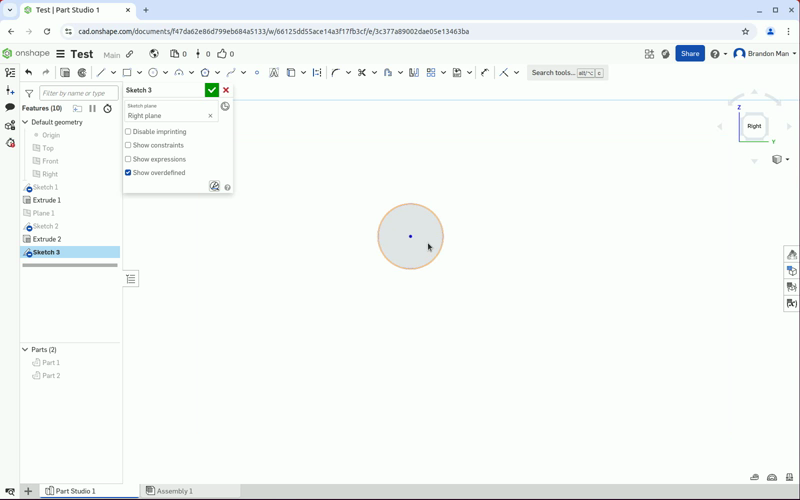
scroll(6)
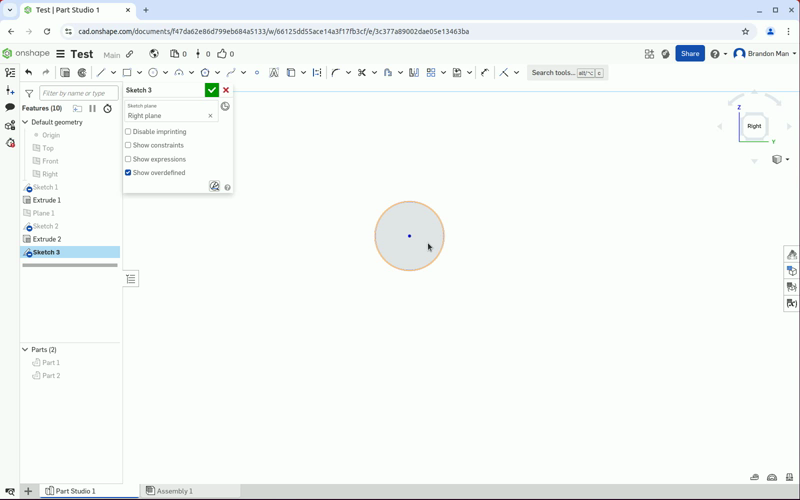
scroll(6)
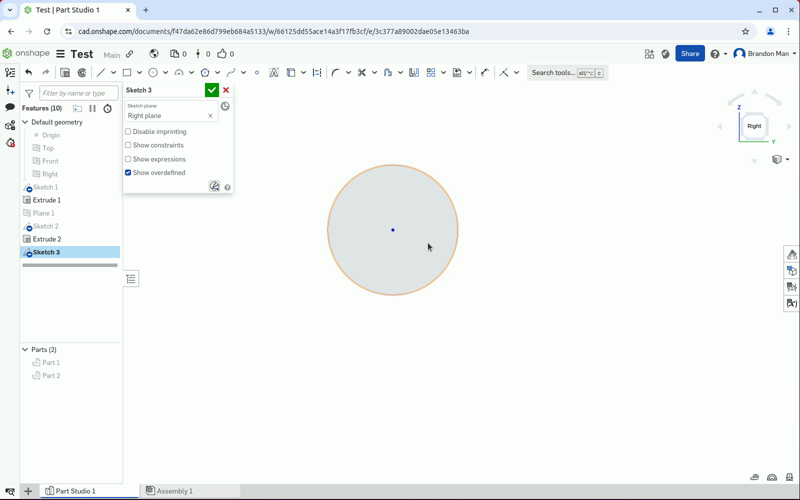
scroll(6)
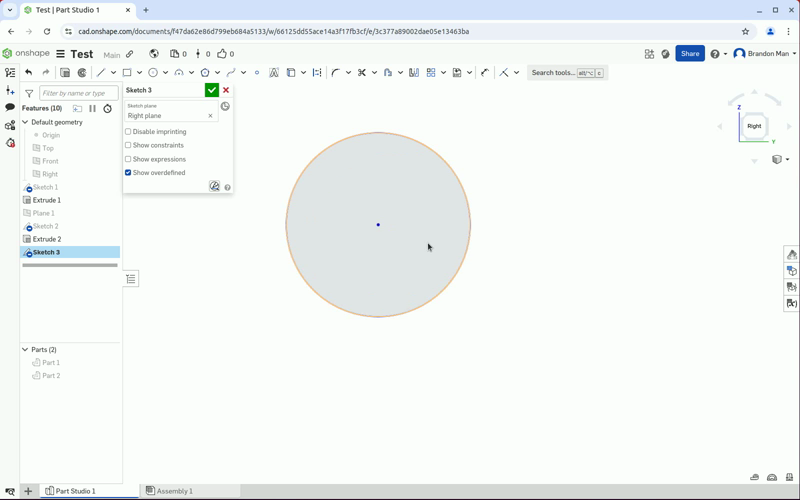
scroll(6)
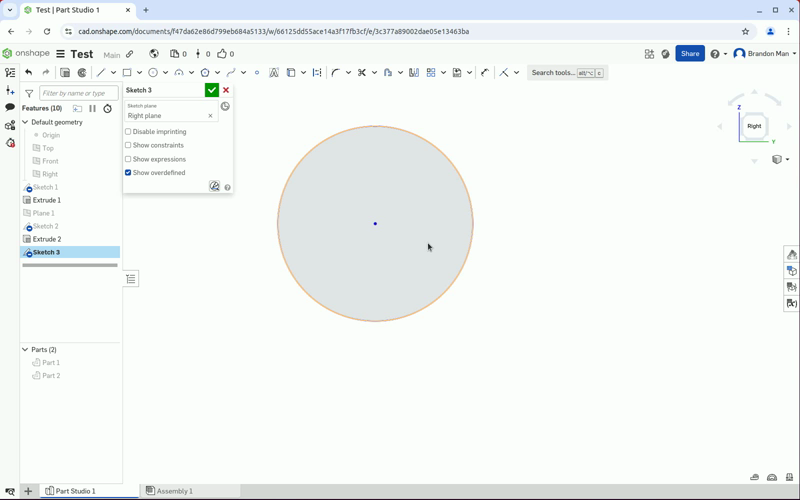
scroll(6)
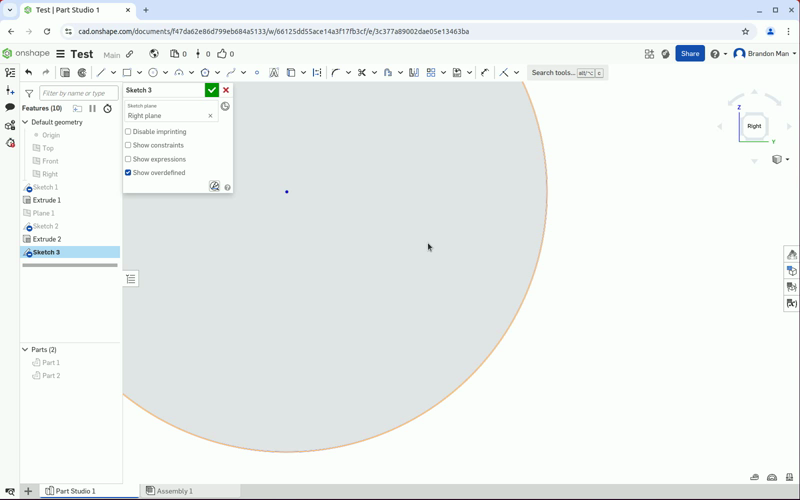
click(428, 242)
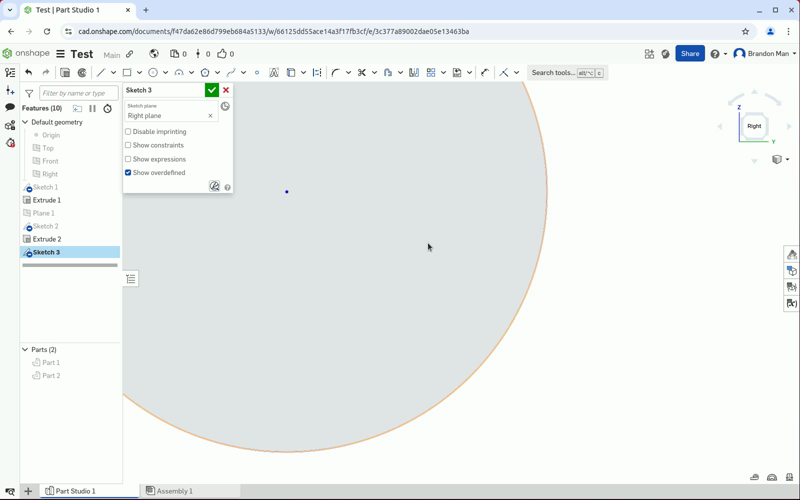
scroll(-6)
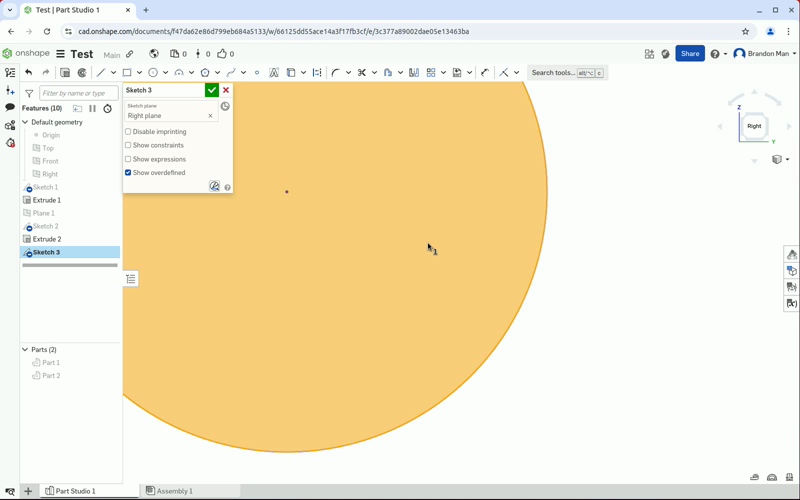
scroll(-6)
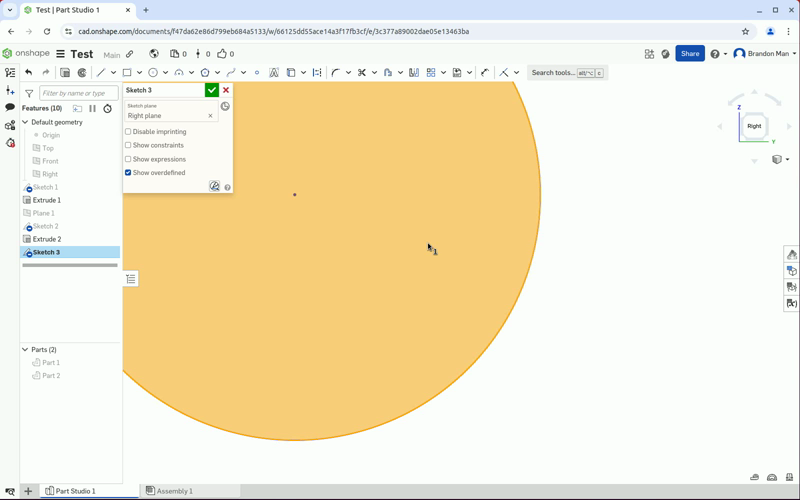
scroll(-6)
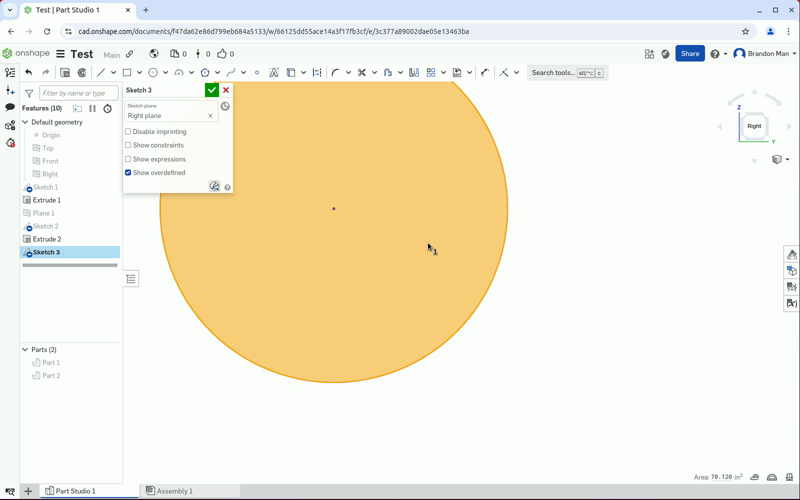
scroll(-6)
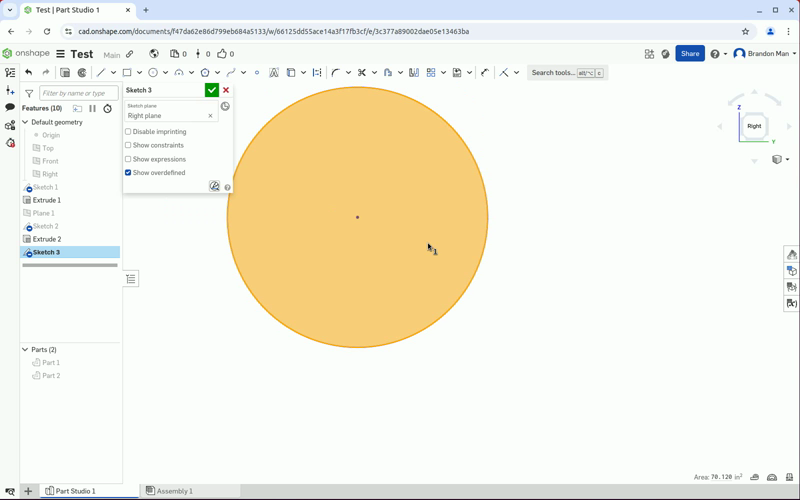
scroll(-6)
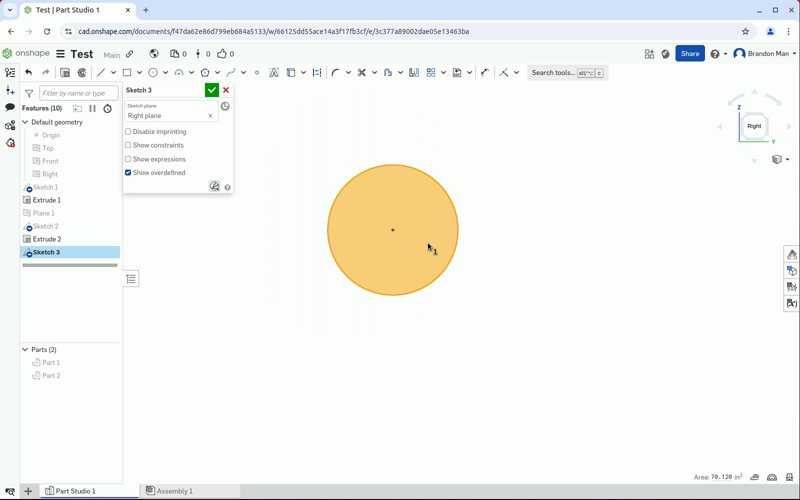
scroll(-6)
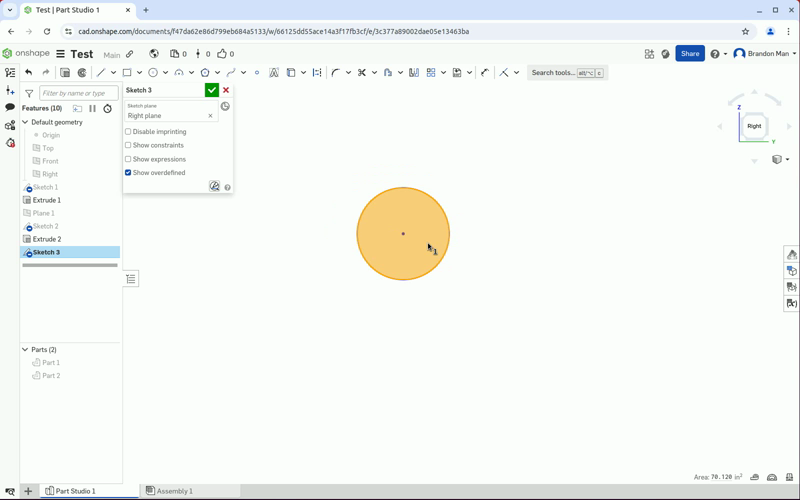
scroll(-6)
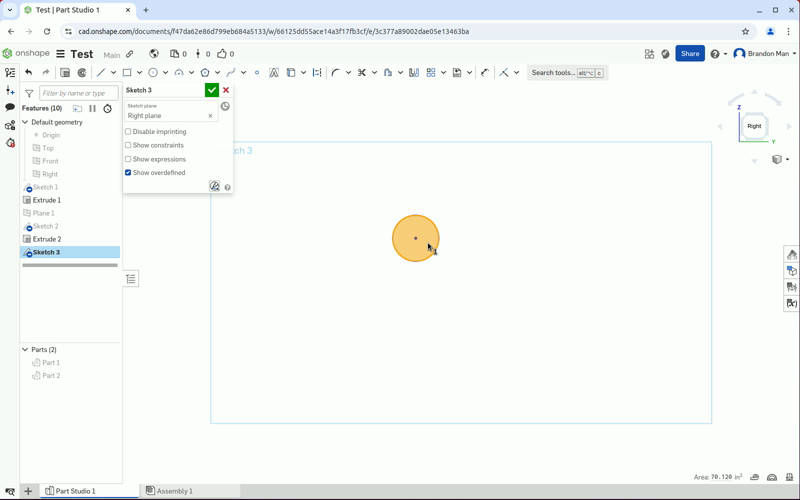
mouse_move(73, 352)
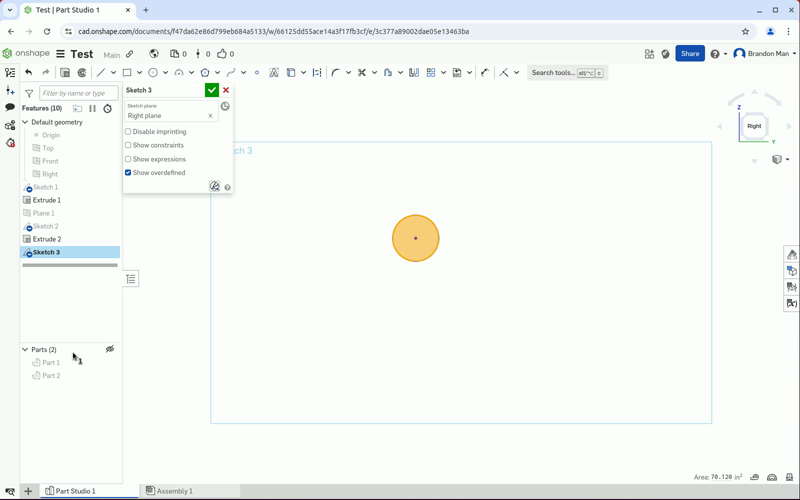
key(shift+y)
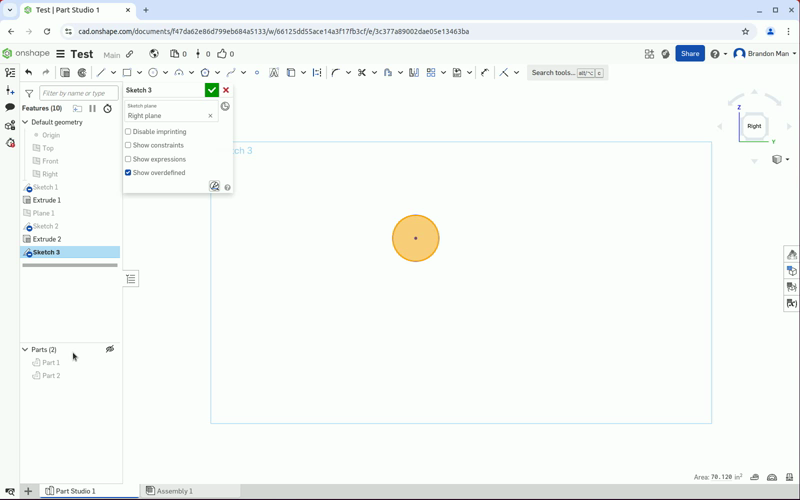
key(shift+e)
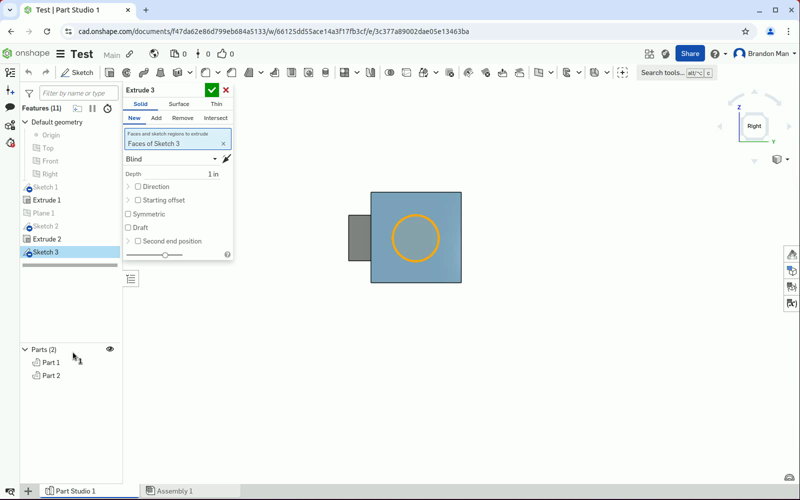
mouse_move(143, 106)
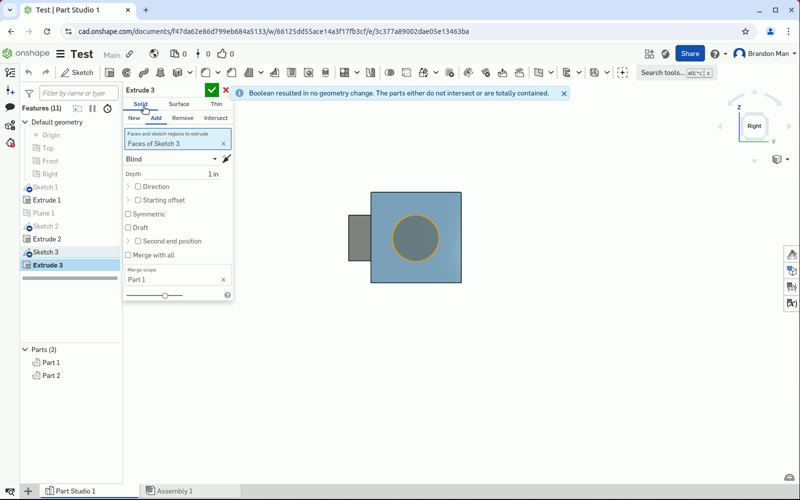
click(143, 106)
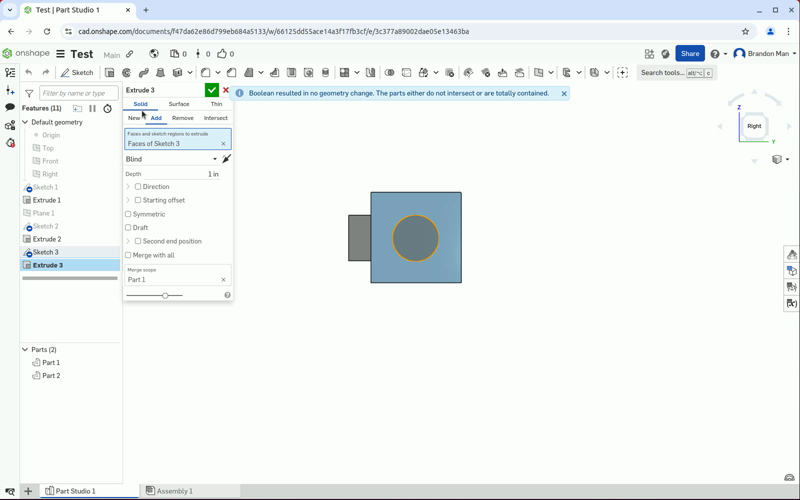
mouse_move(137, 120)
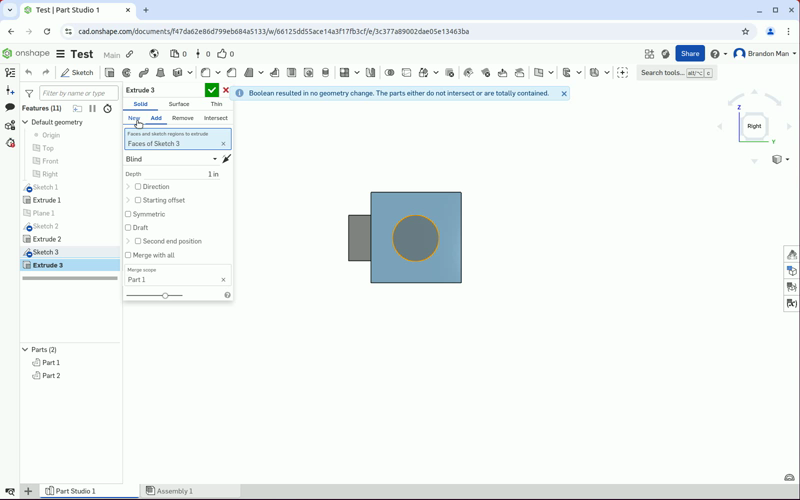
click(137, 120)
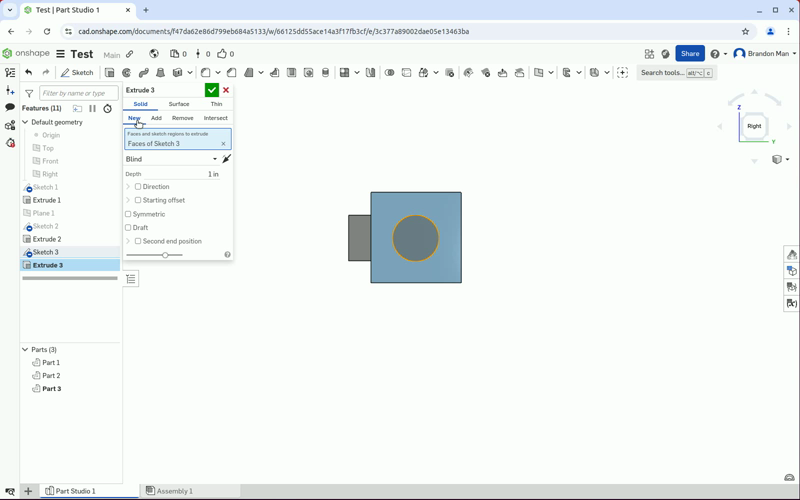
key(tab, 4)
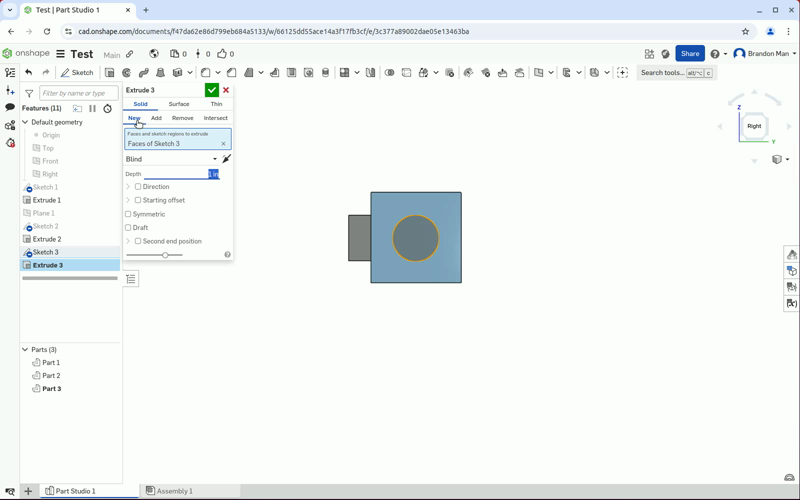
text(4.574)
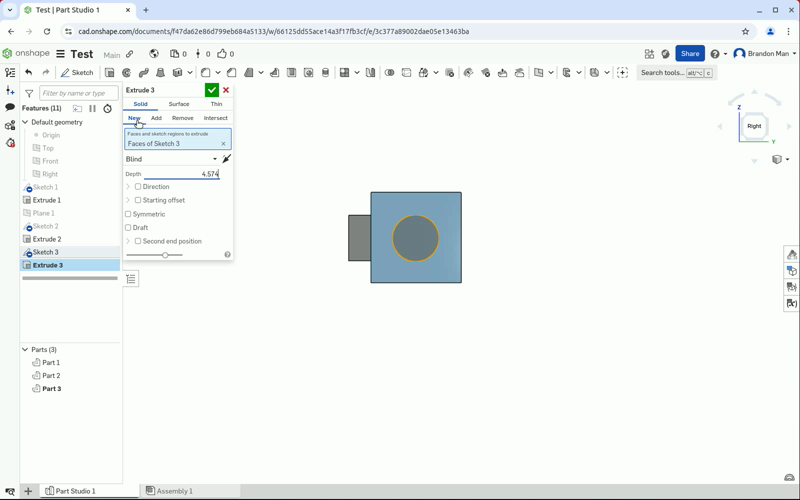
key(enter)
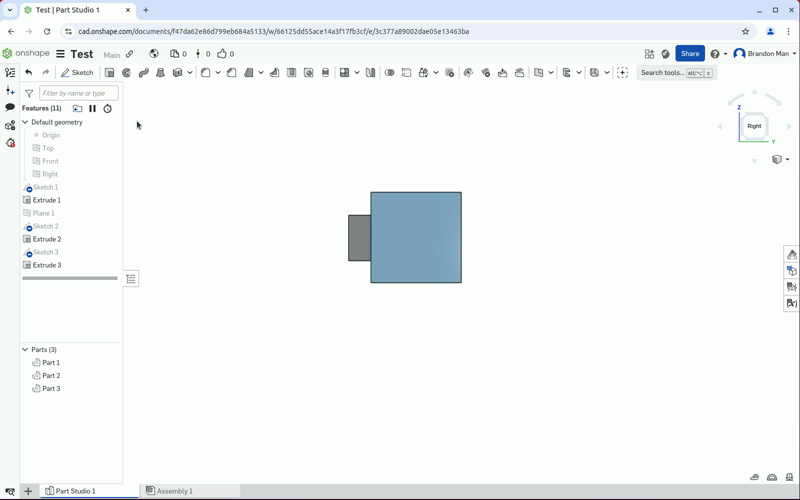
key(shift+h)
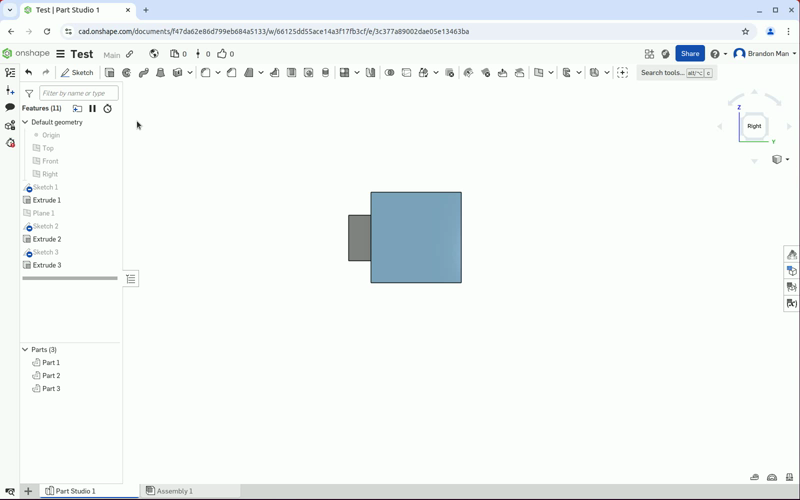
key(shift+h)
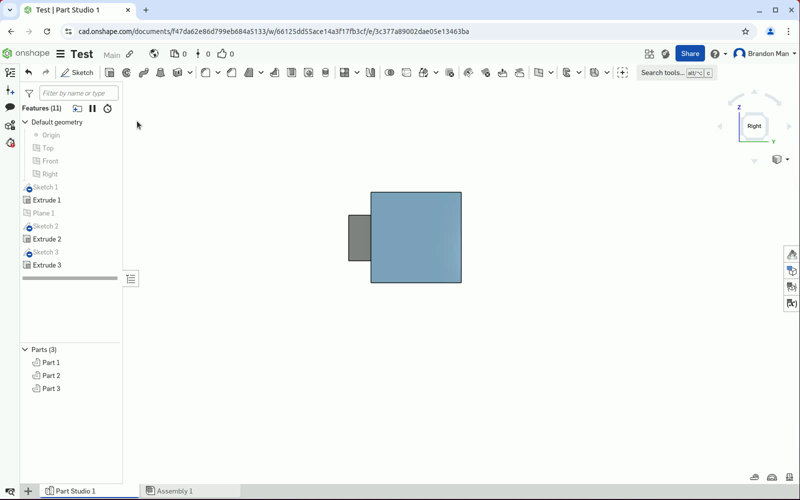
mouse_move(73, 189)
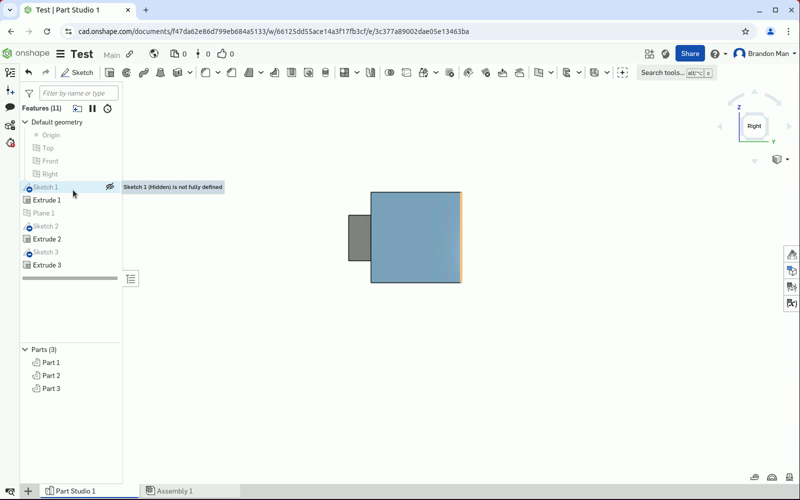
click(73, 189)
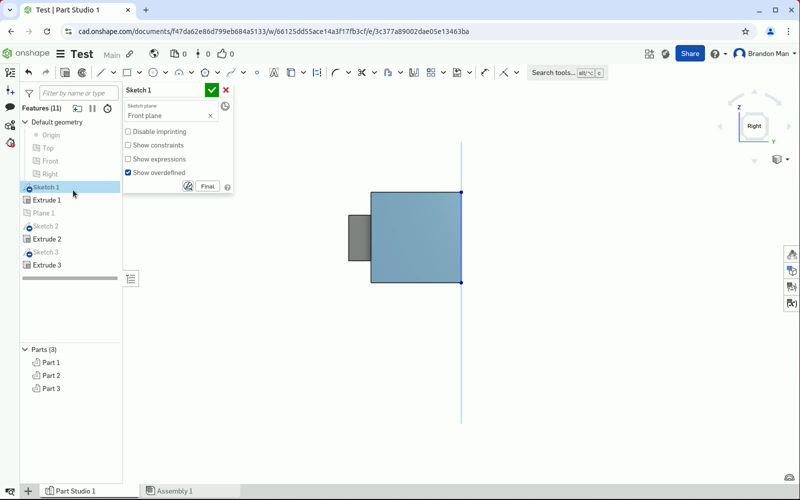
mouse_move(229, 92)
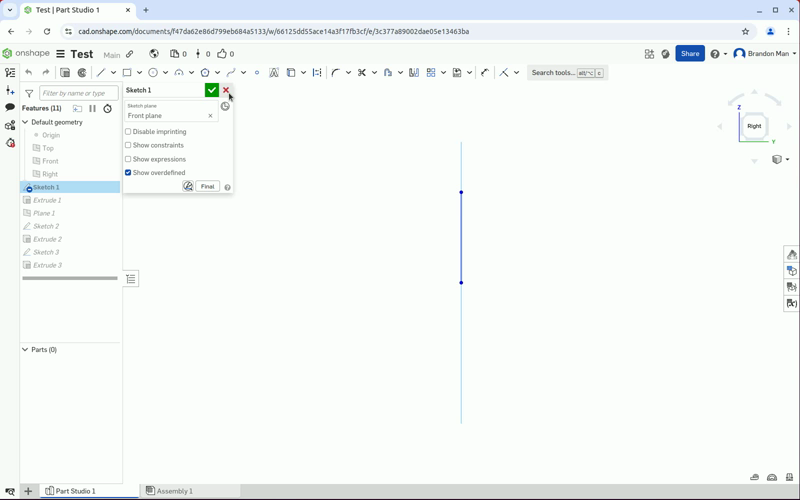
click(229, 92)
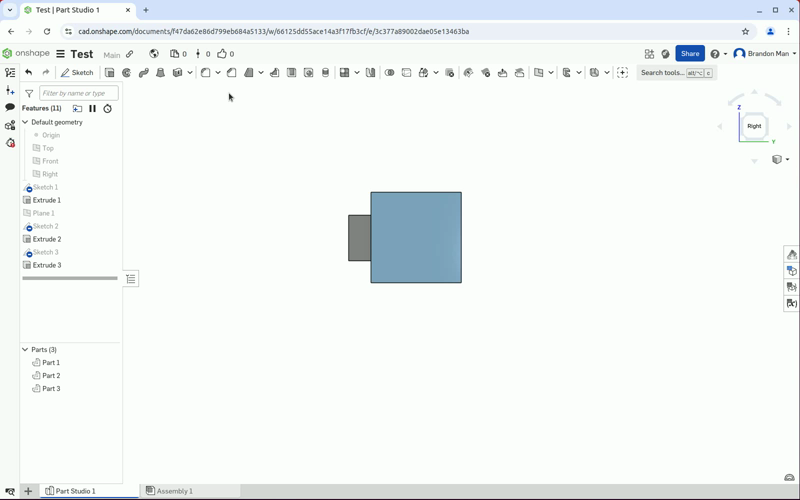
mouse_move(73, 352)
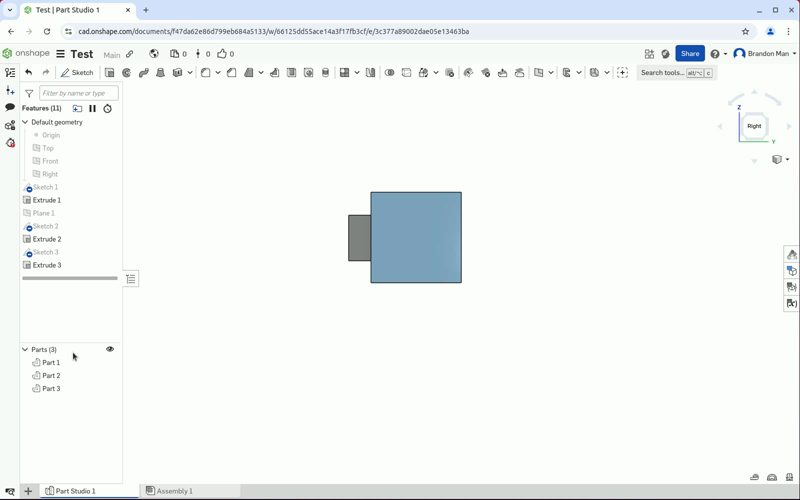
key(y)
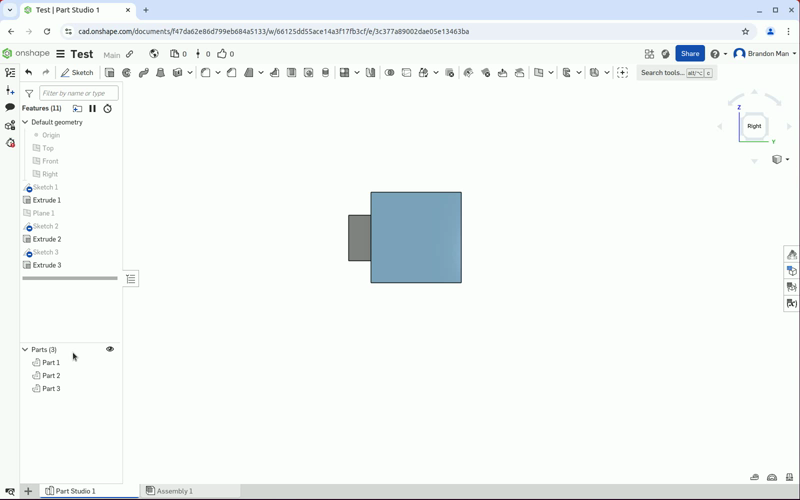
key(shift+p)
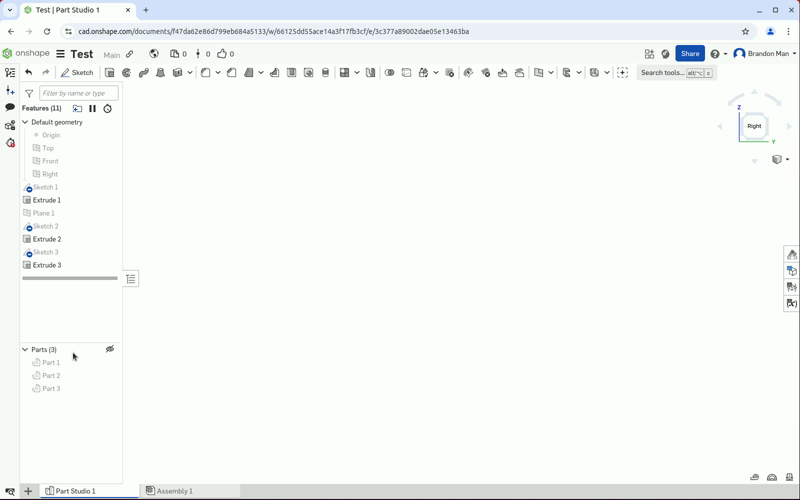
key(space)
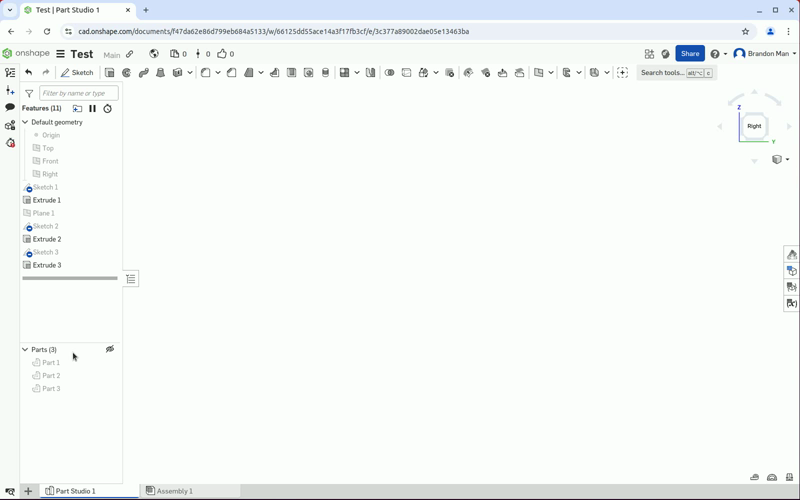
key_down(shift)
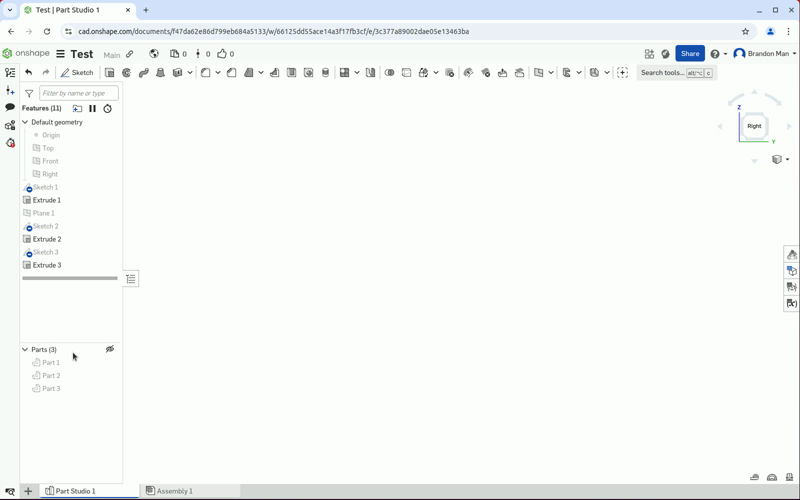
key(right)
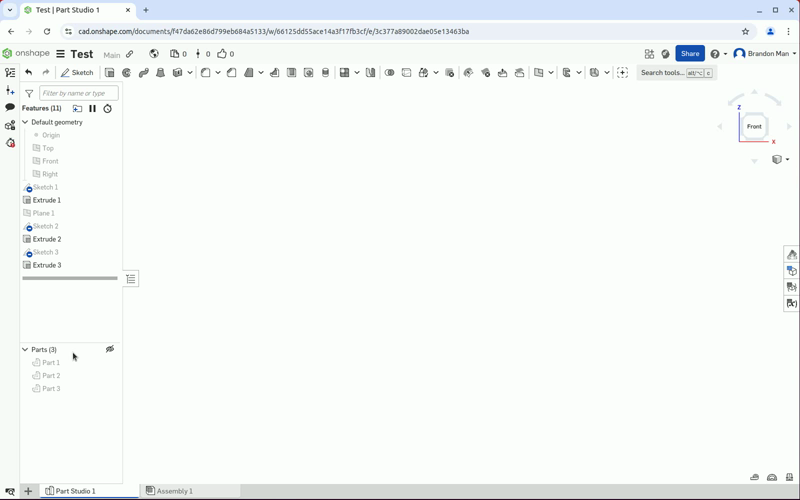
key_up(shift)
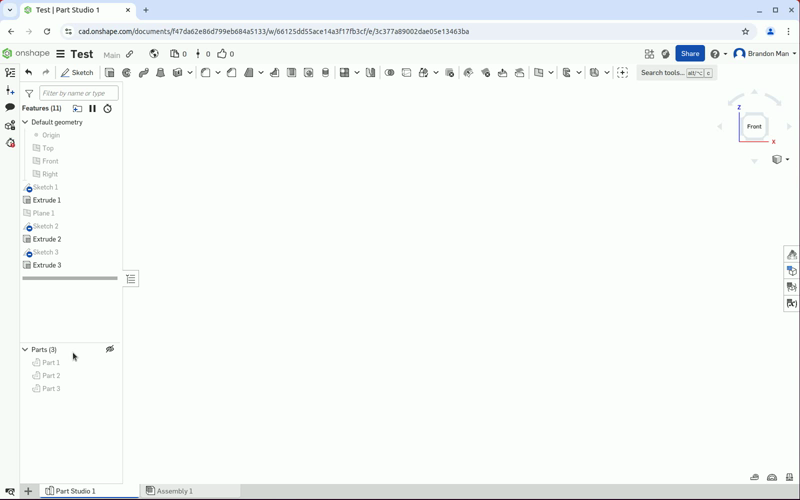
key(space)
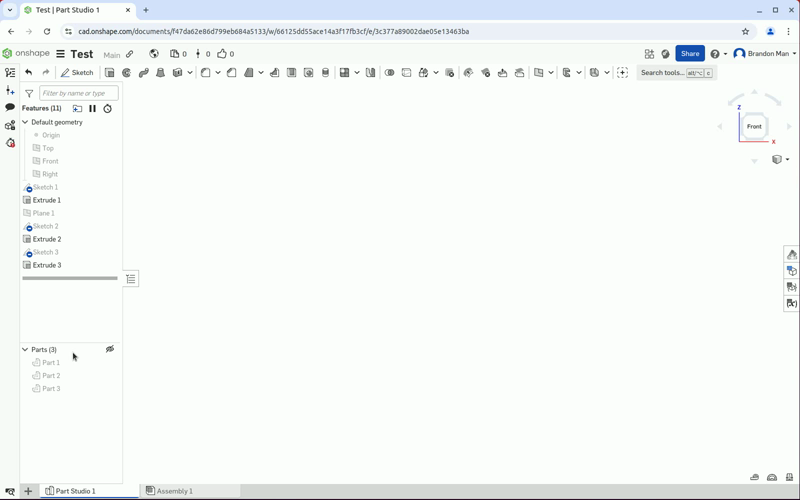
key_down(shift)
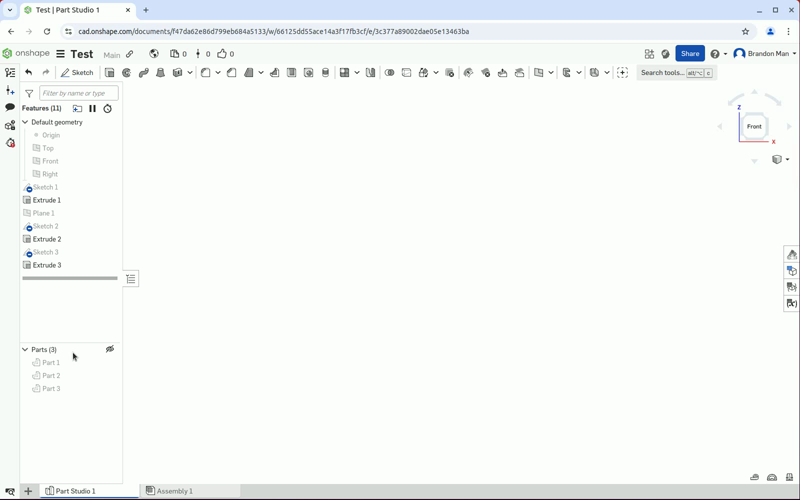
key(down)
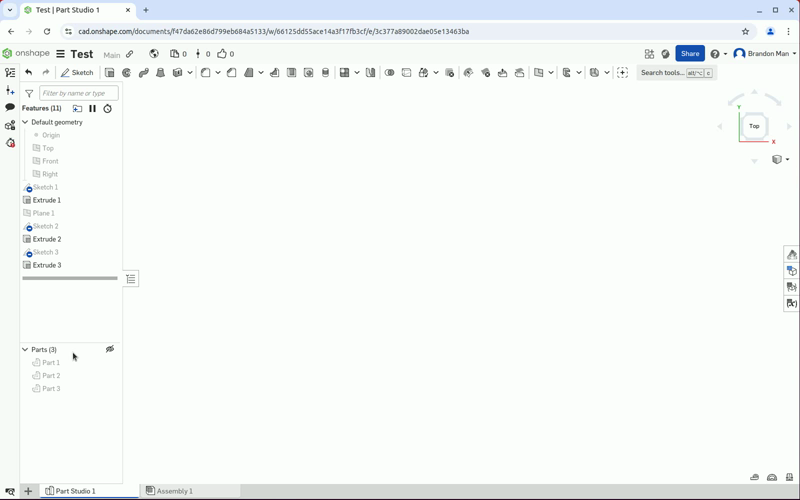
key_up(shift)
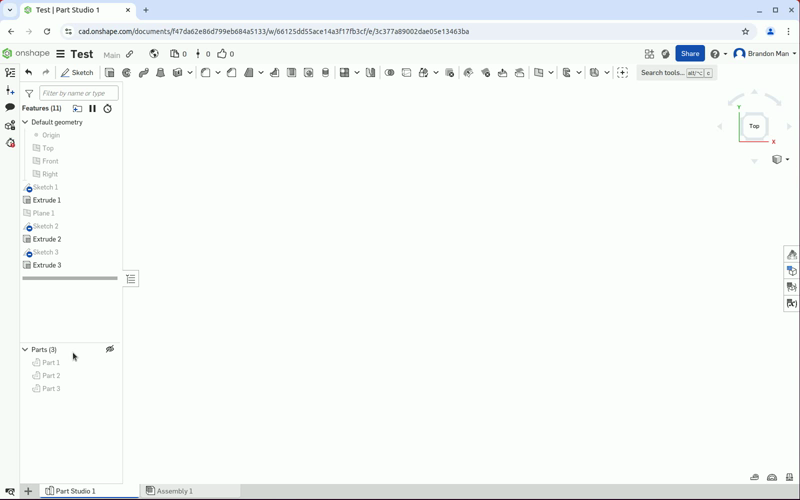
mouse_move(73, 352)
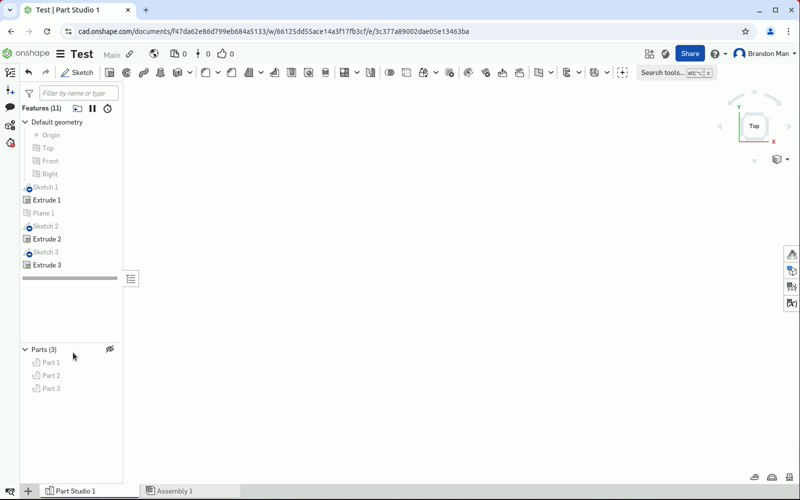
key(shift+y)
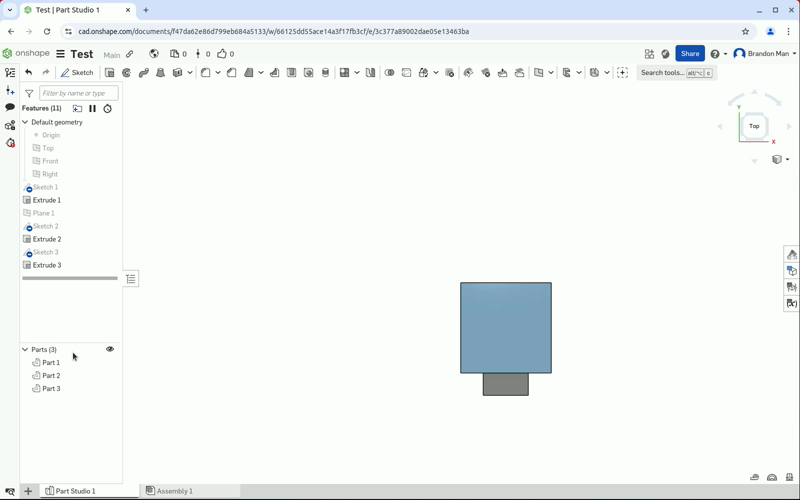
mouse_move(541, 75)
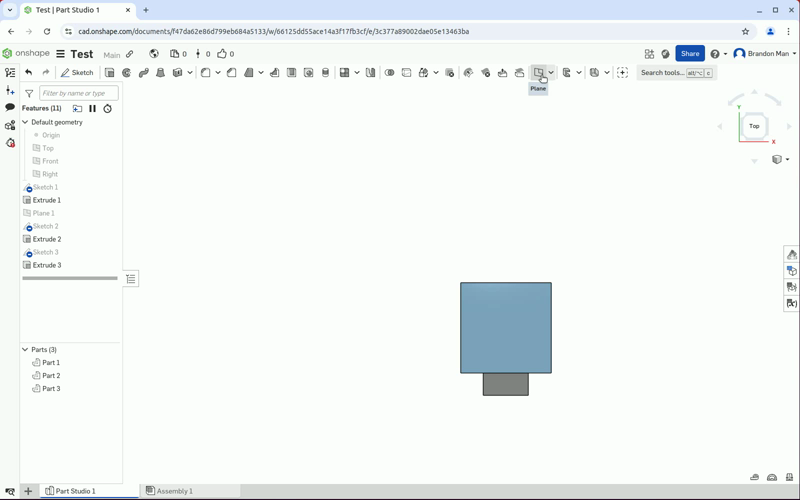
click(541, 75)
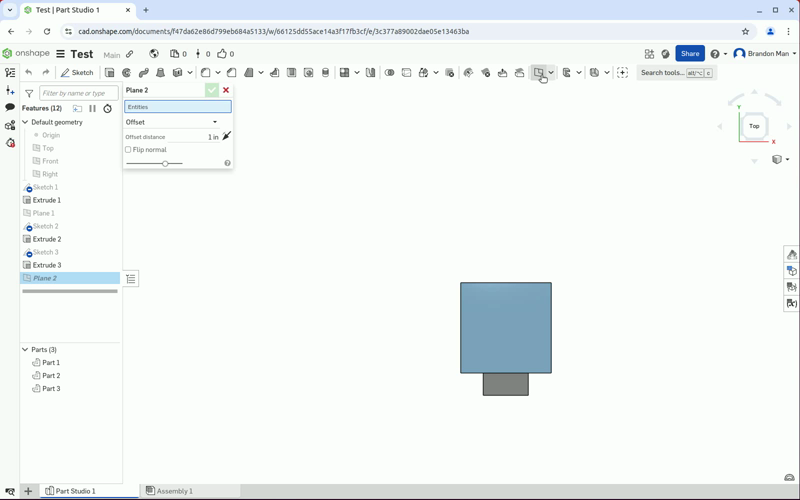
mouse_move(73, 150)
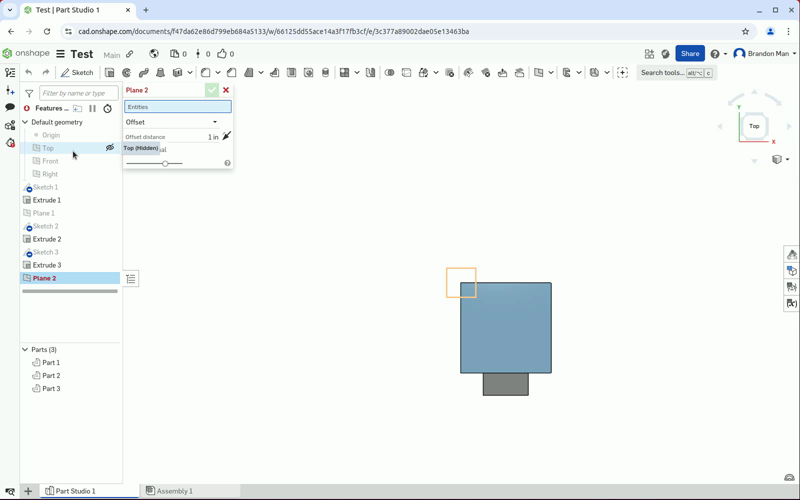
click(73, 150)
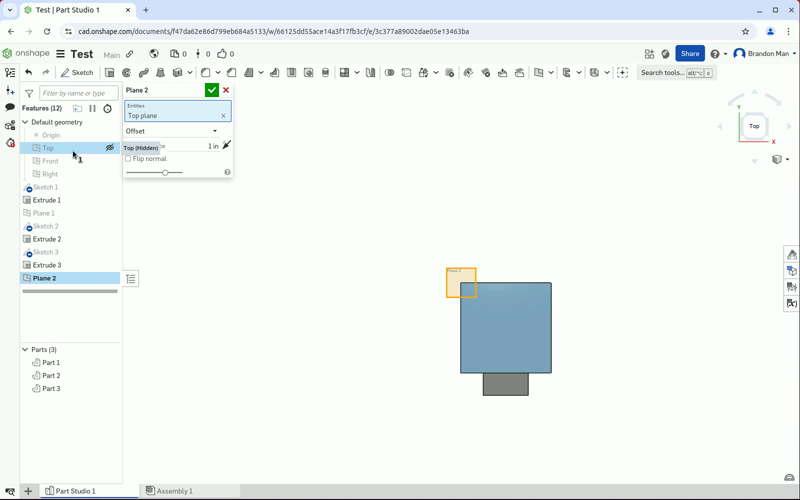
key(tab, 2)
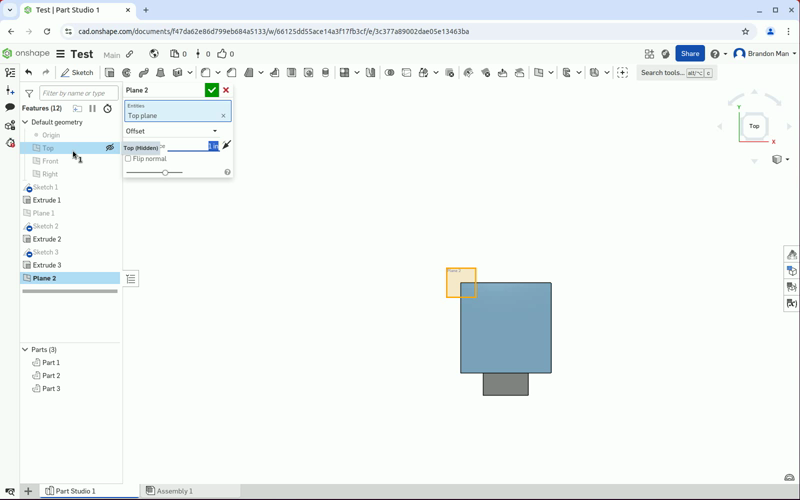
text(18.548)
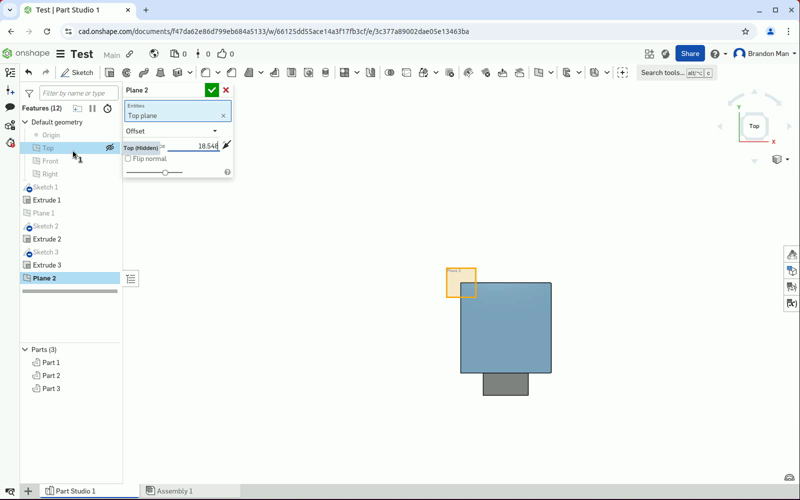
key(enter, 2)
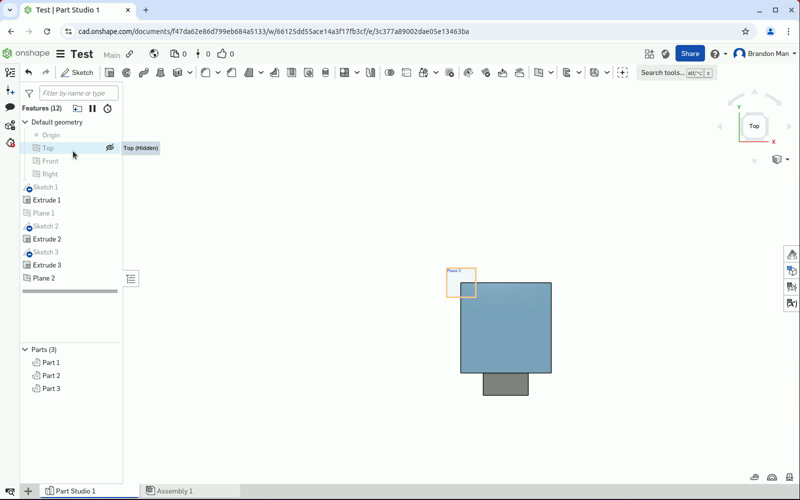
key(shift+s)
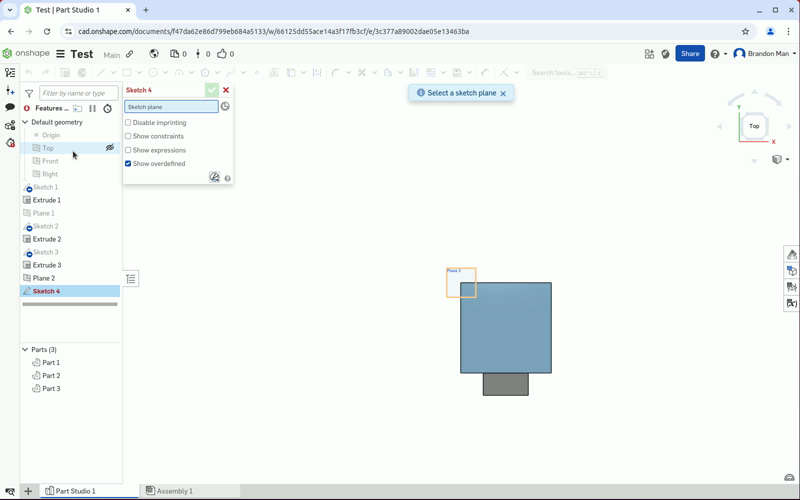
mouse_move(73, 280)
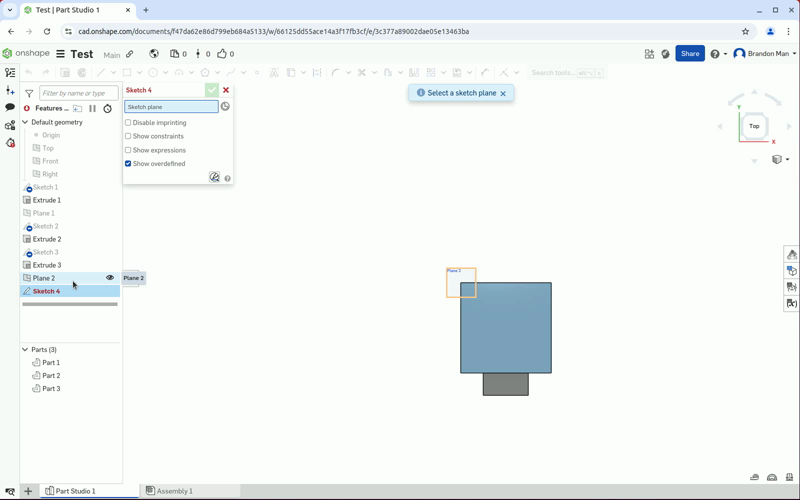
click(73, 280)
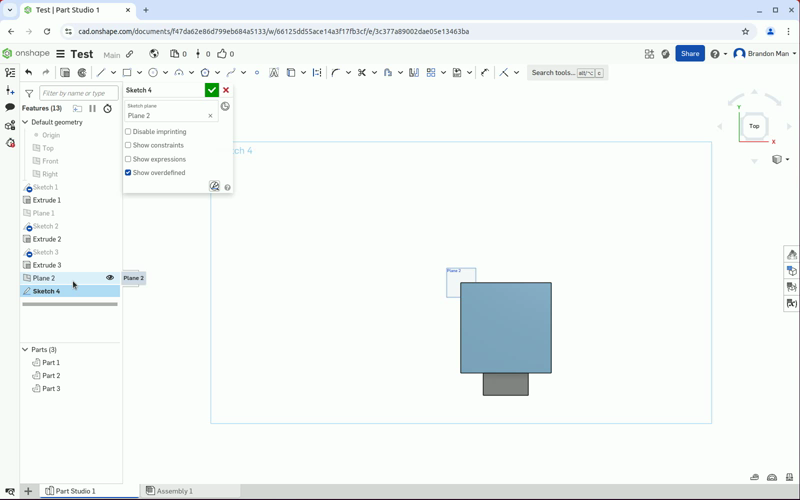
mouse_move(73, 352)
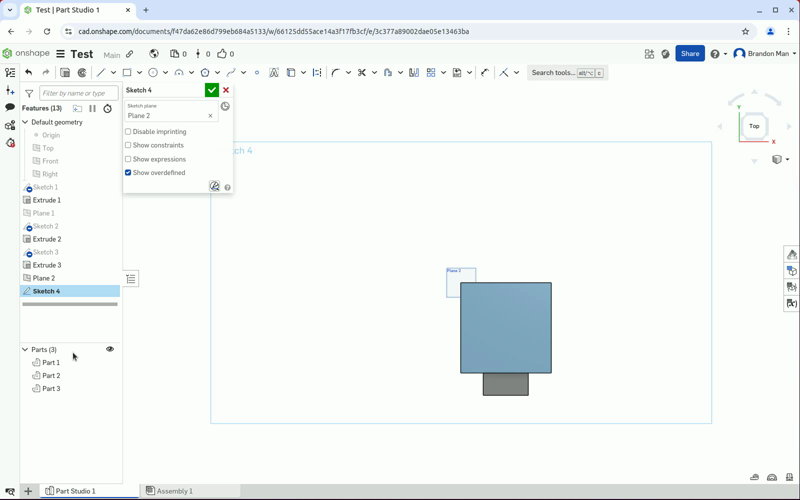
key(y)
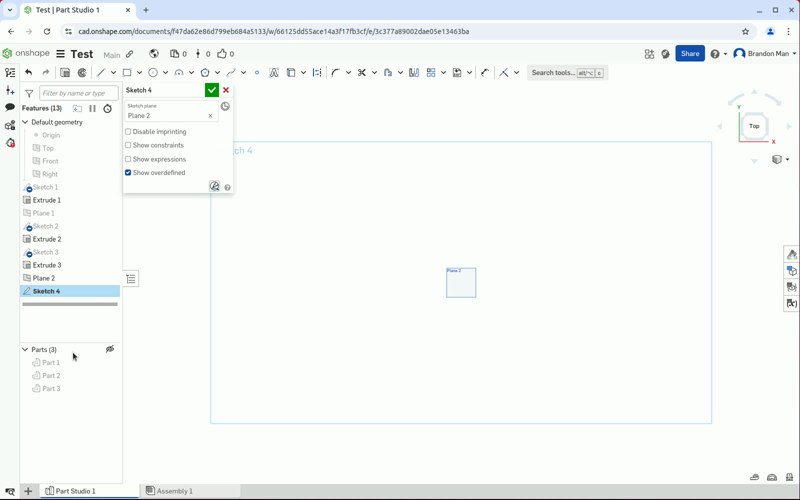
key(c)
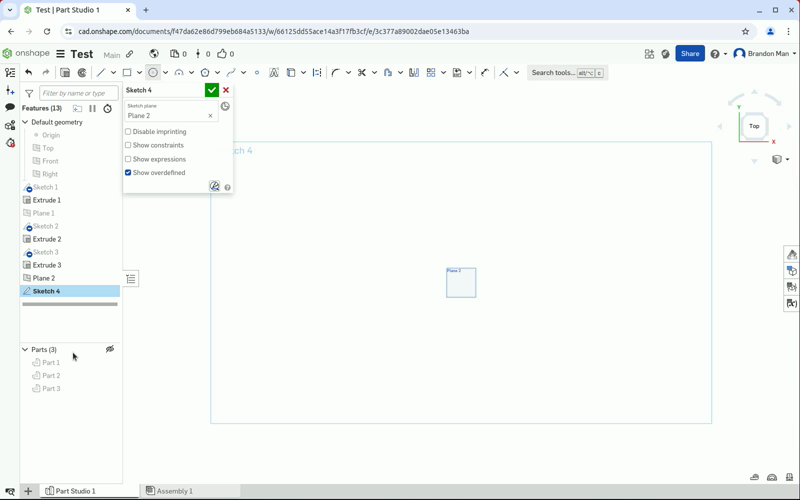
key_down(shift)
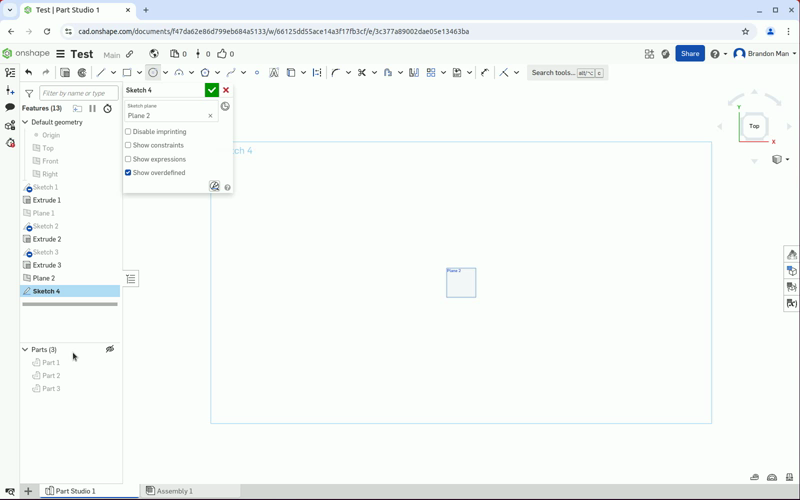
mouse_move(505, 325)
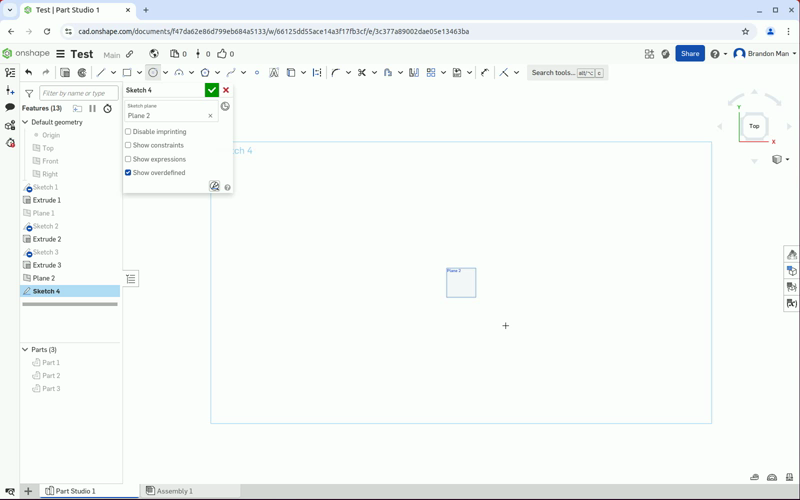
click(505, 325)
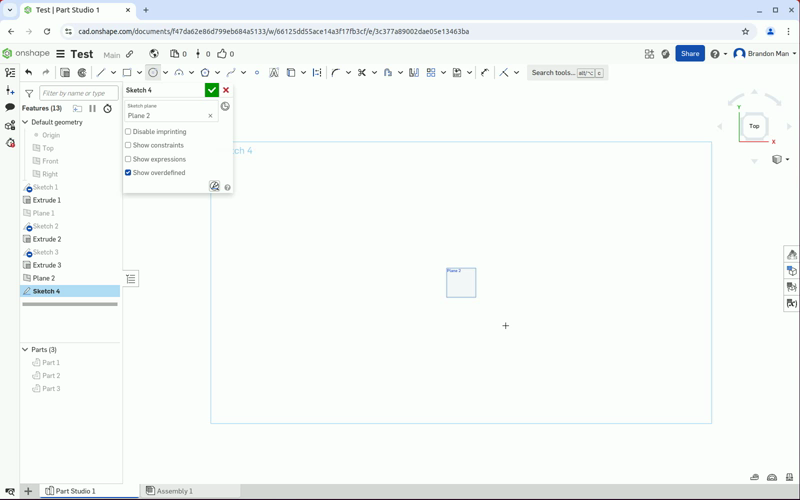
key_up(shift)
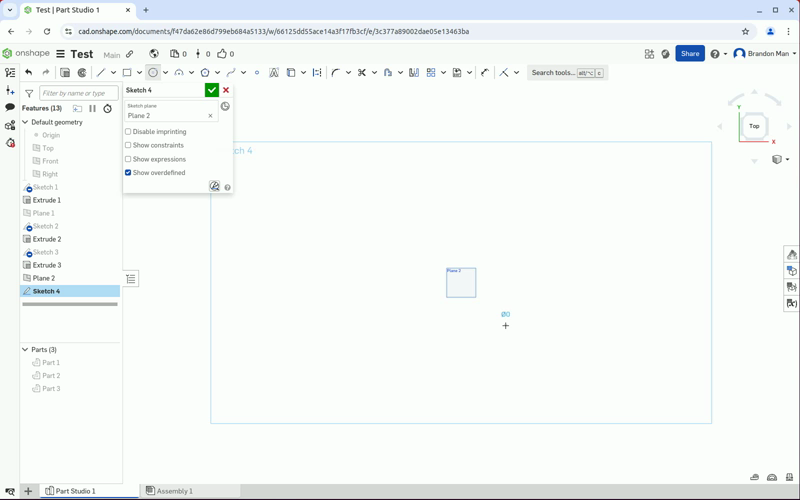
mouse_move(528, 325)
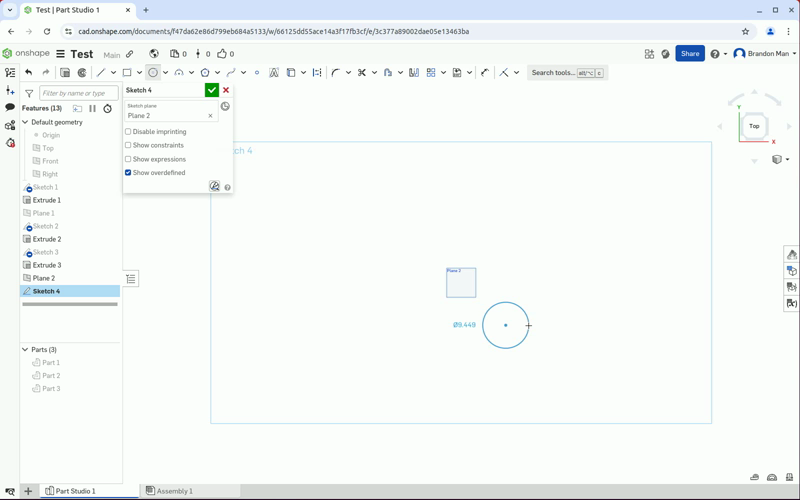
click(528, 325)
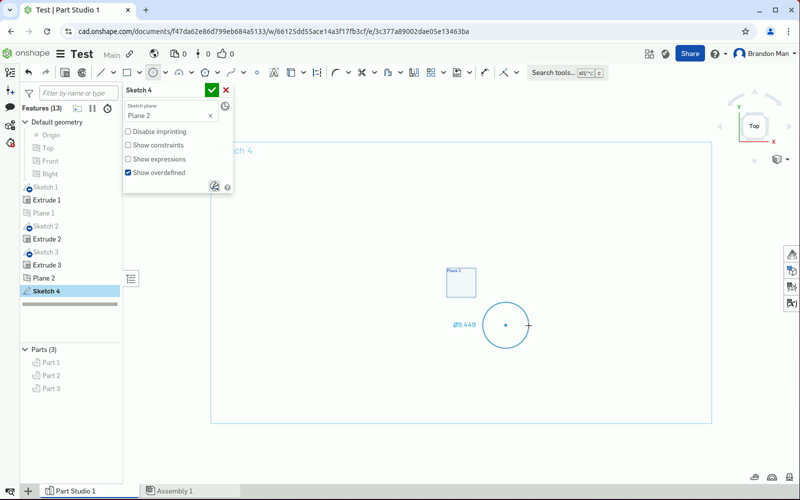
key(esc)
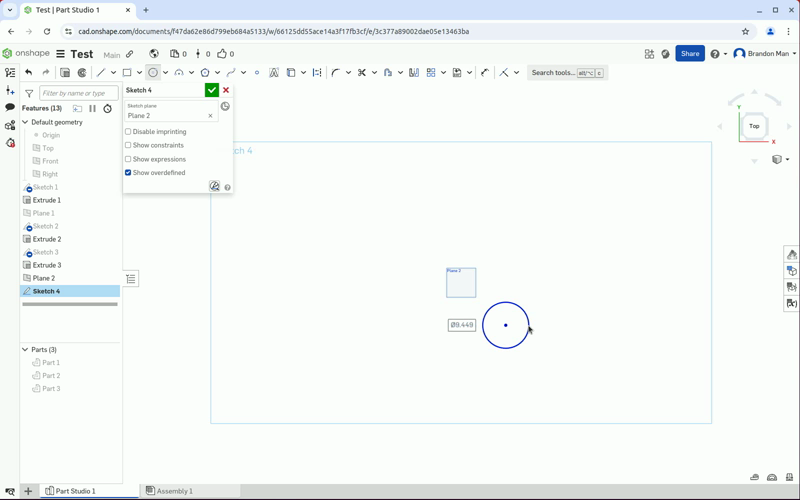
mouse_move(515, 337)
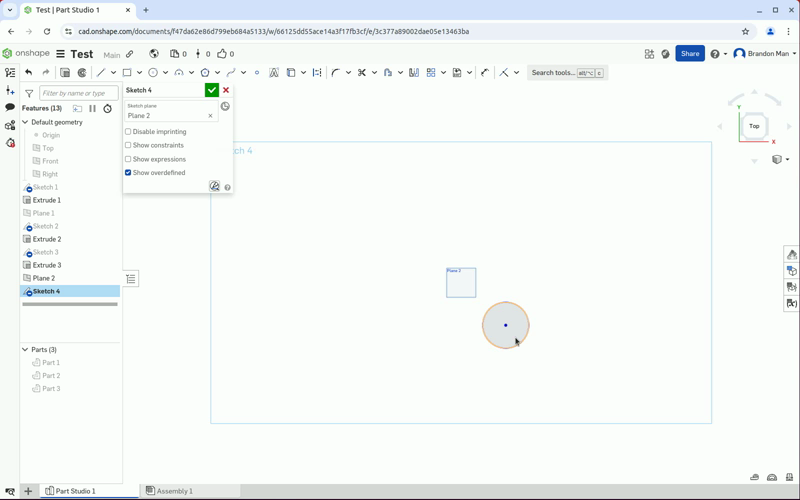
scroll(6)
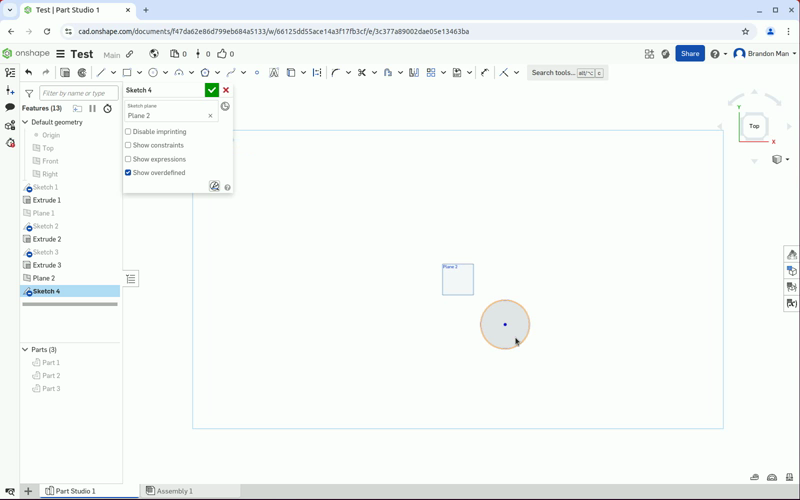
scroll(6)
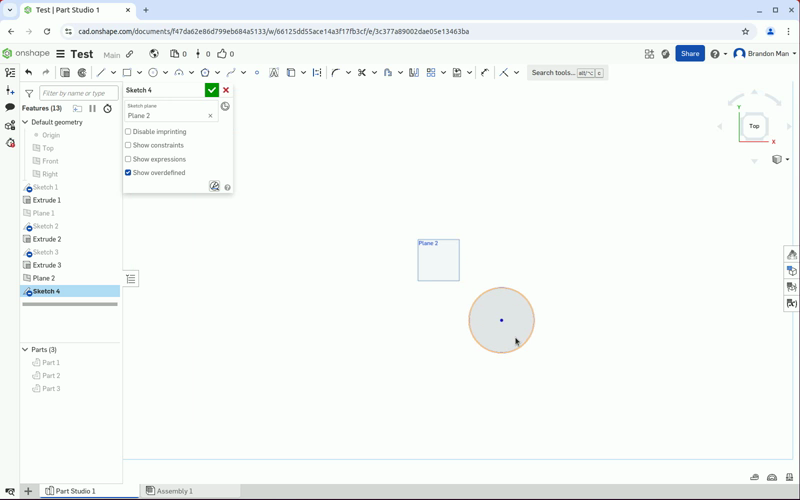
scroll(6)
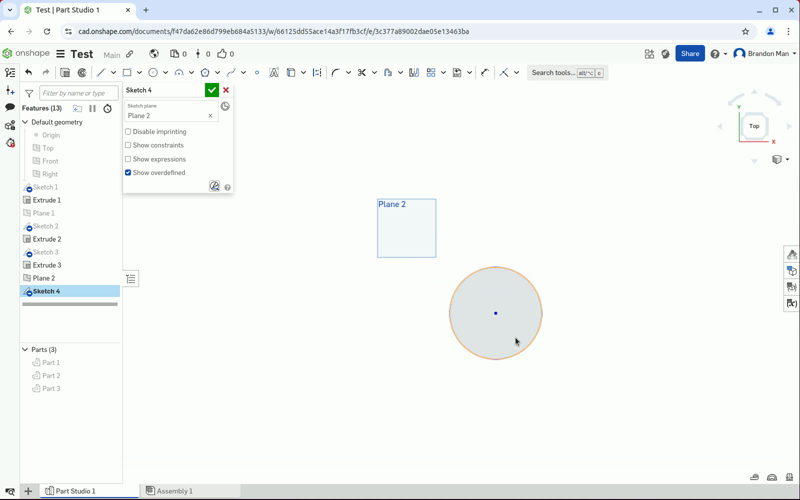
scroll(6)
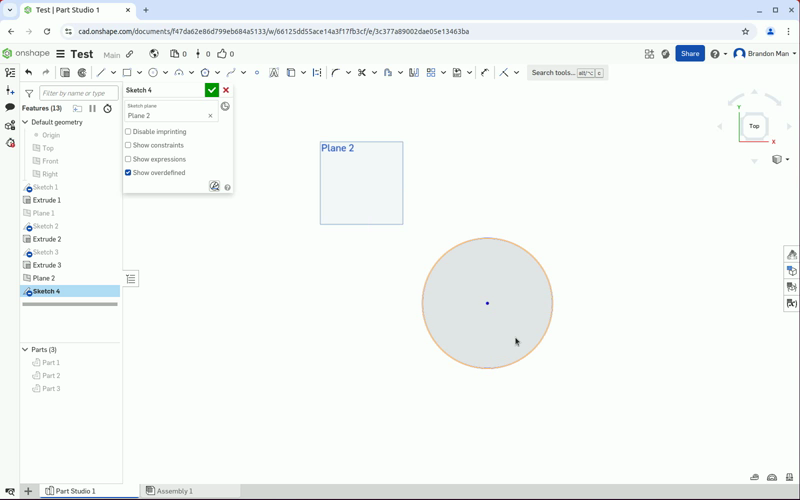
scroll(6)
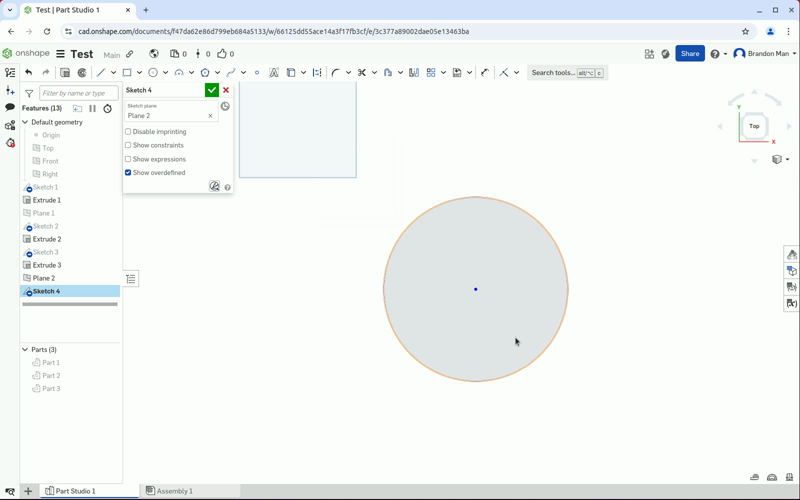
scroll(6)
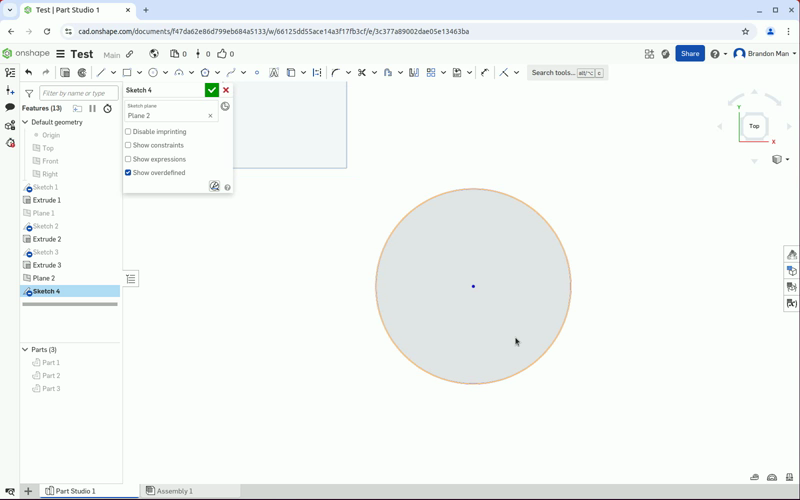
scroll(6)
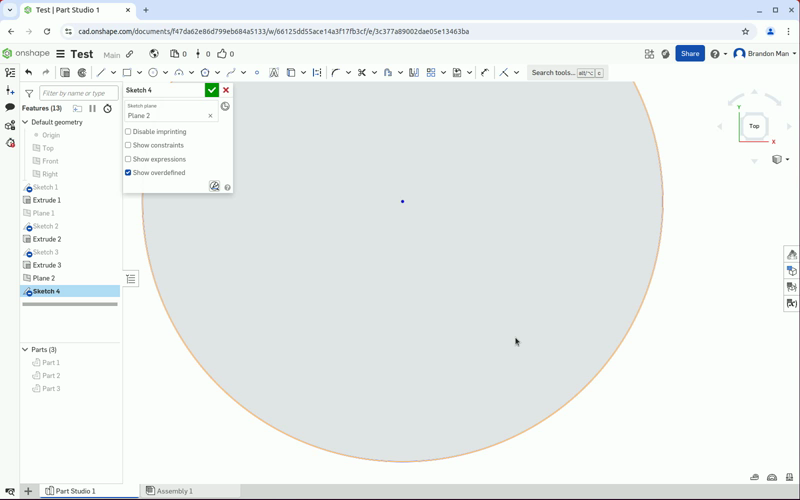
click(515, 337)
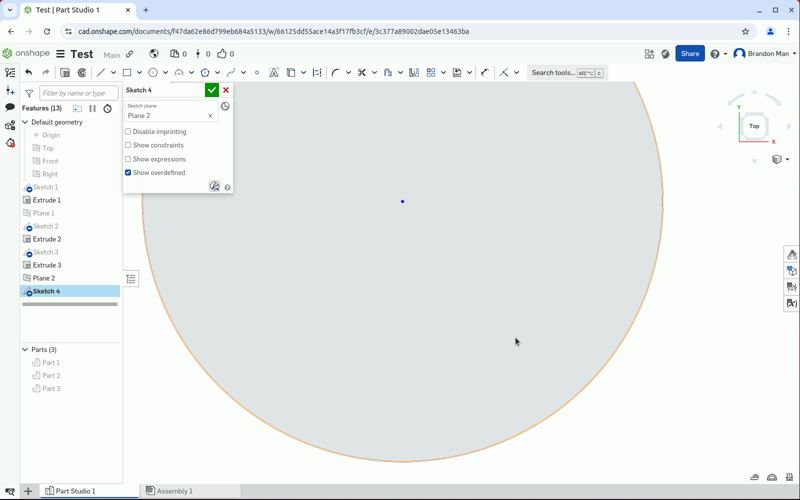
scroll(-6)
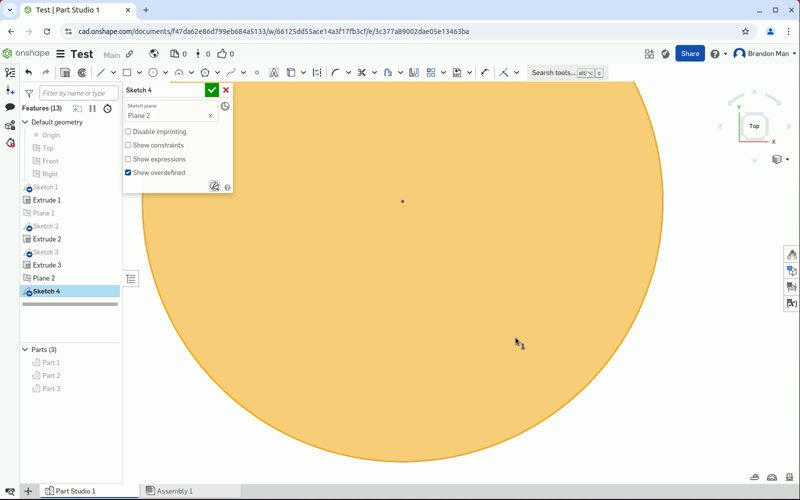
scroll(-6)
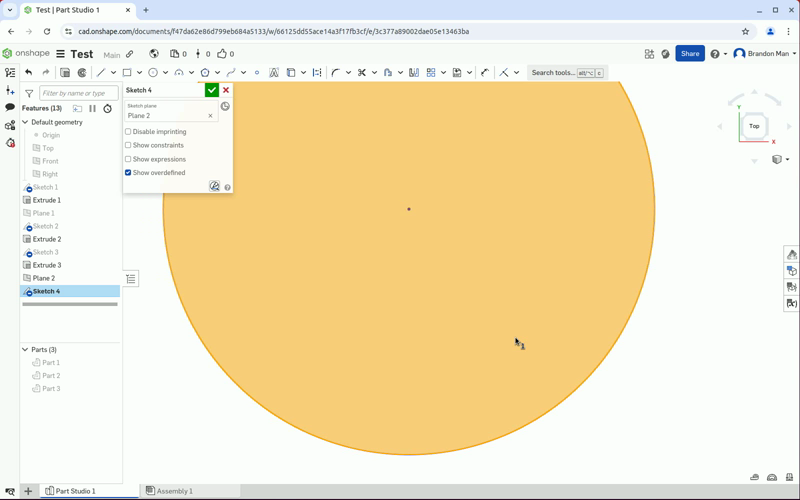
scroll(-6)
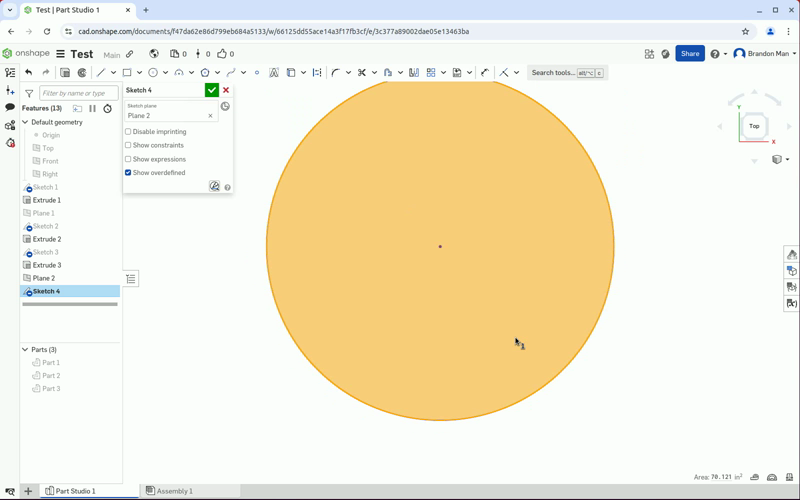
scroll(-6)
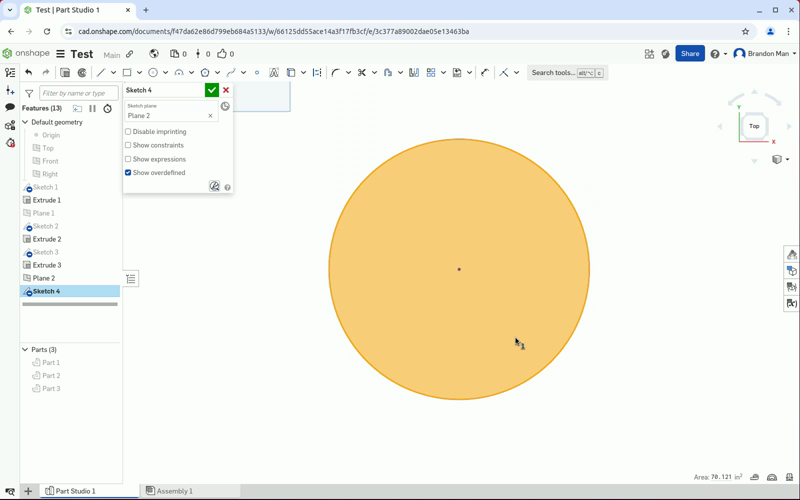
scroll(-6)
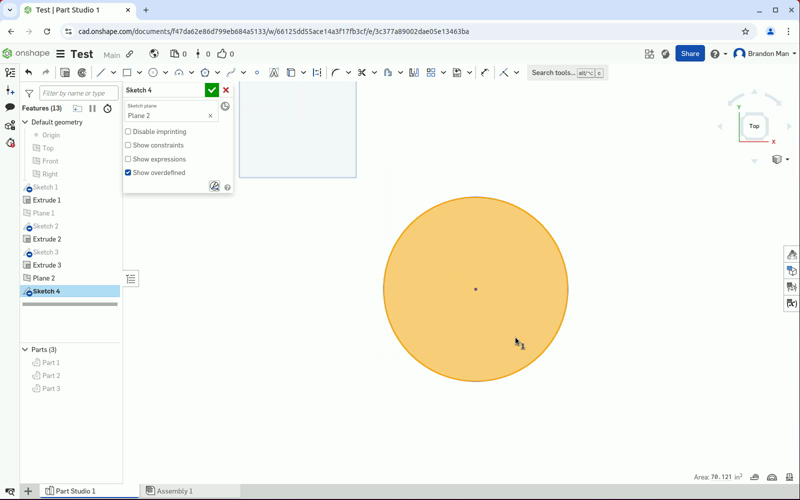
scroll(-6)
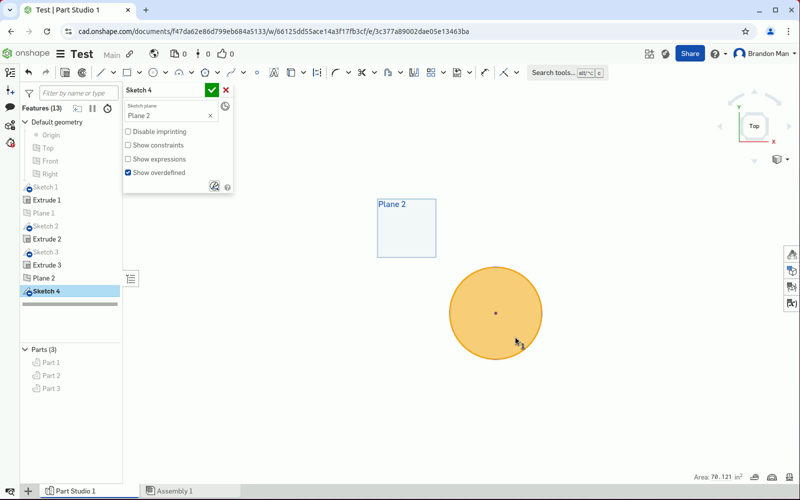
scroll(-6)
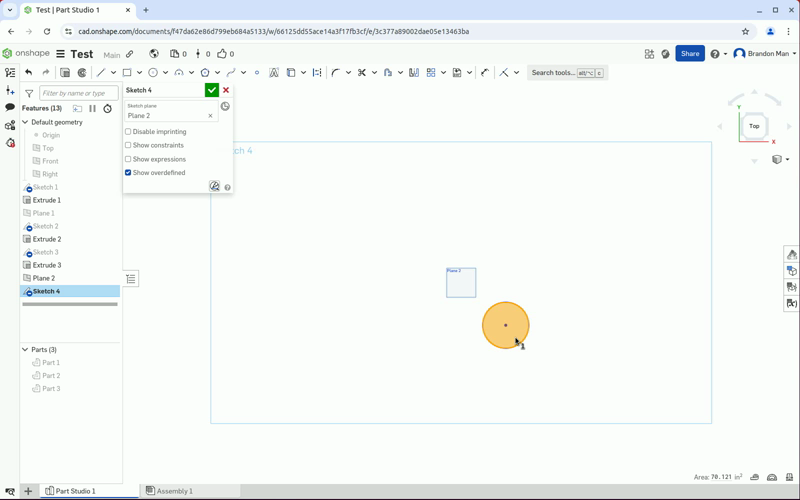
mouse_move(73, 352)
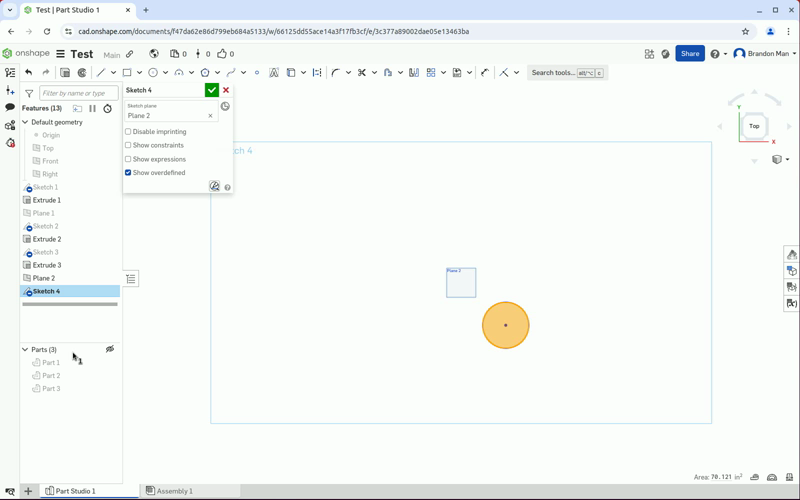
key(shift+y)
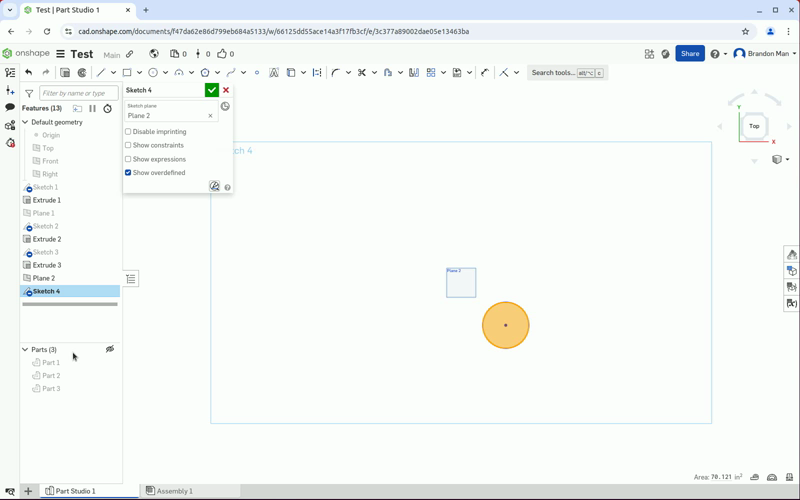
key(shift+e)
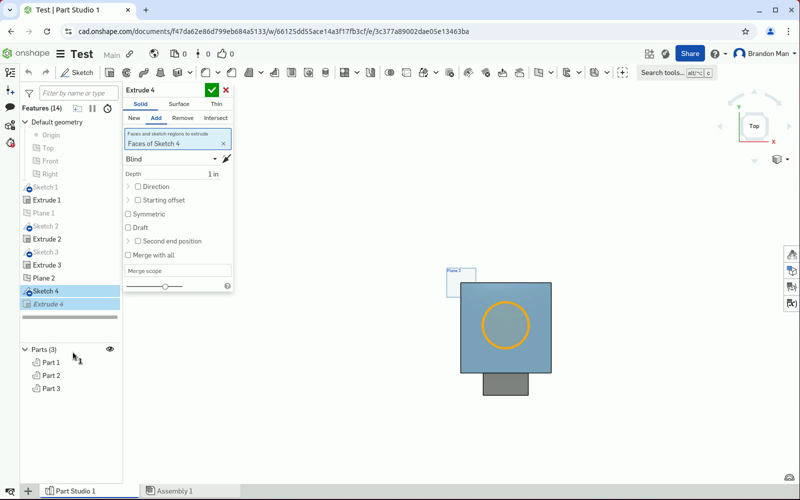
mouse_move(143, 106)
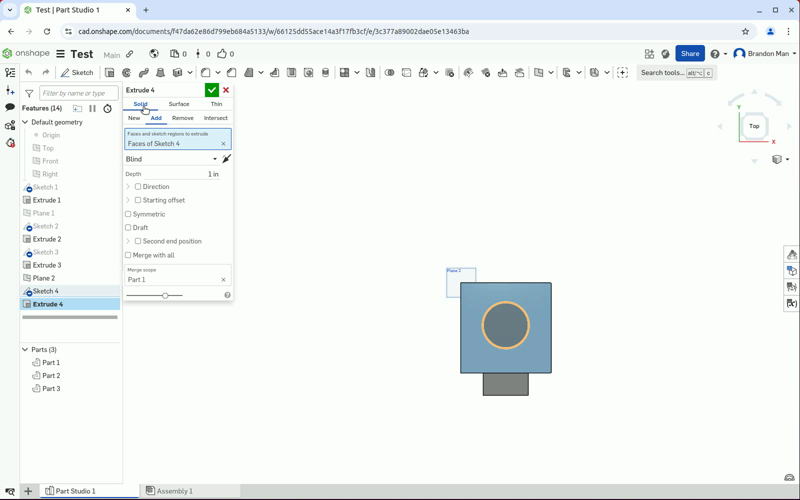
click(143, 106)
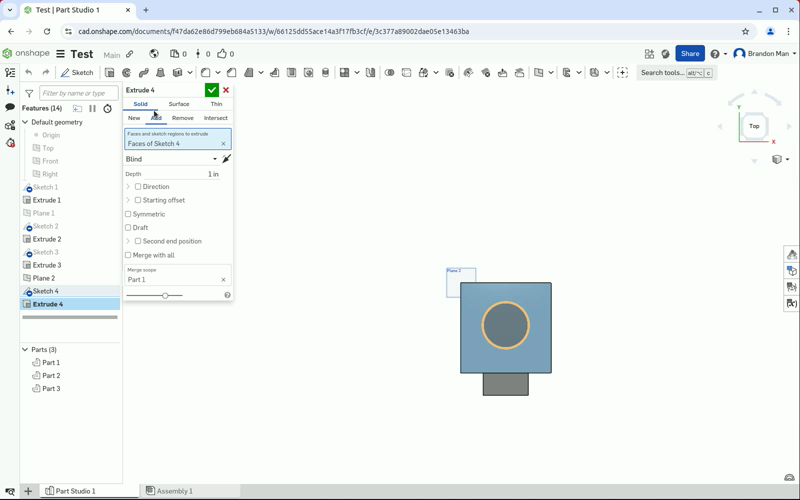
mouse_move(186, 120)
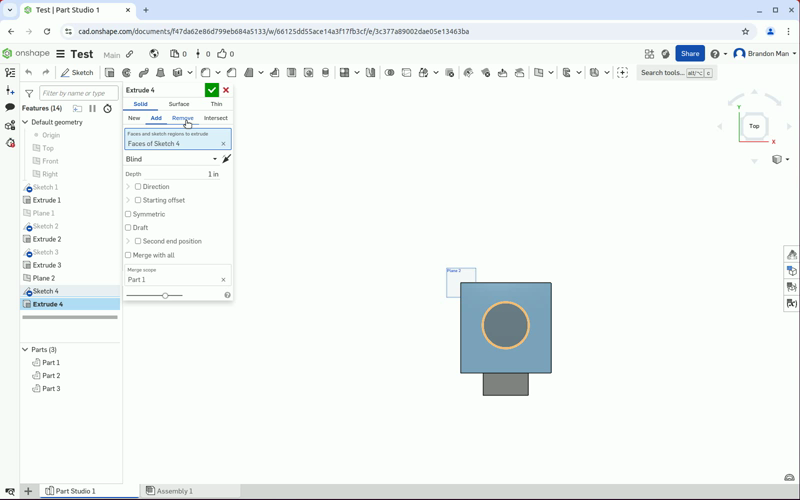
click(186, 120)
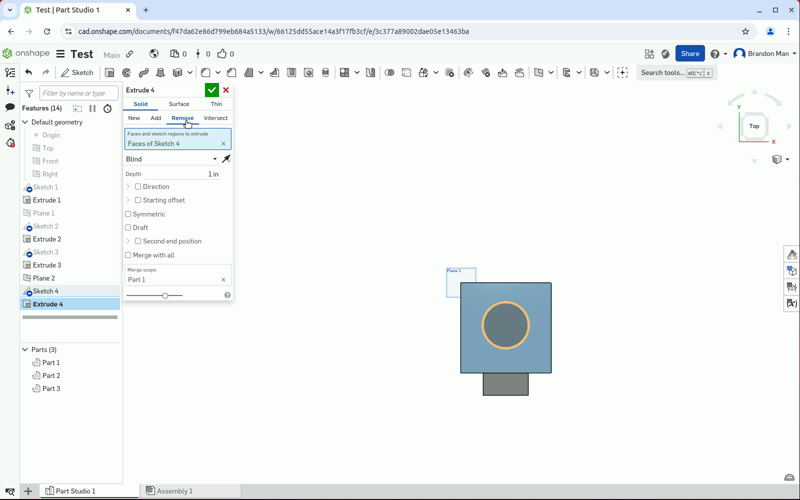
key(tab, 4)
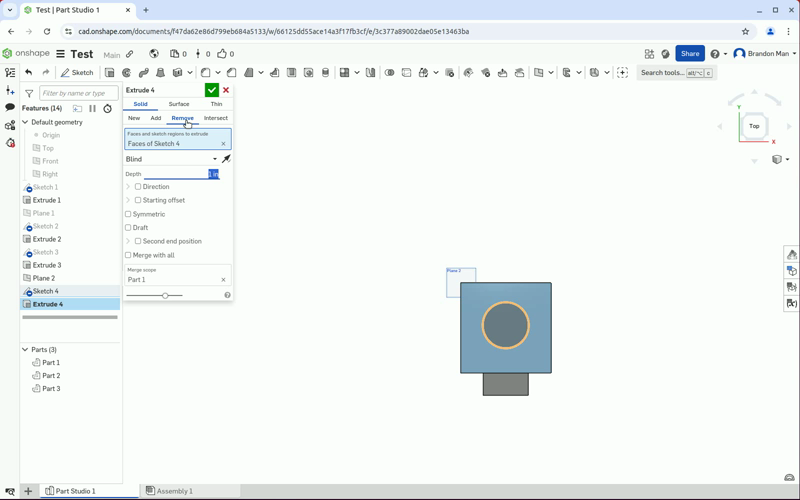
text(18.535)
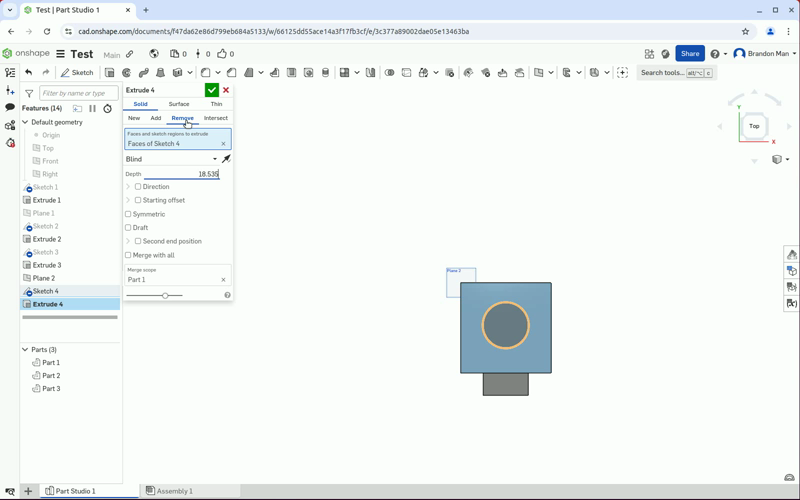
key(tab, 6)
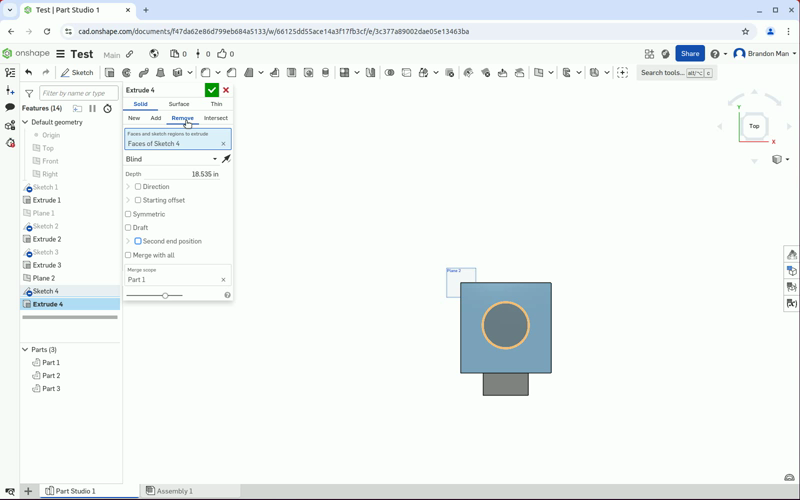
key(space)
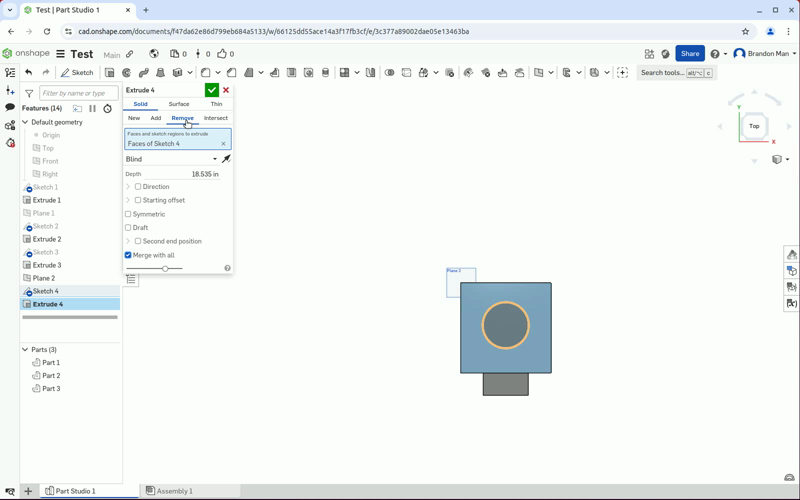
key(enter)
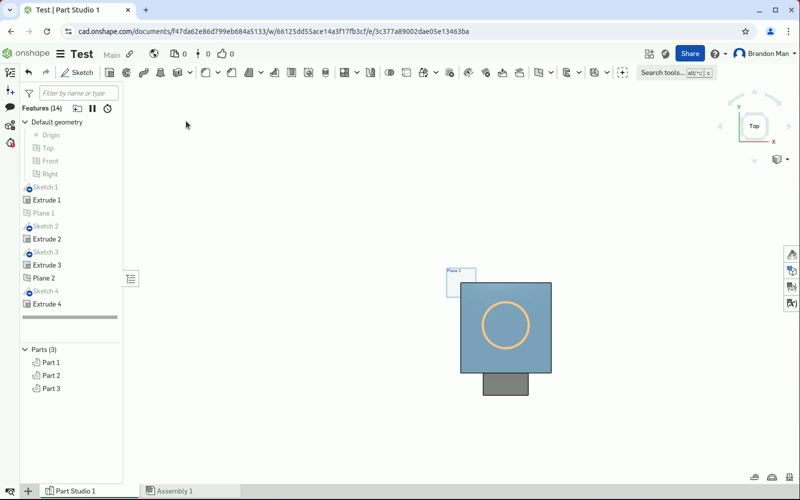
key(shift+h)
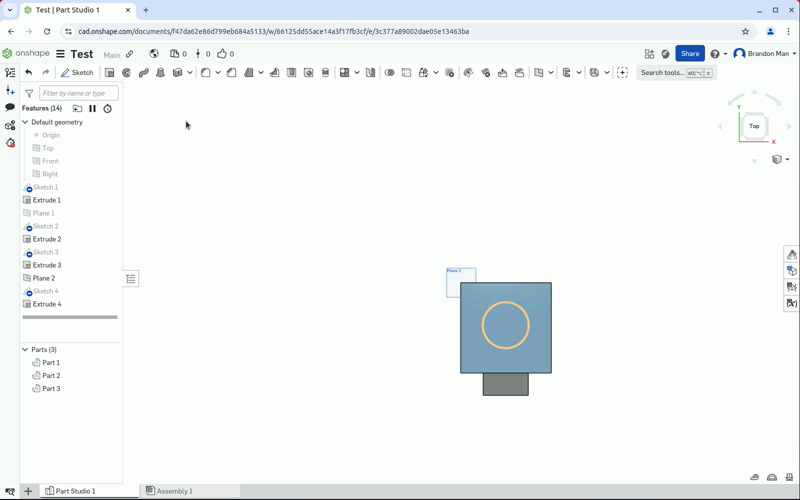
key(shift+h)
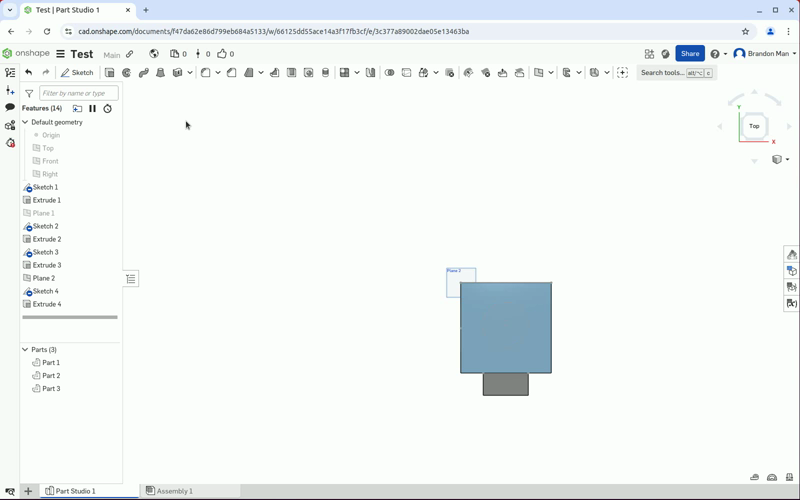
key(shift+7)
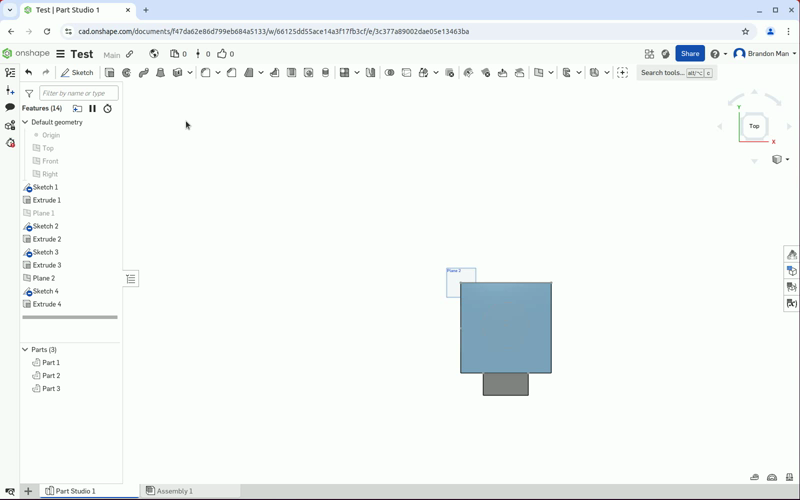
key(up, 3)
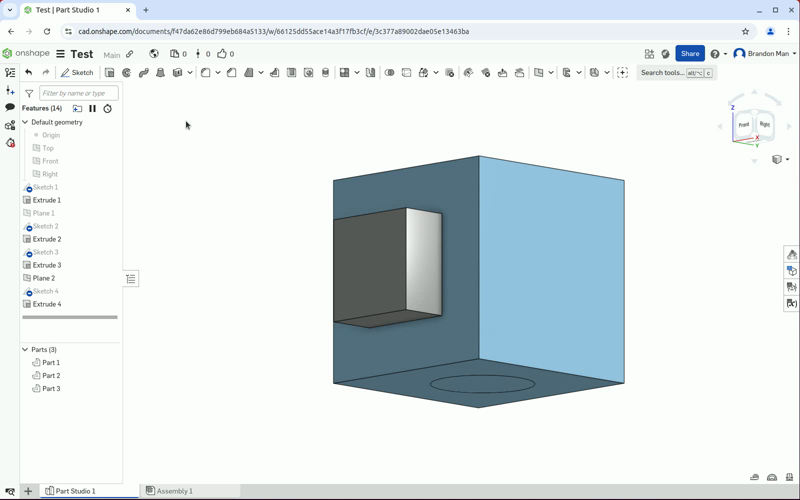
key(left, 3)
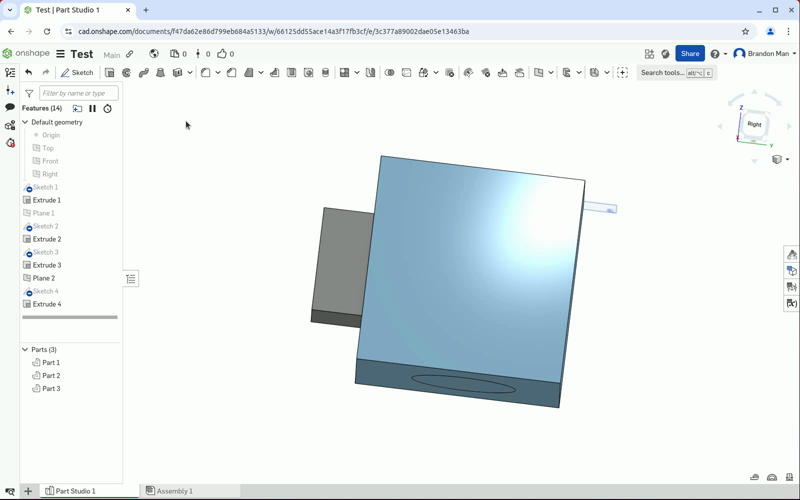
key(right, 3)
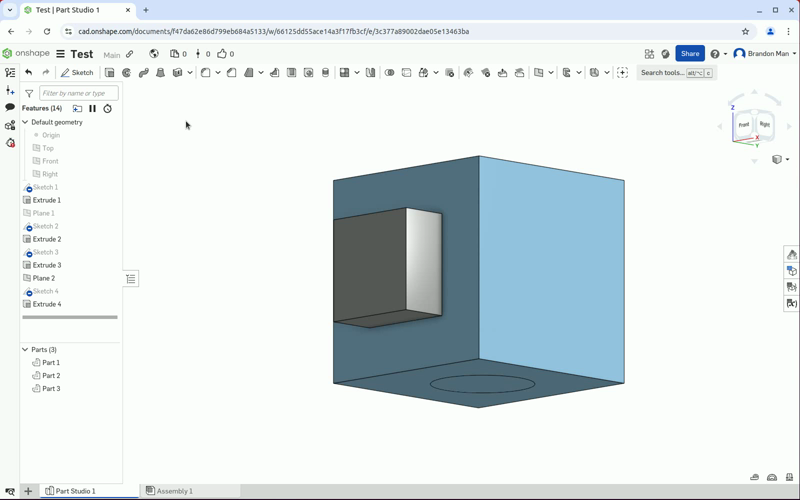
key(down, 3)
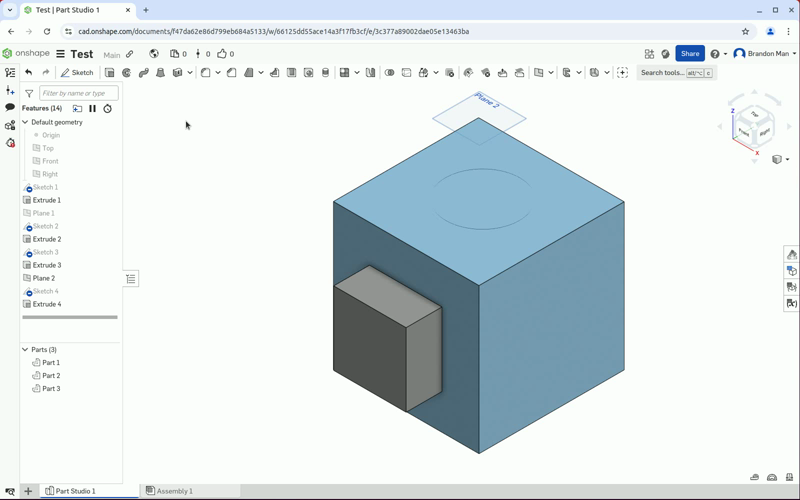
mouse_move(73, 189)
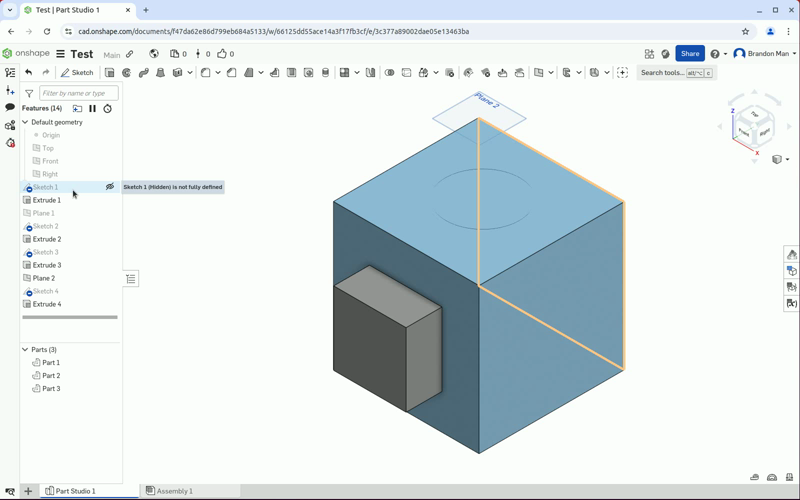
click(73, 189)